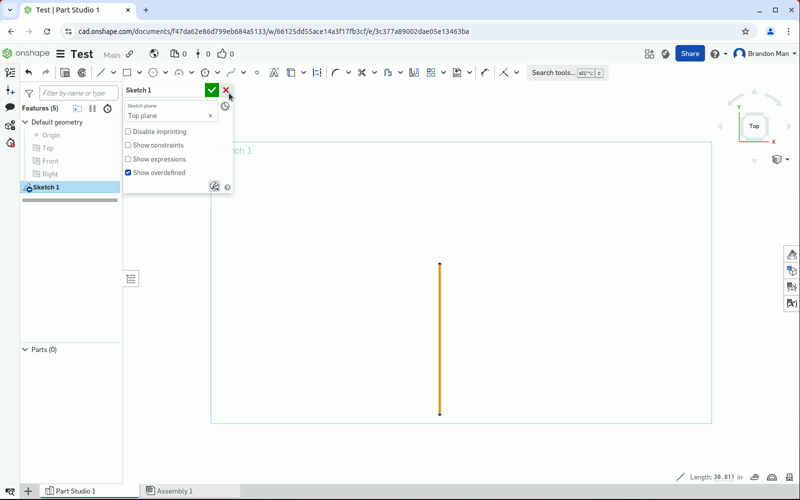
key(shift+h)
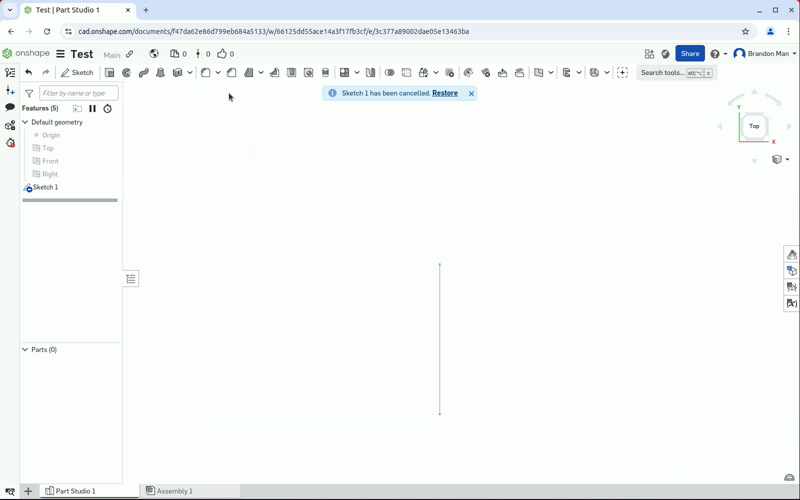
key(shift+s)
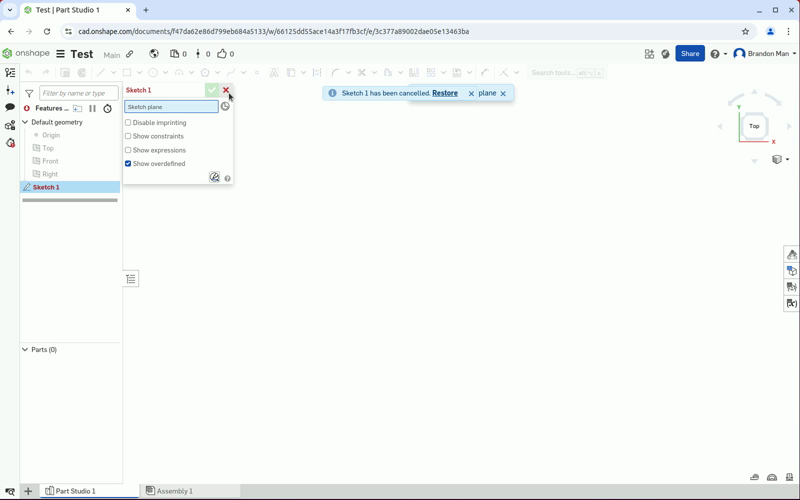
mouse_move(73, 150)
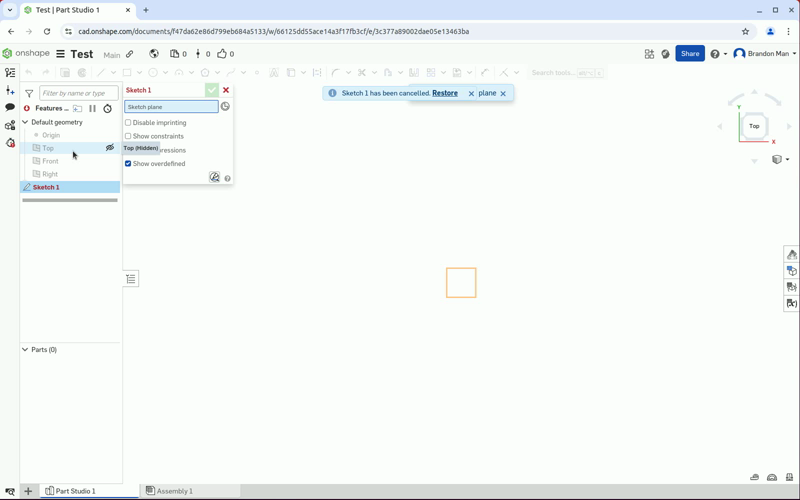
click(73, 150)
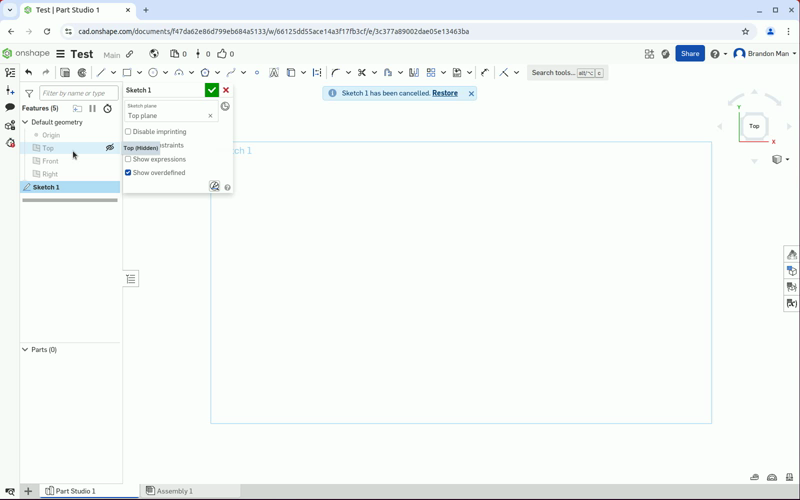
mouse_move(73, 352)
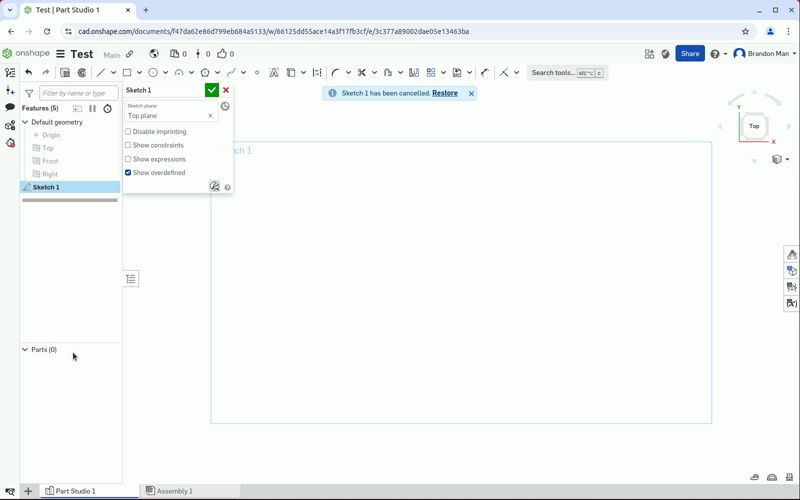
key(y)
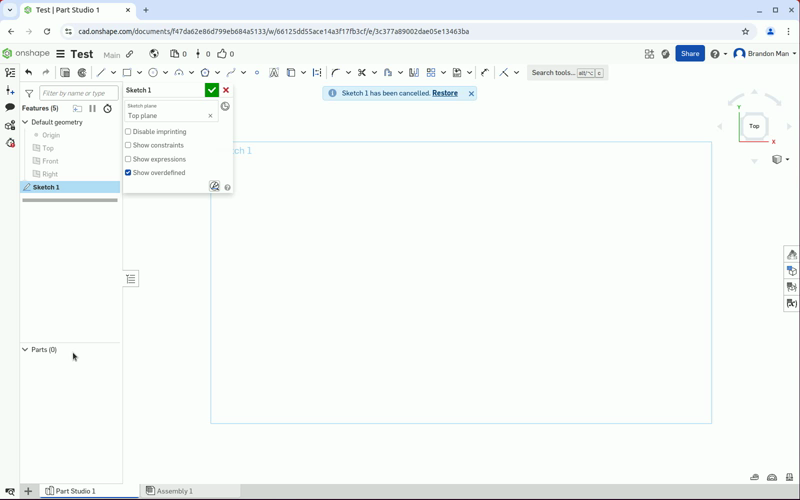
key(a)
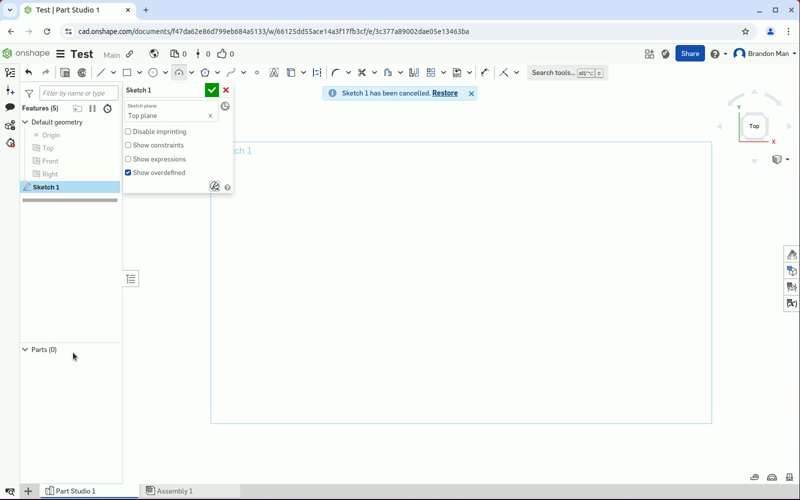
key_down(shift)
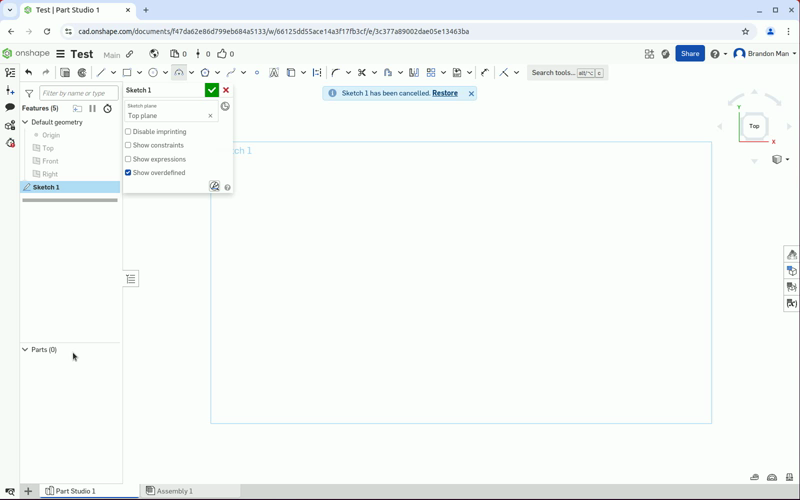
mouse_move(407, 266)
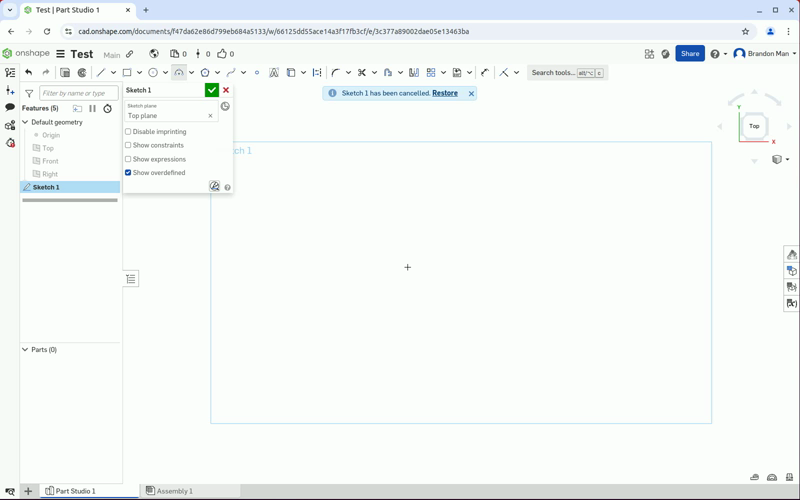
click(407, 266)
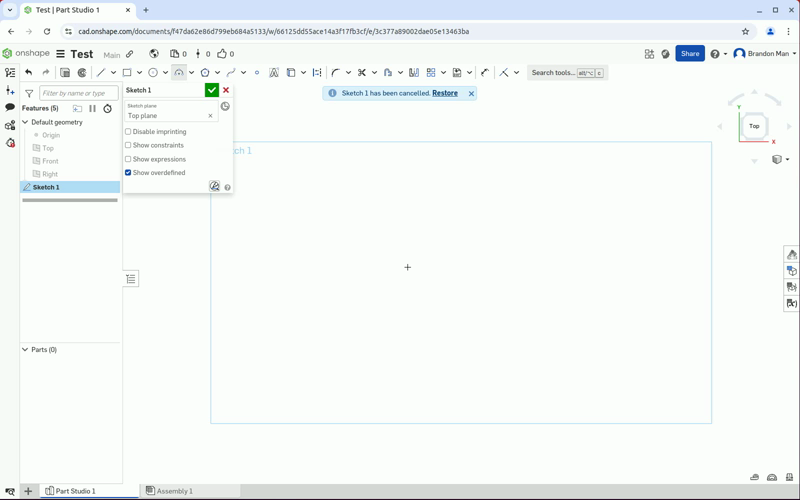
key_up(shift)
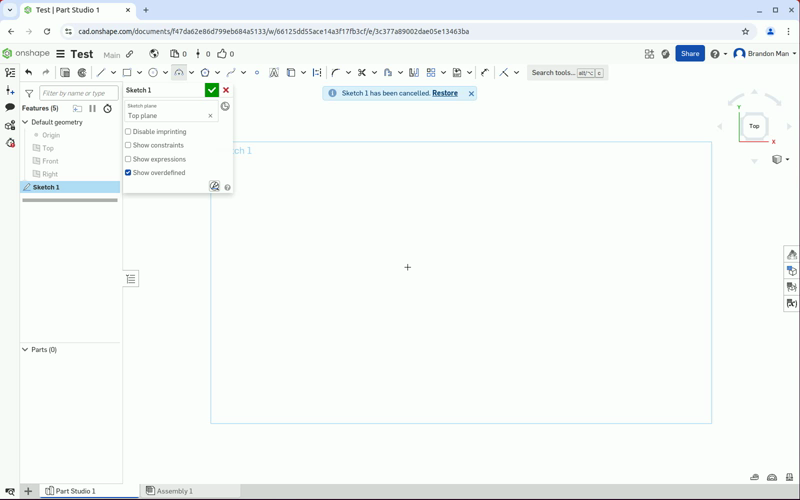
key_down(shift)
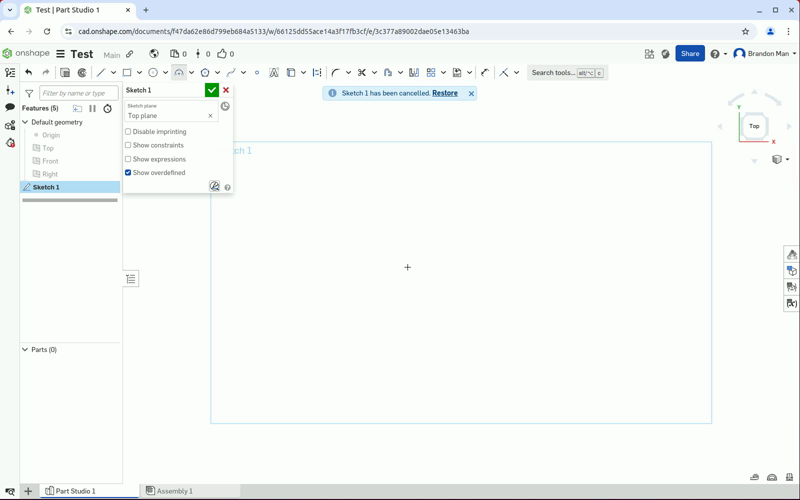
mouse_move(426, 306)
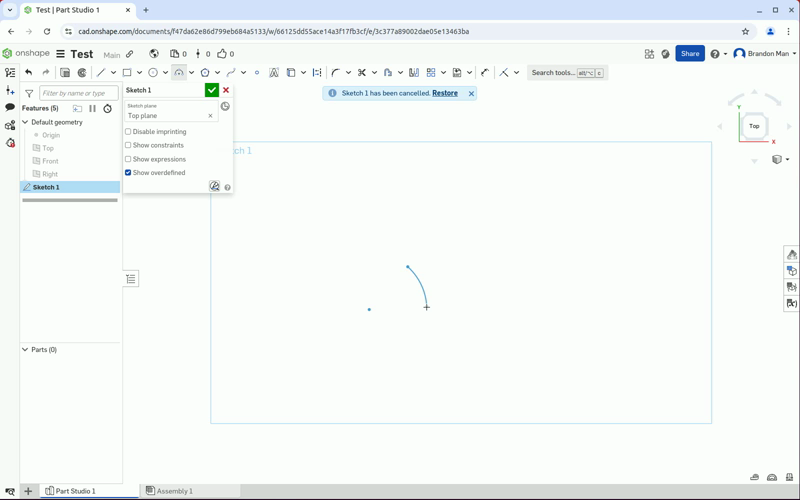
click(426, 306)
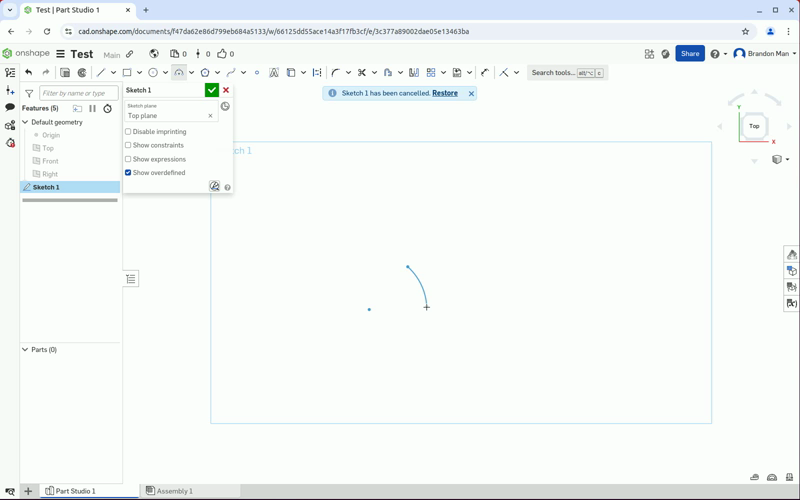
mouse_move(404, 292)
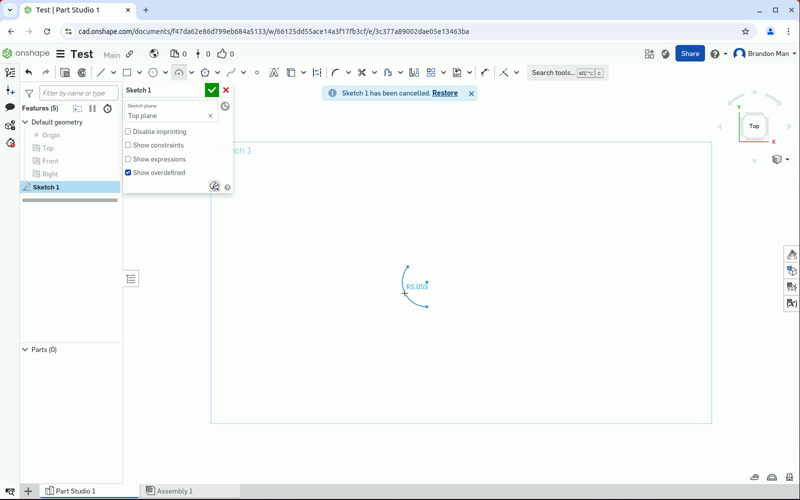
click(404, 292)
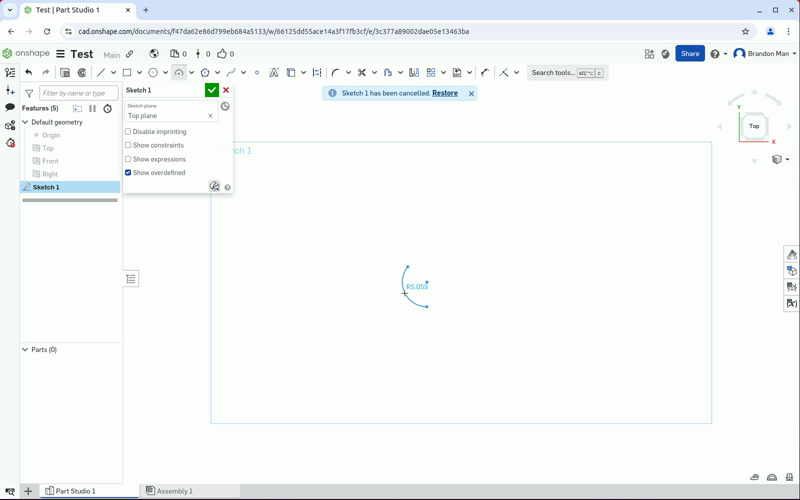
key_up(shift)
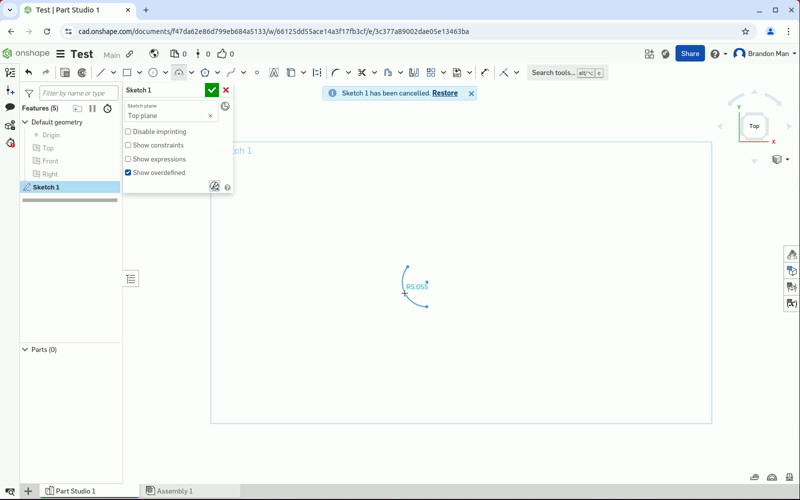
key(esc)
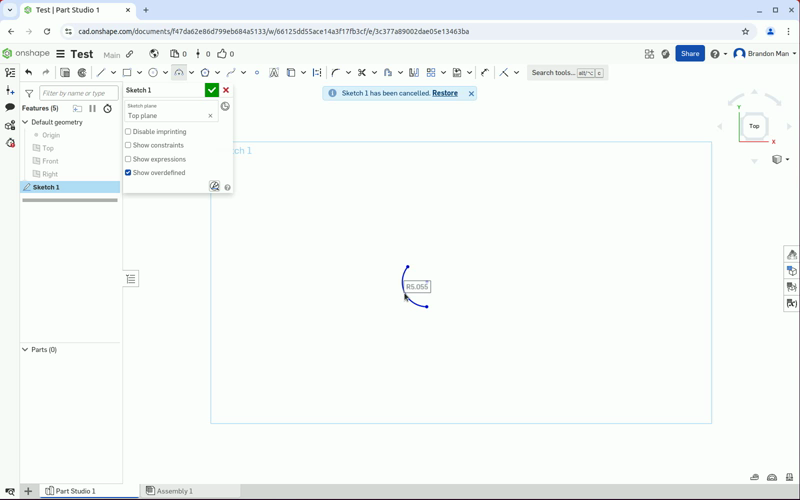
key(l)
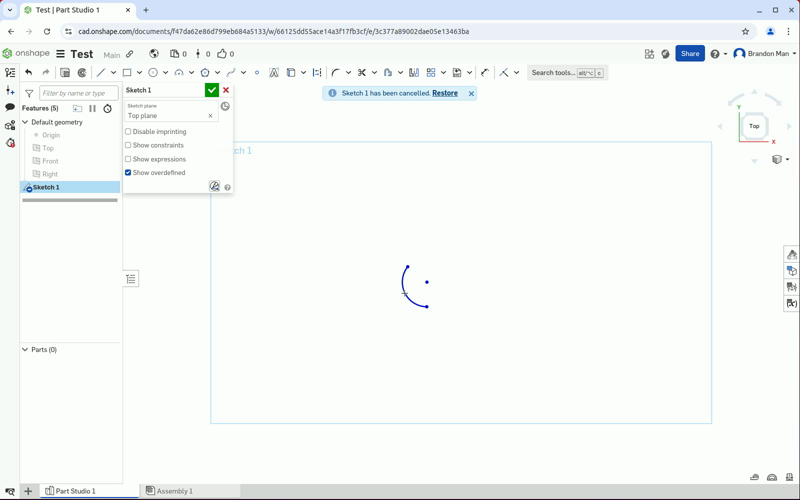
mouse_move(426, 306)
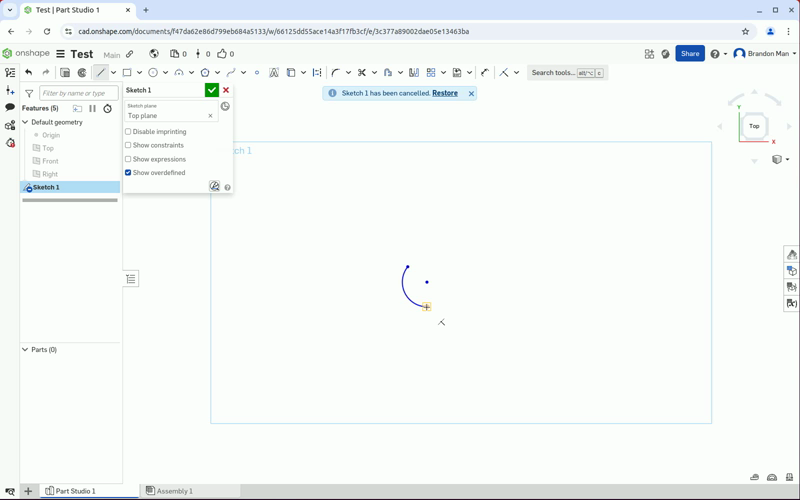
click(426, 306)
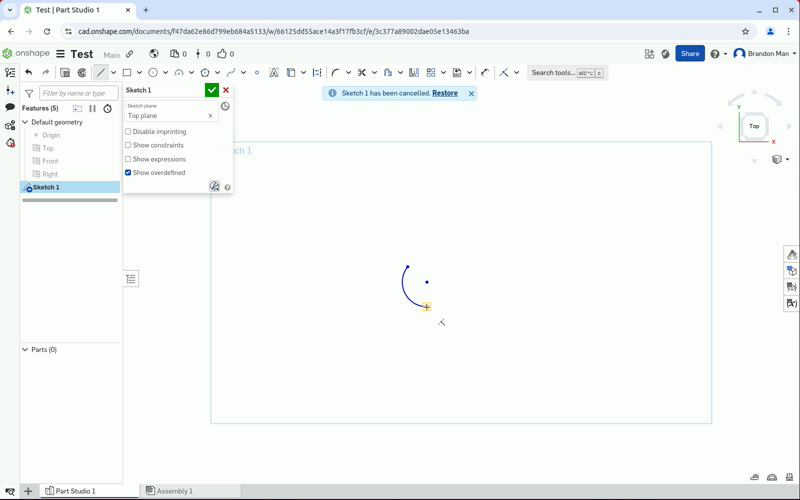
key_down(shift)
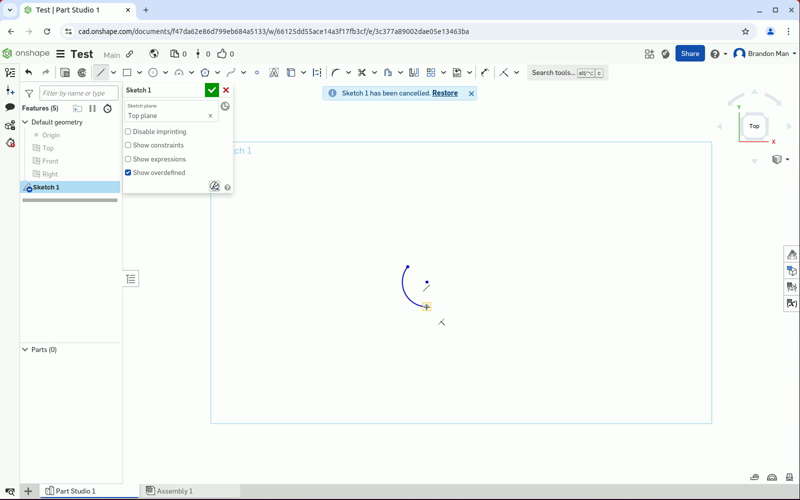
mouse_move(456, 306)
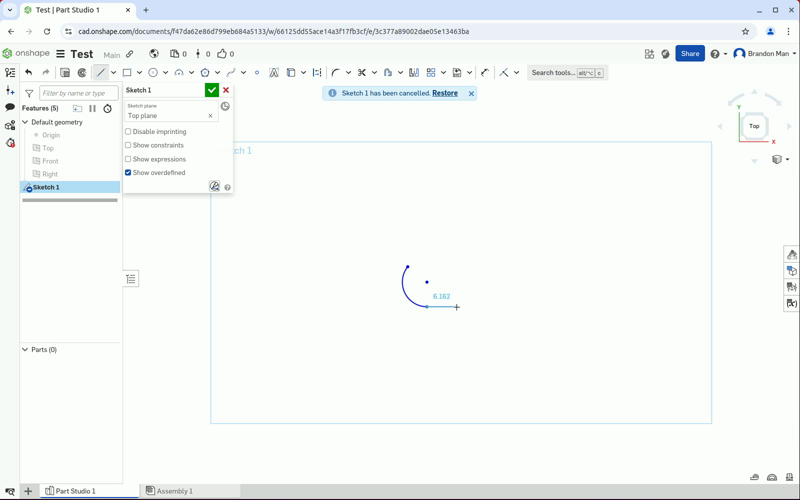
mouse_move(461, 308)
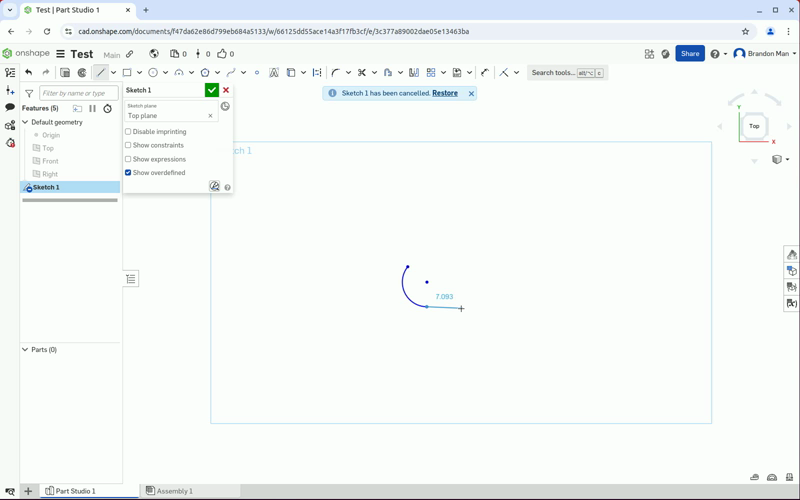
click(461, 308)
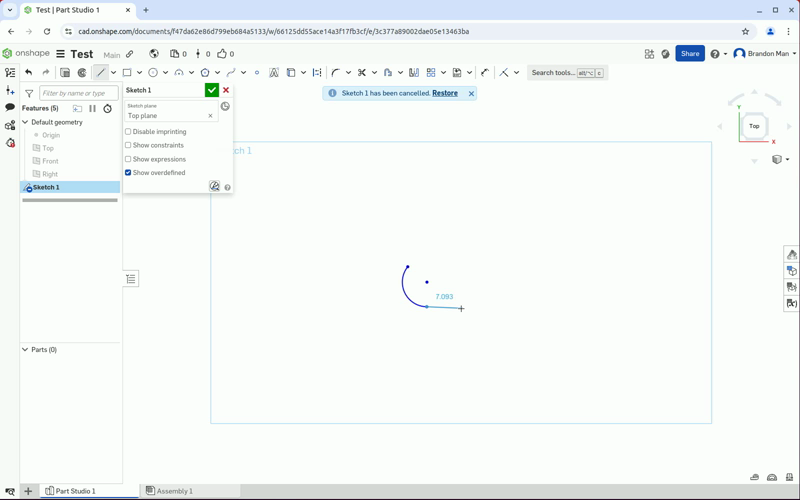
key_up(shift)
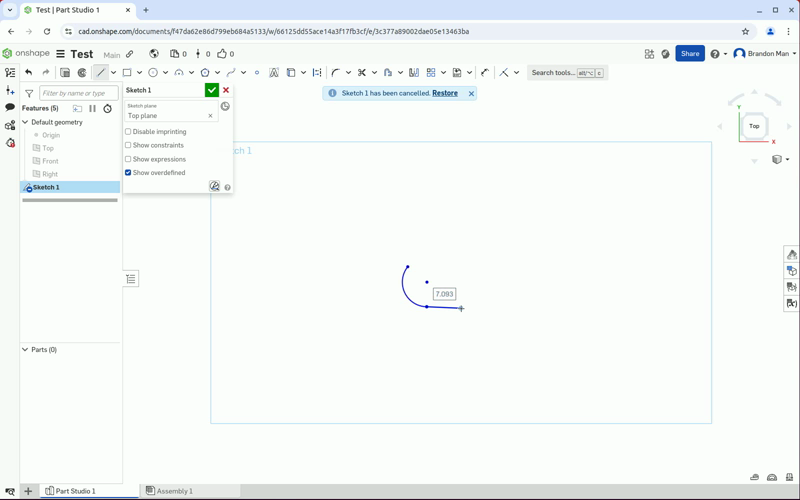
key_down(shift)
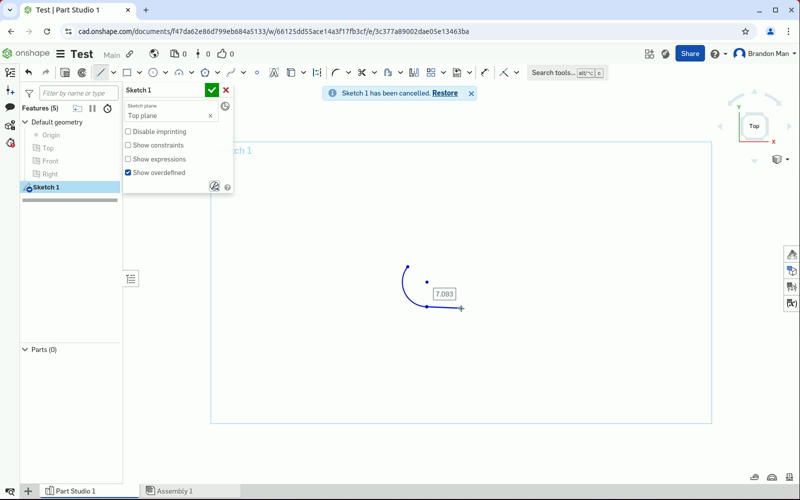
mouse_move(491, 308)
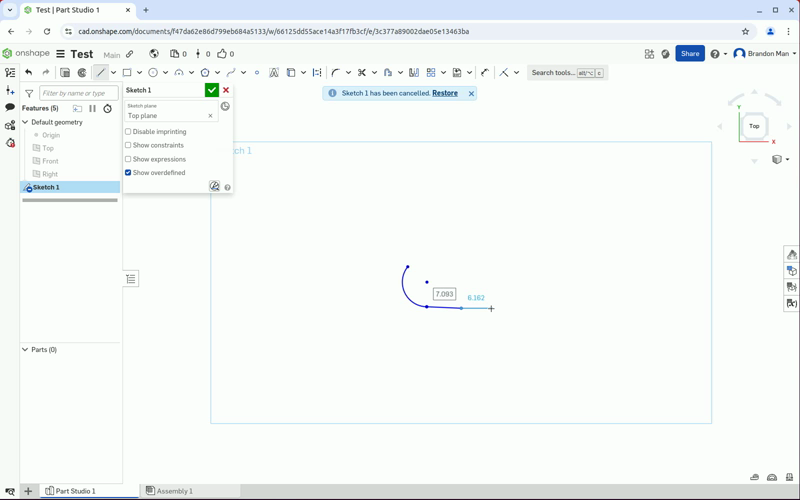
mouse_move(495, 306)
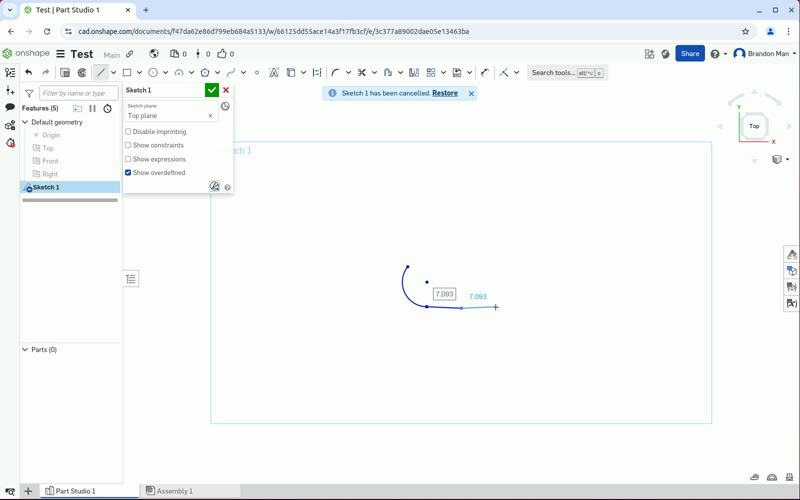
click(495, 306)
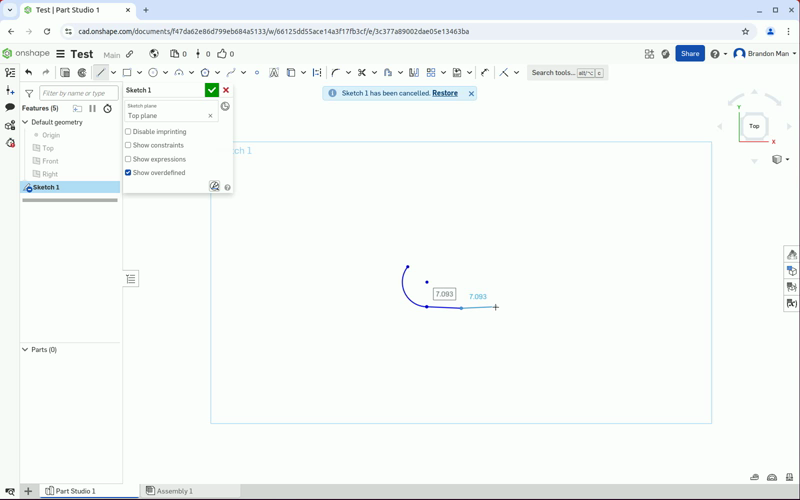
key_up(shift)
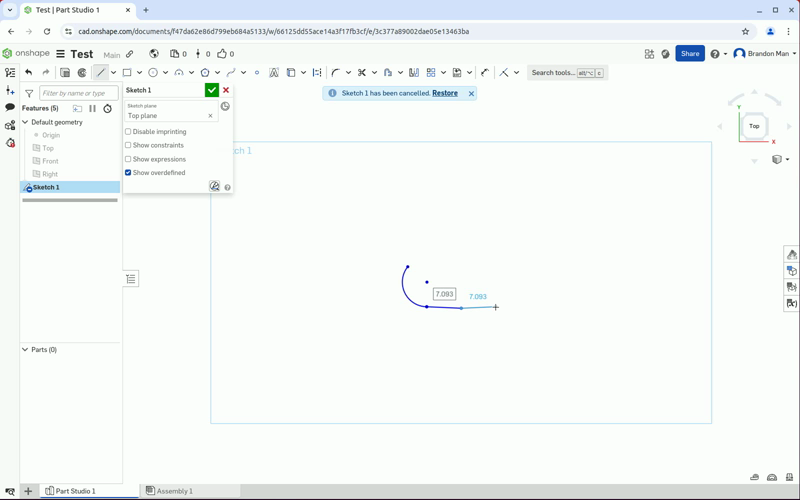
key(esc)
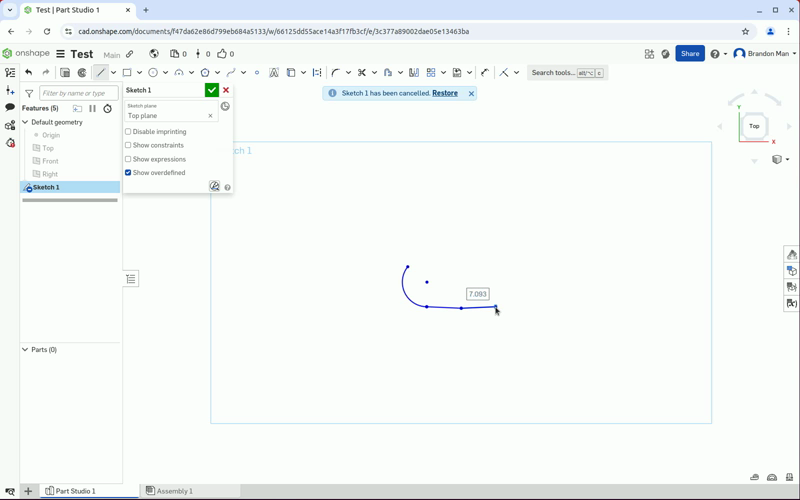
key(a)
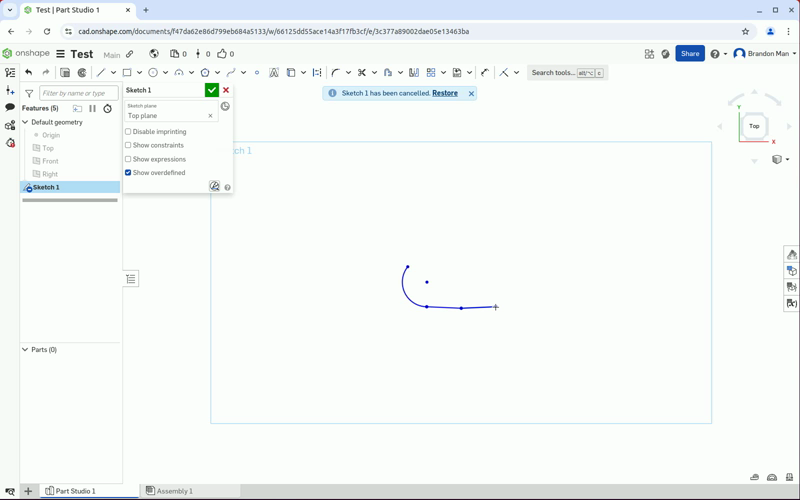
mouse_move(495, 306)
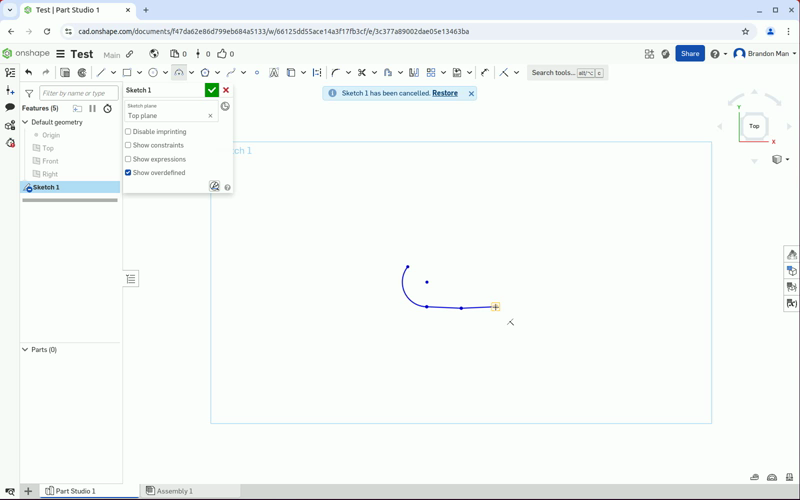
click(495, 306)
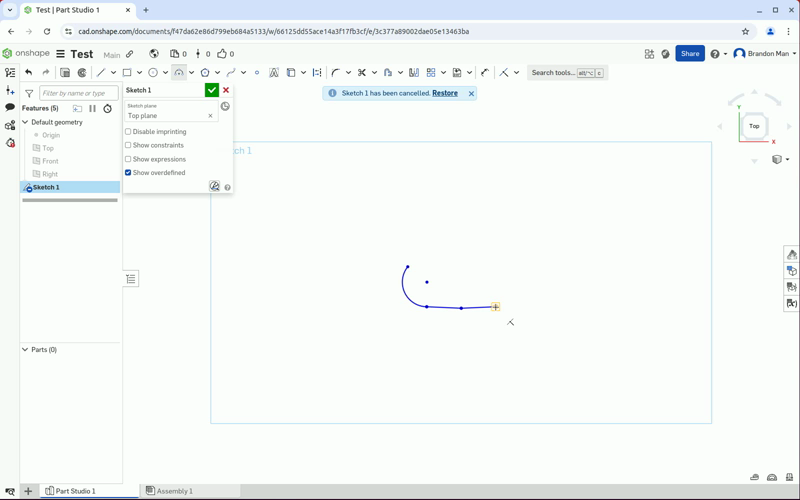
key_down(shift)
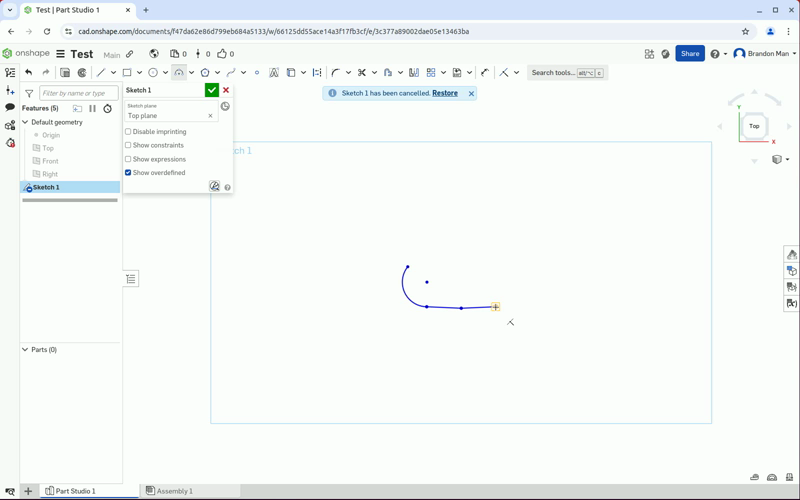
mouse_move(514, 266)
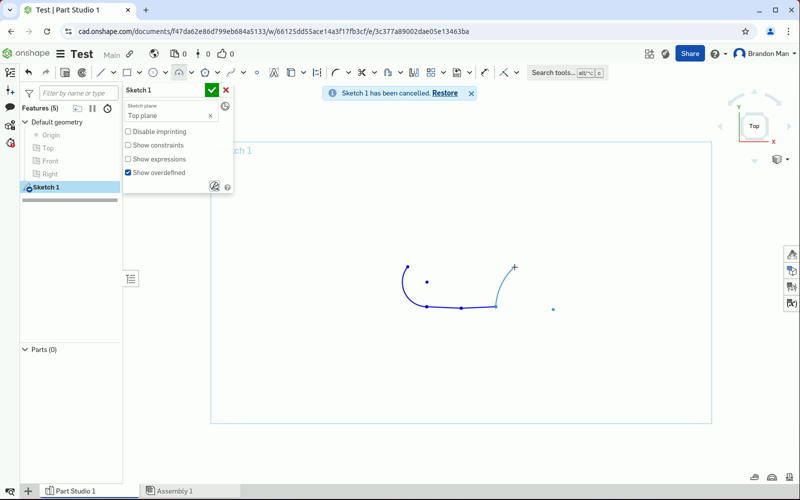
click(514, 266)
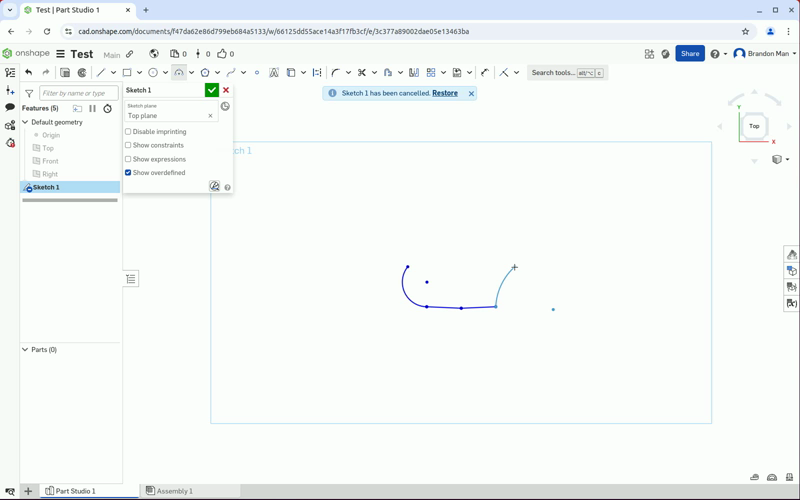
mouse_move(517, 292)
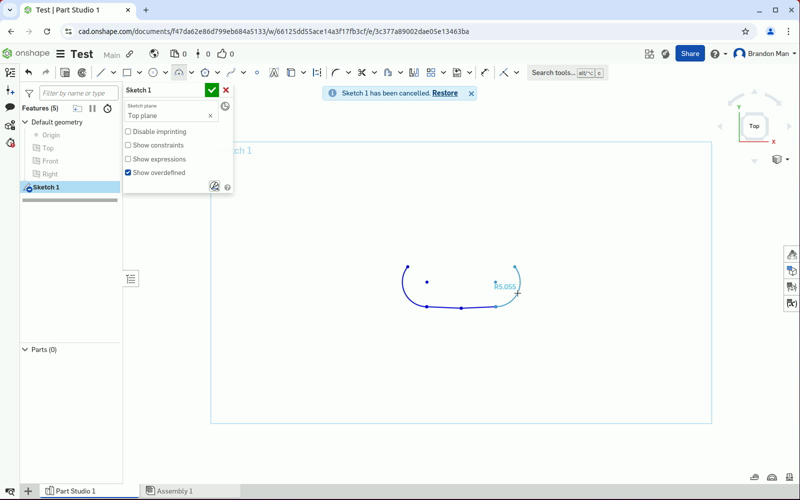
click(517, 292)
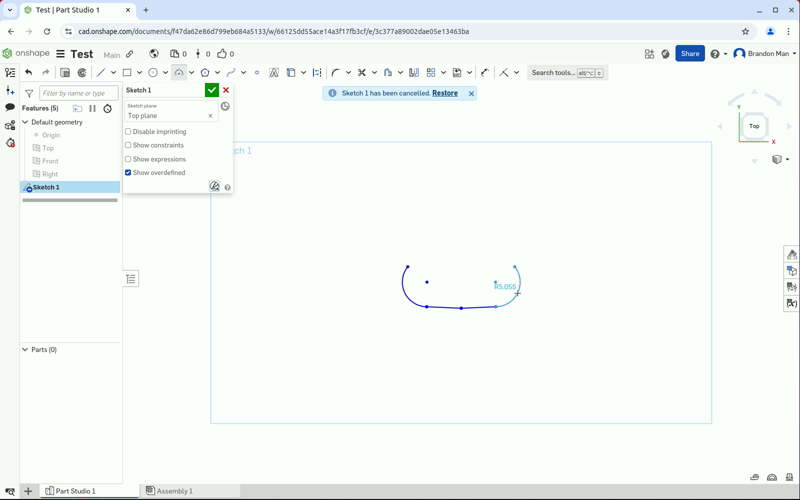
key_up(shift)
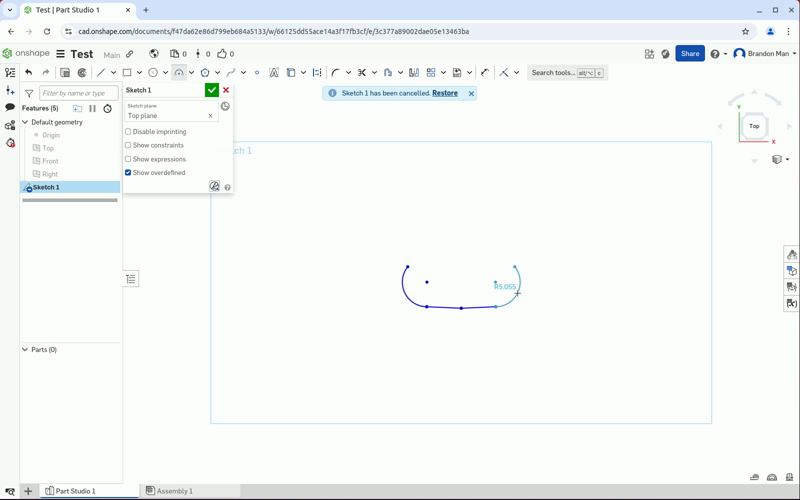
mouse_move(514, 266)
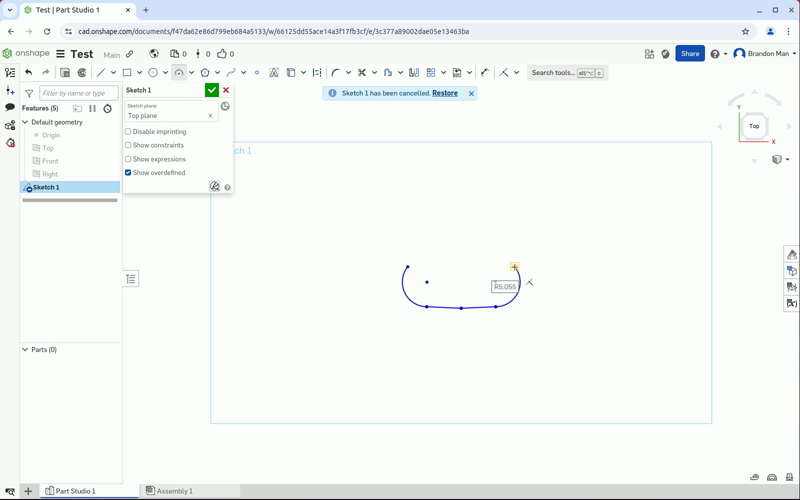
click(514, 266)
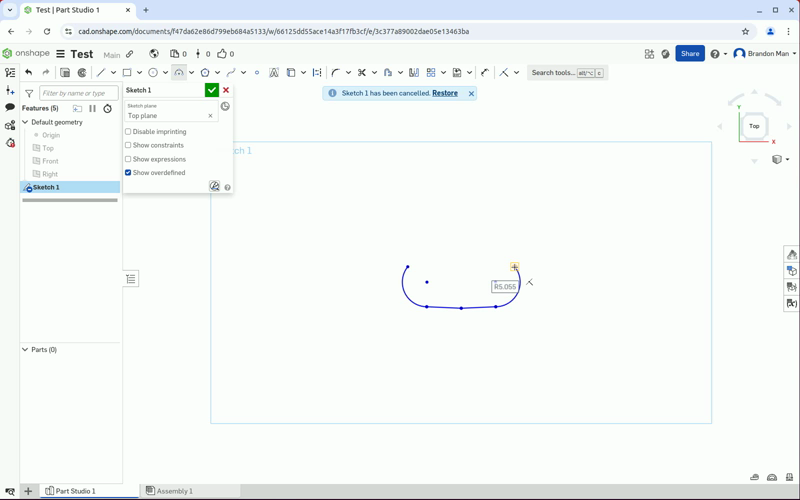
key_down(shift)
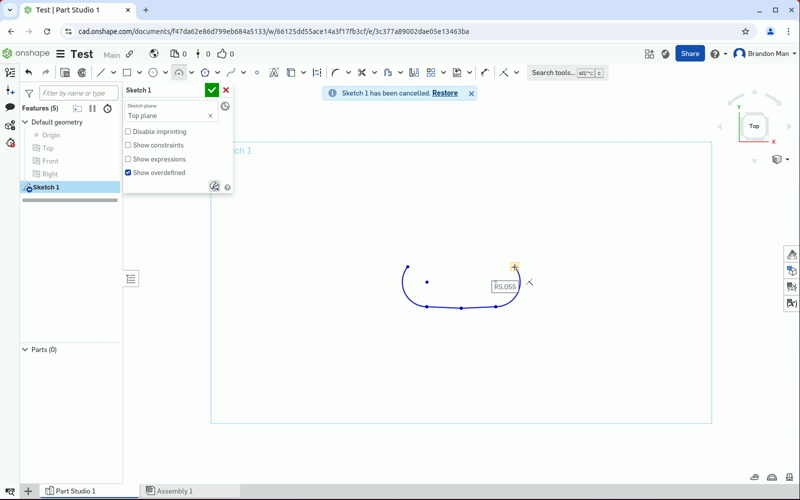
mouse_move(485, 208)
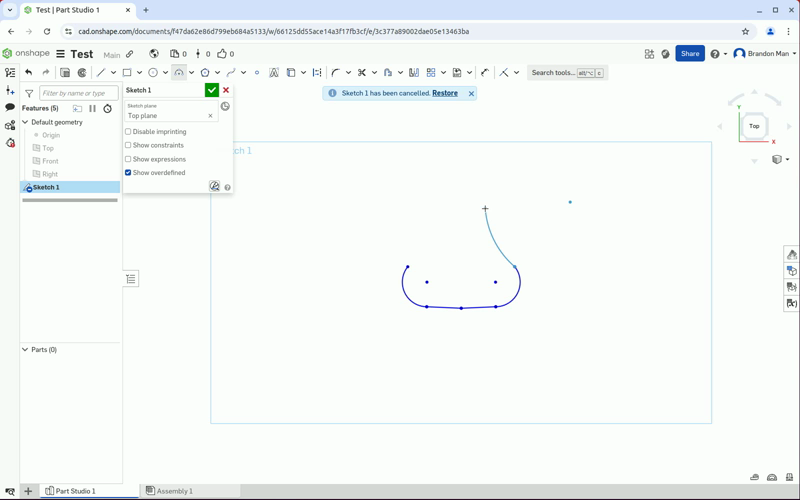
click(485, 208)
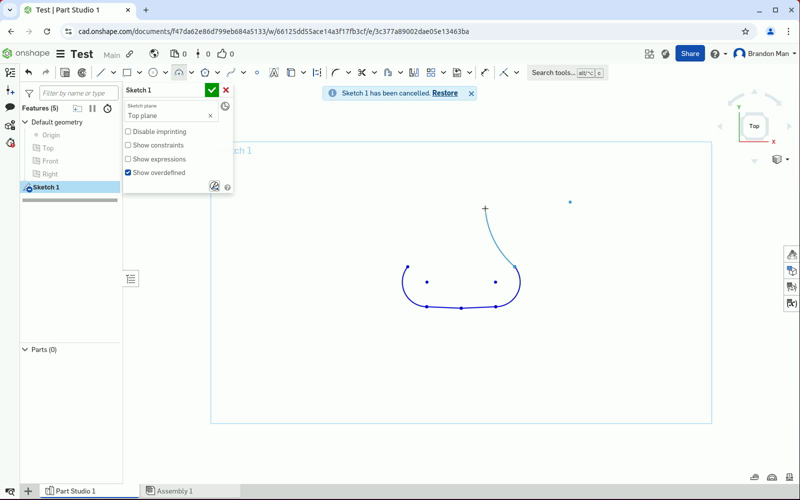
mouse_move(496, 239)
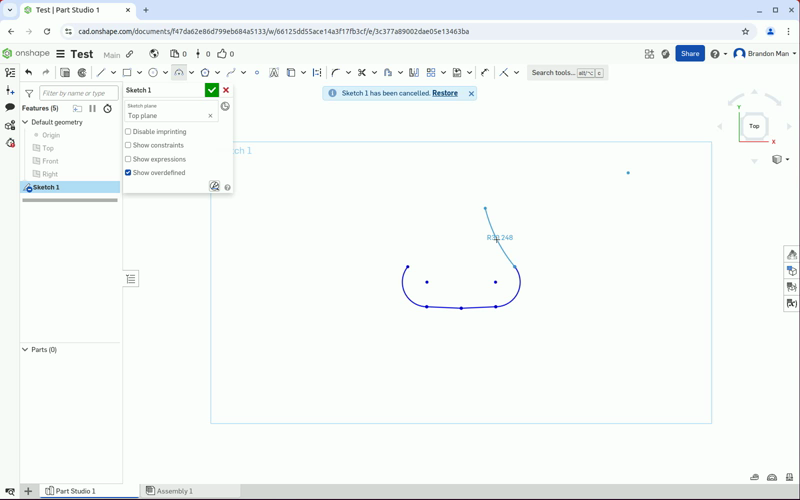
click(496, 239)
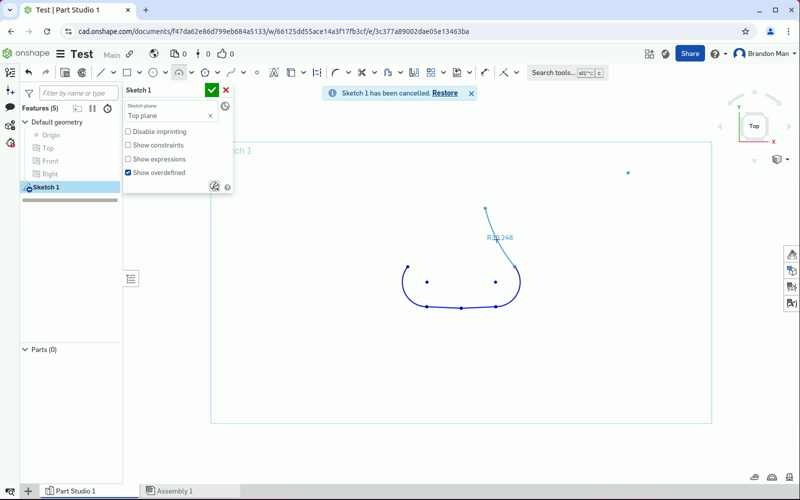
key_up(shift)
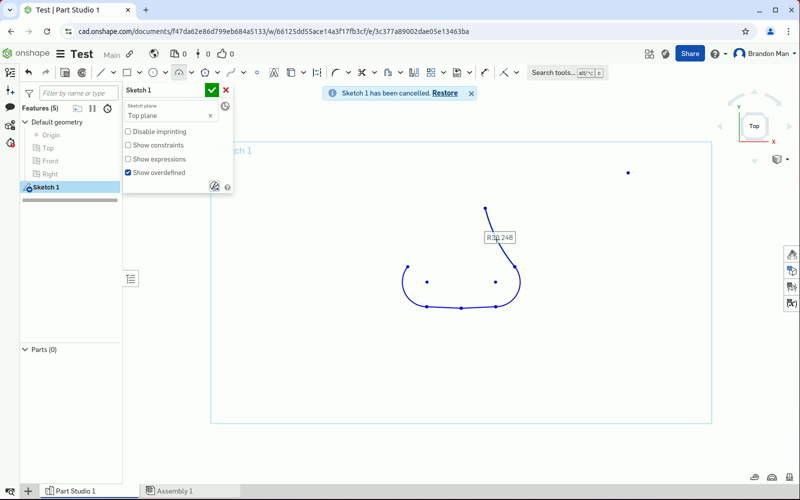
mouse_move(485, 208)
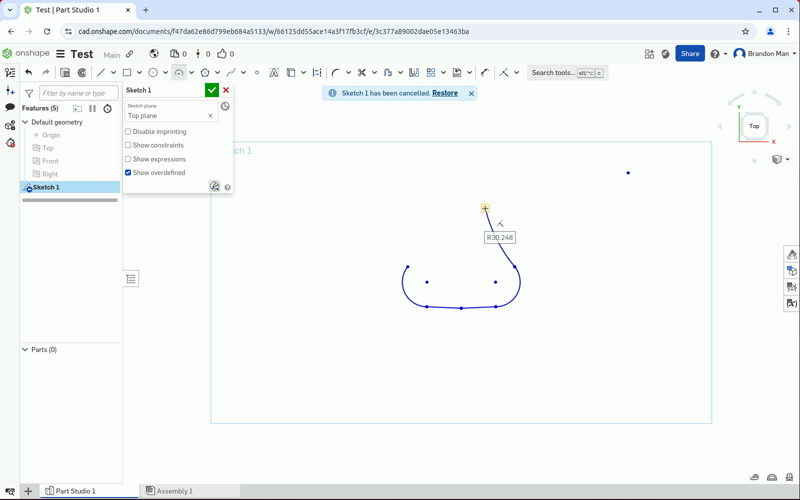
click(485, 208)
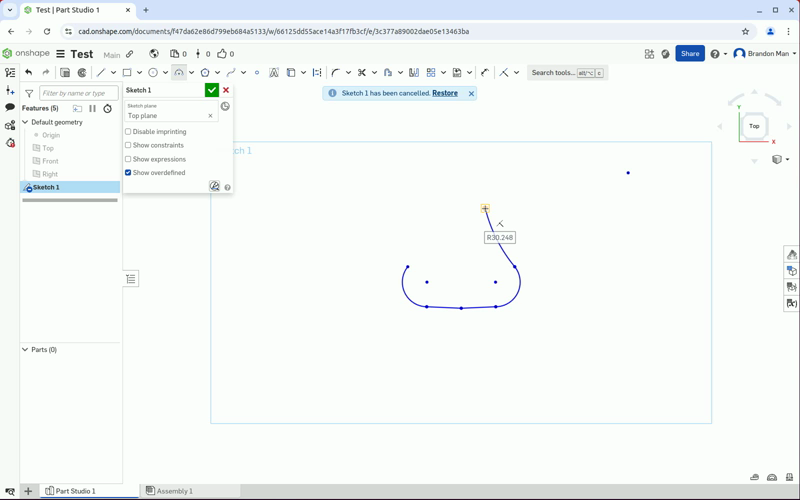
key_down(shift)
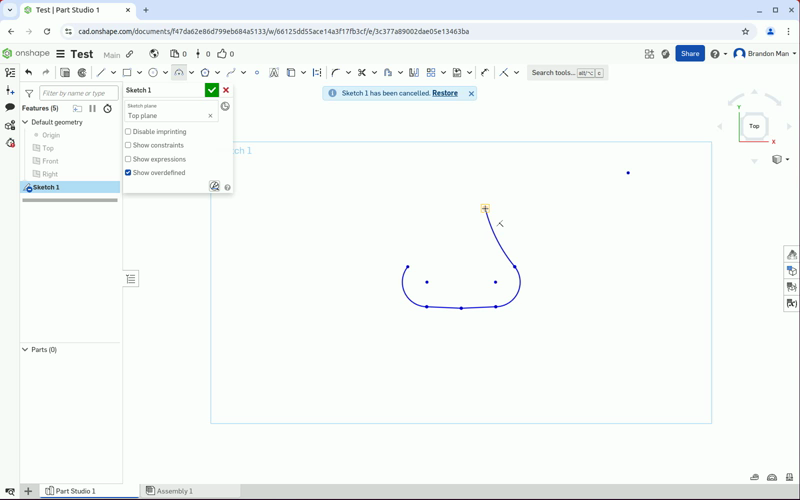
mouse_move(437, 208)
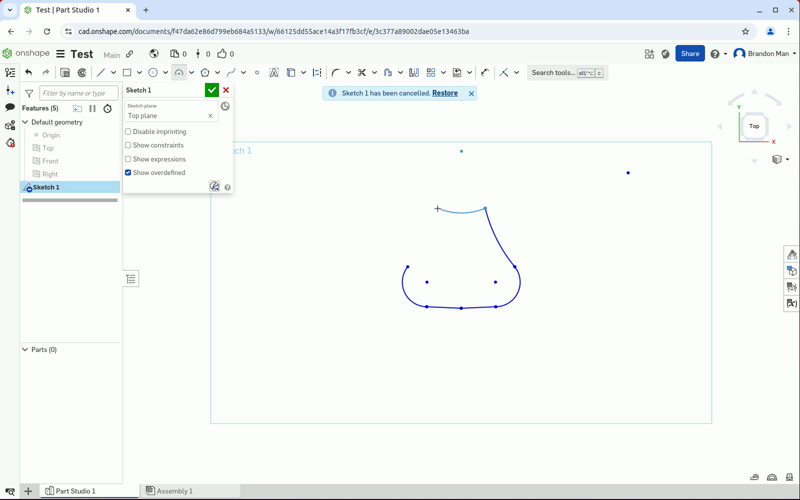
click(437, 208)
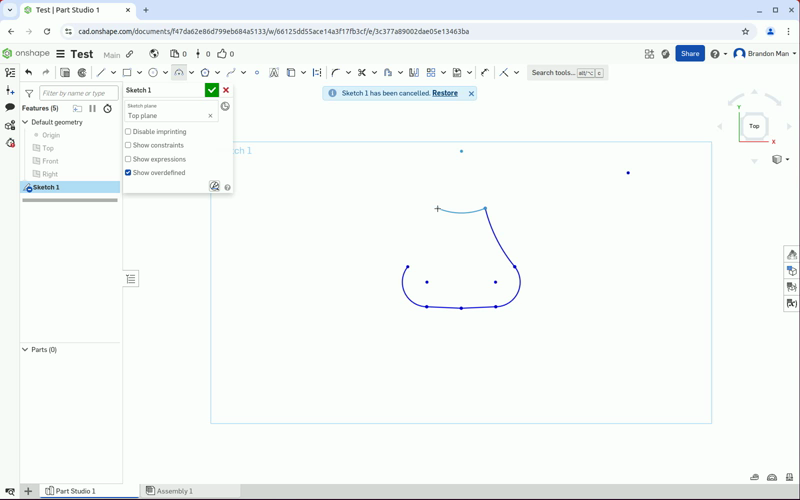
mouse_move(461, 189)
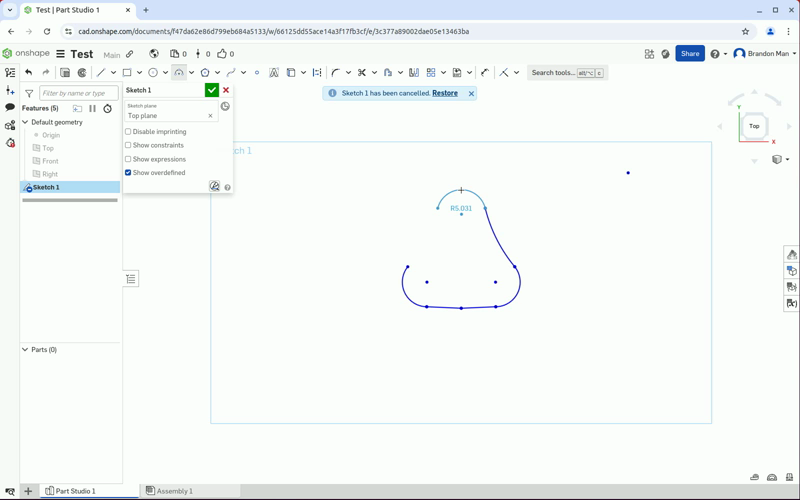
click(461, 189)
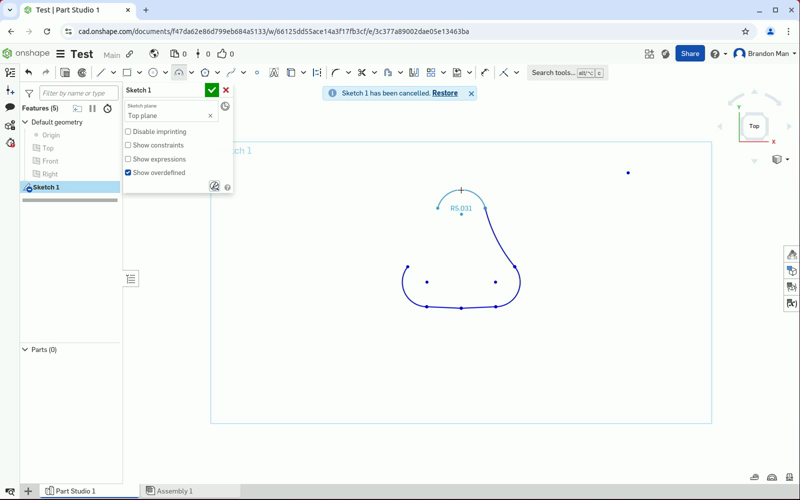
key_up(shift)
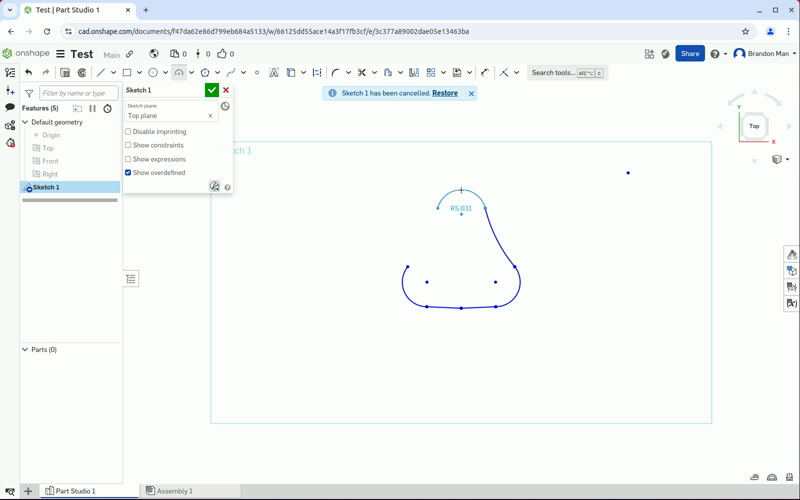
mouse_move(437, 208)
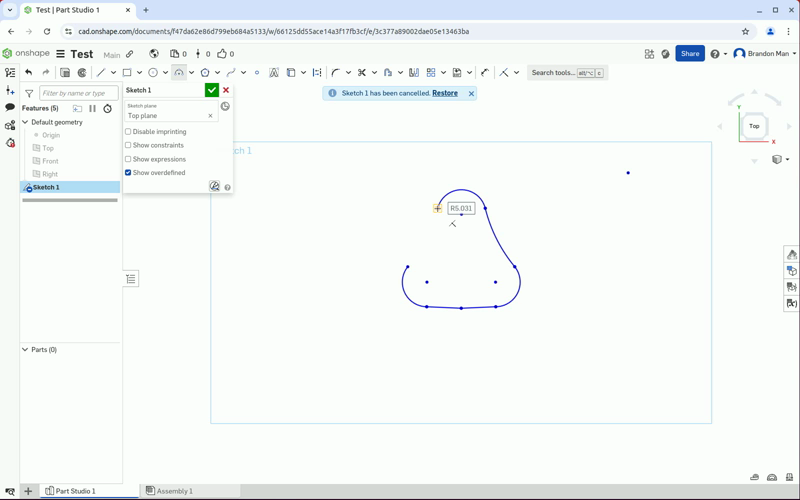
click(437, 208)
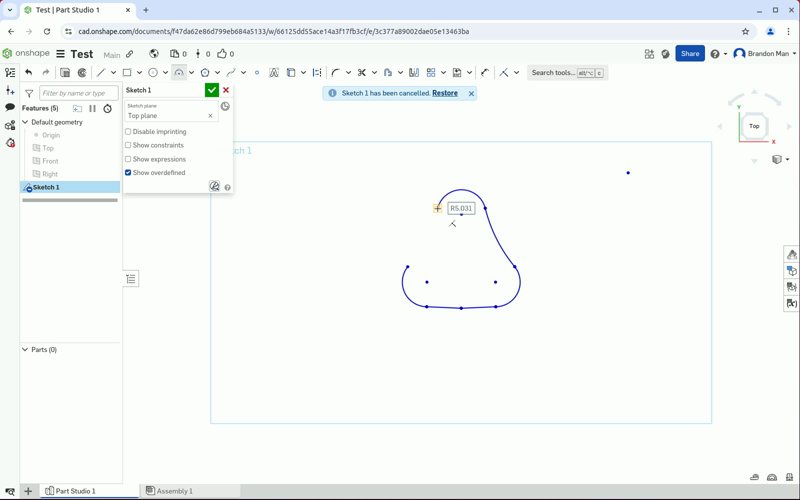
mouse_move(407, 266)
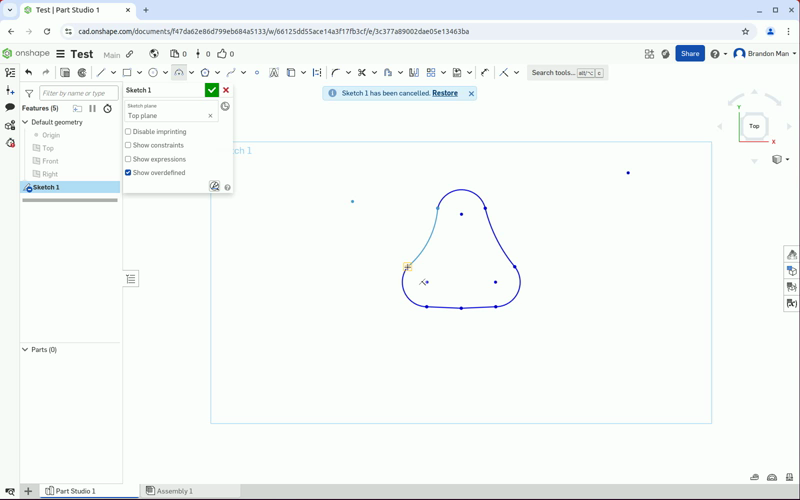
click(407, 266)
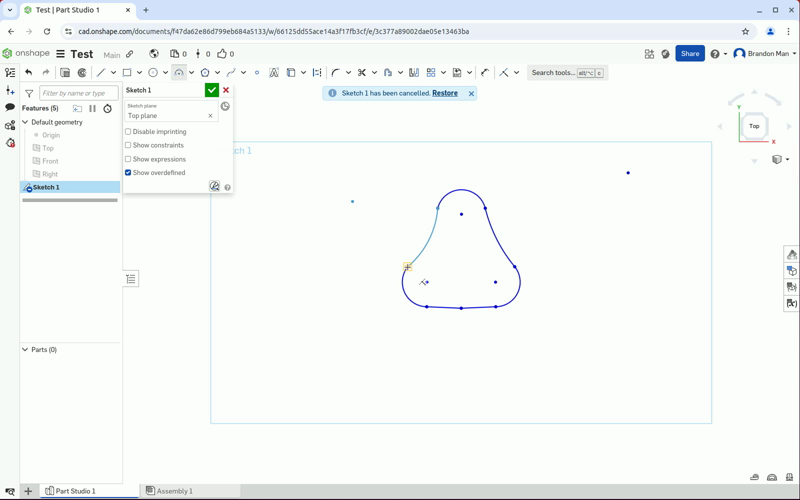
key_down(shift)
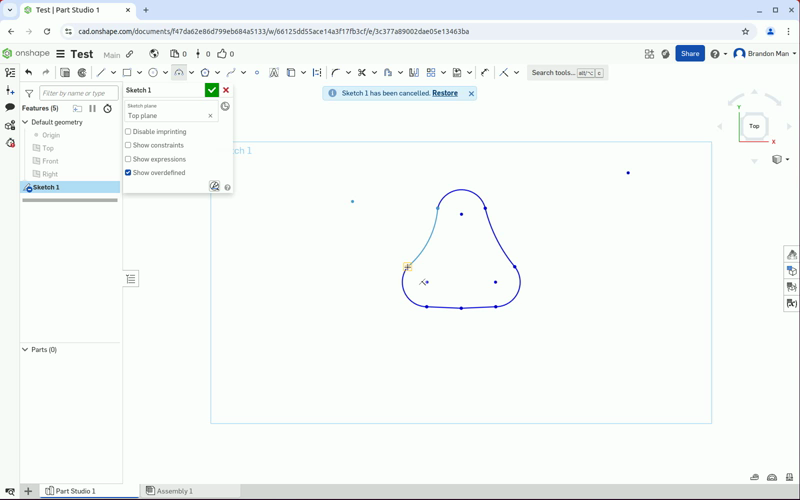
mouse_move(426, 239)
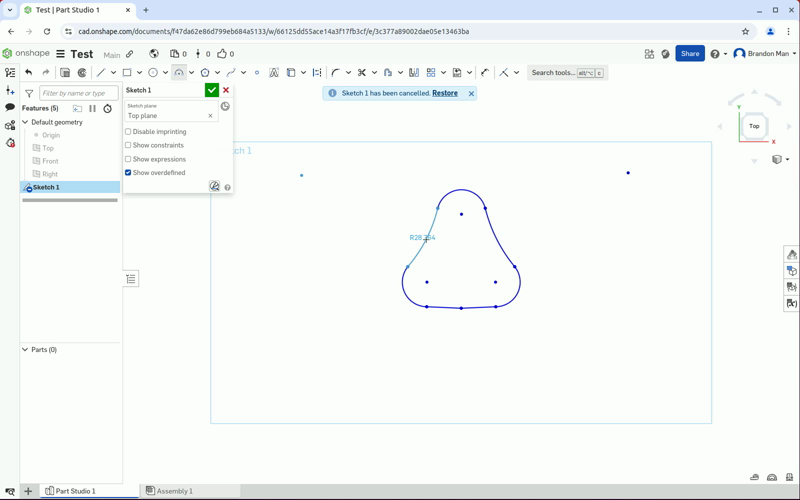
click(426, 239)
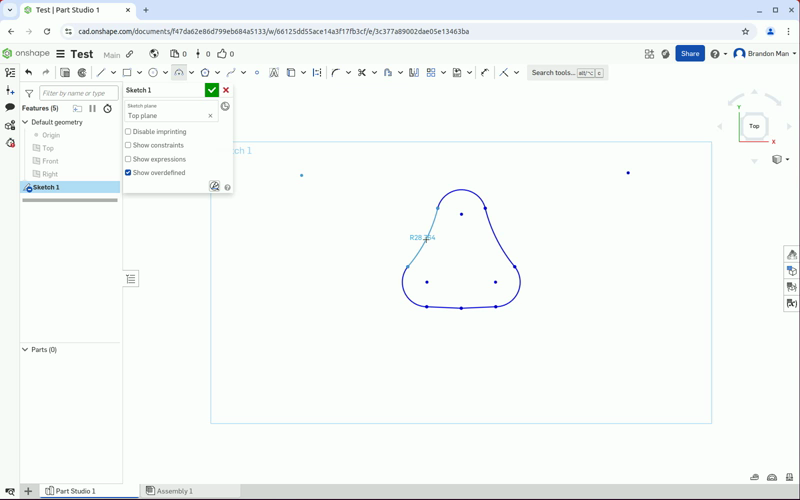
key_up(shift)
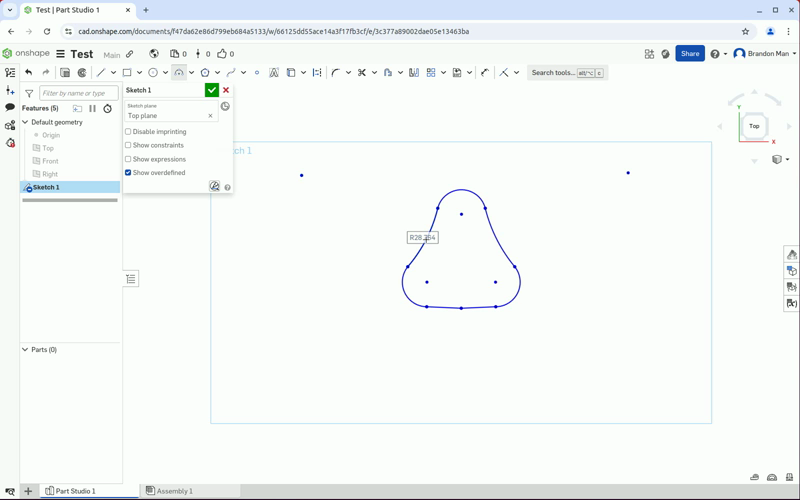
key(esc)
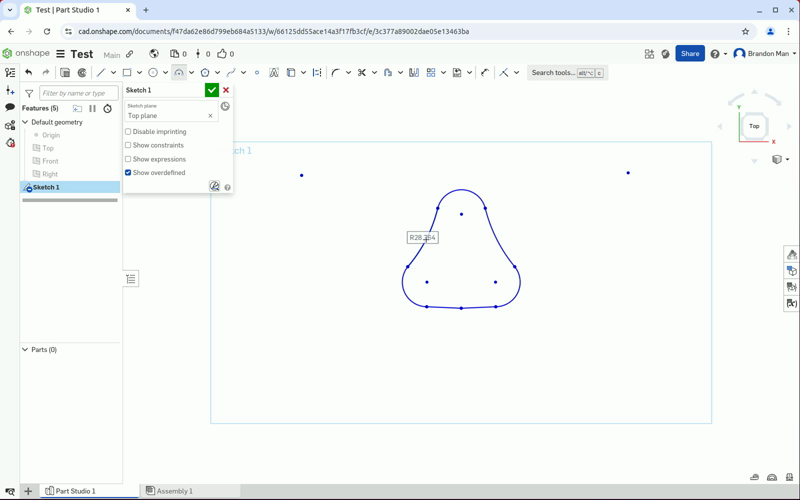
key(c)
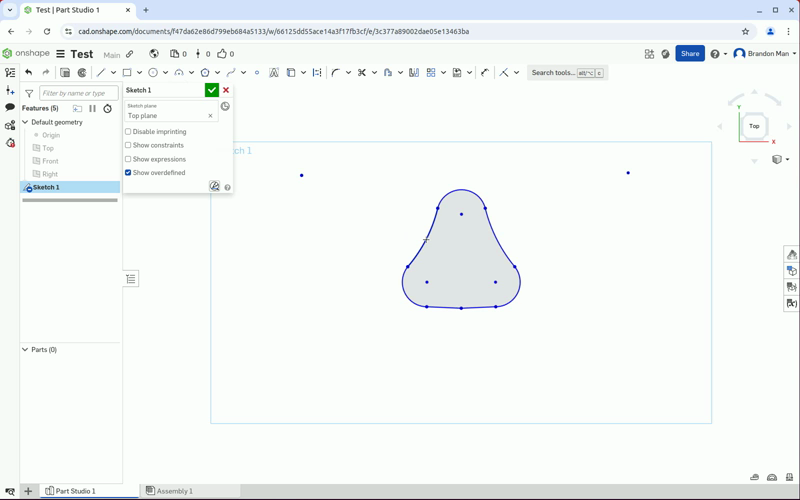
key_down(shift)
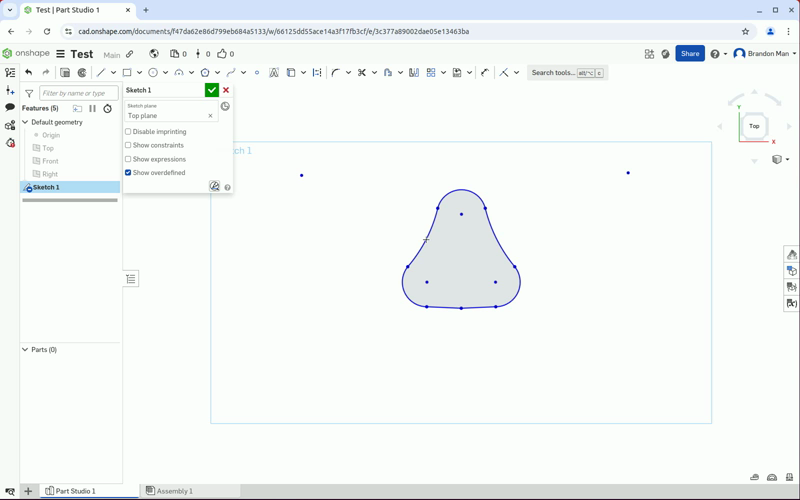
mouse_move(426, 283)
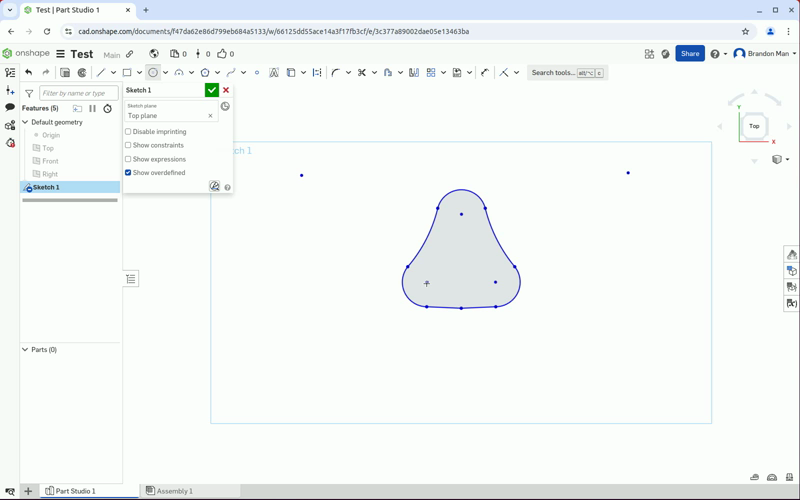
scroll(6)
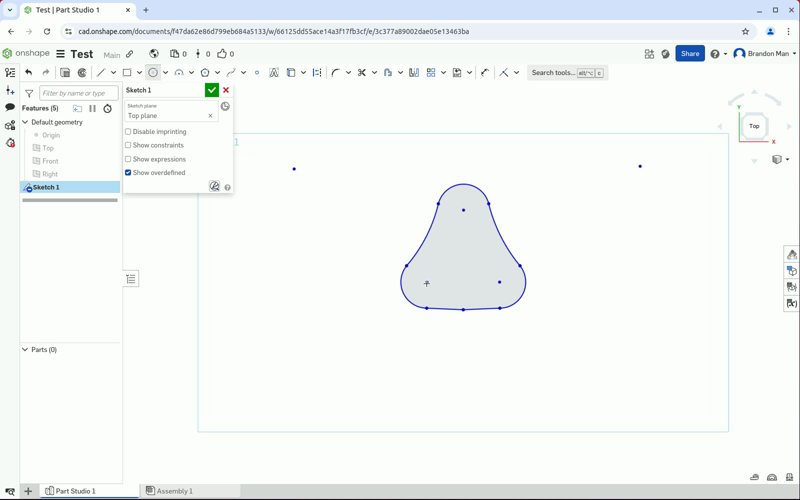
scroll(6)
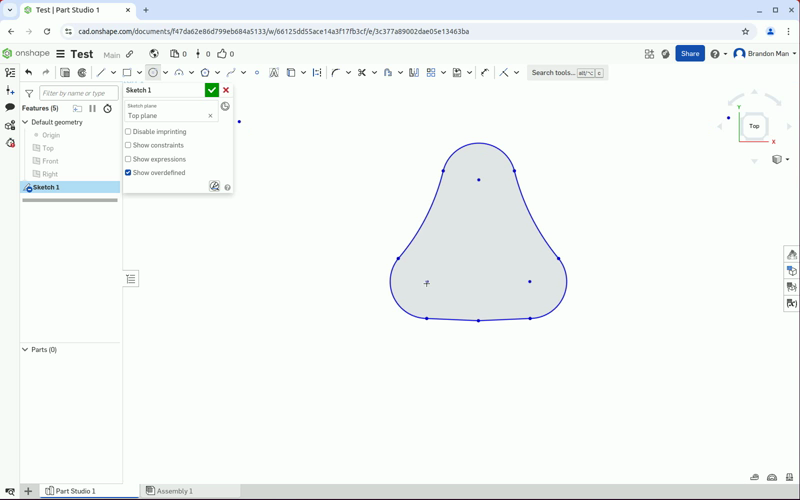
scroll(6)
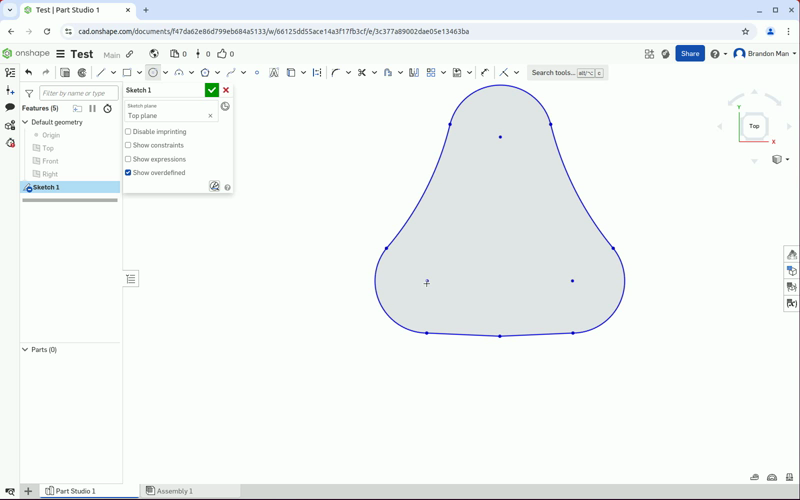
scroll(6)
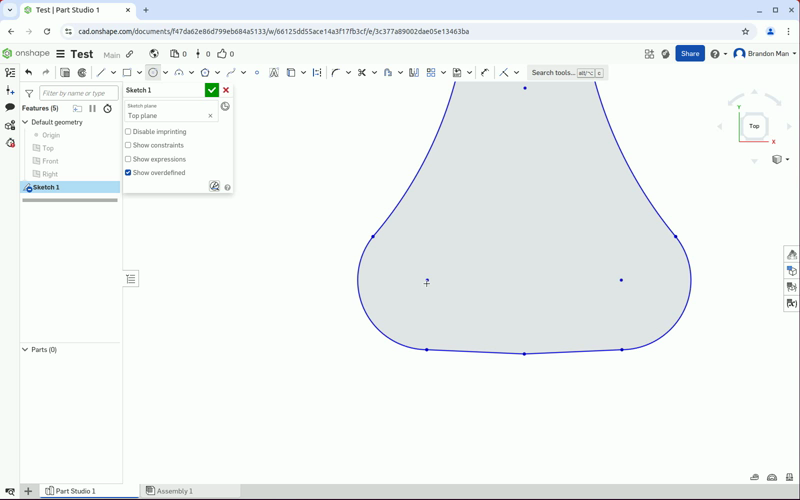
scroll(6)
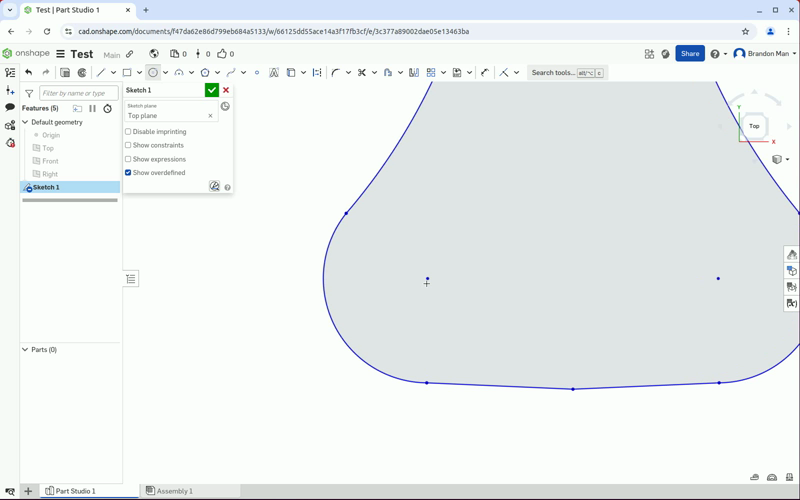
scroll(6)
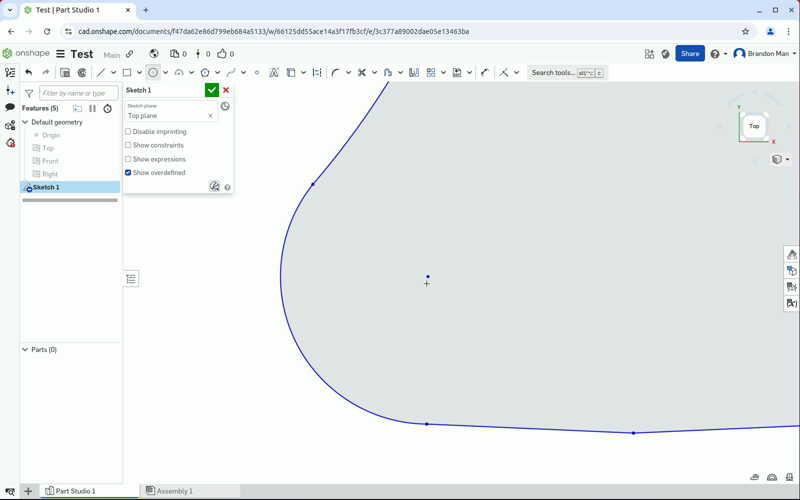
scroll(6)
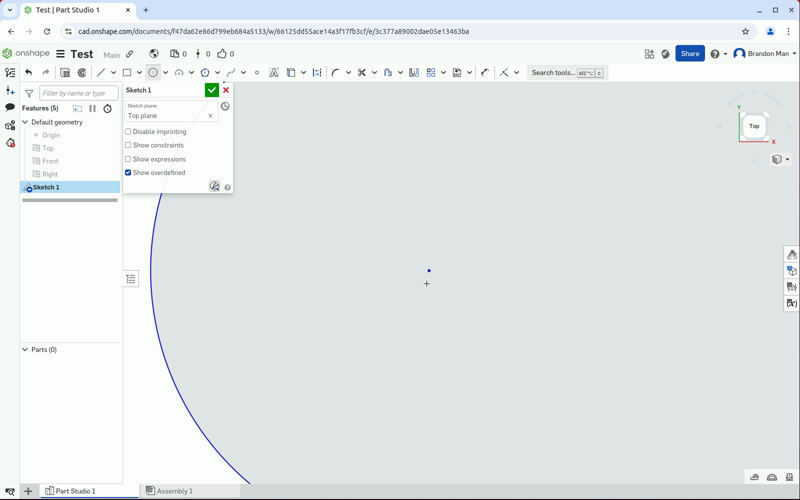
click(426, 283)
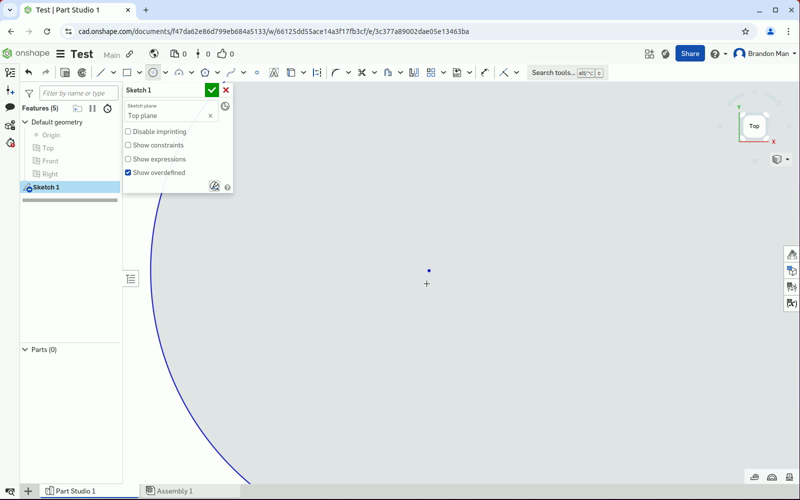
scroll(-6)
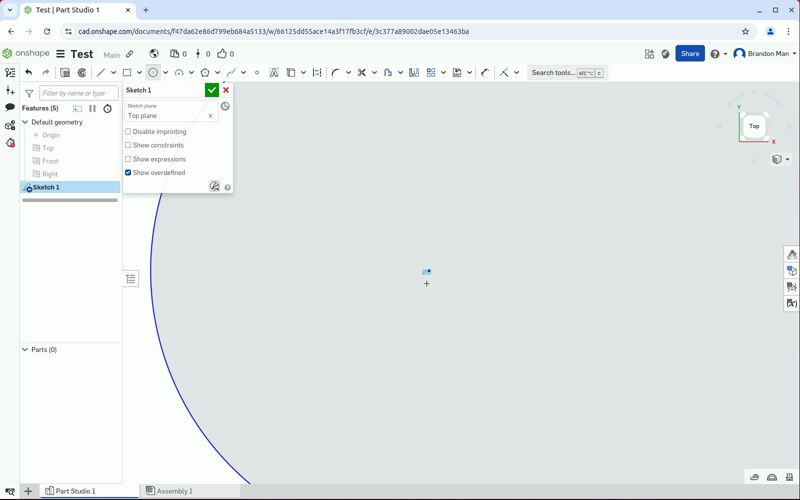
scroll(-6)
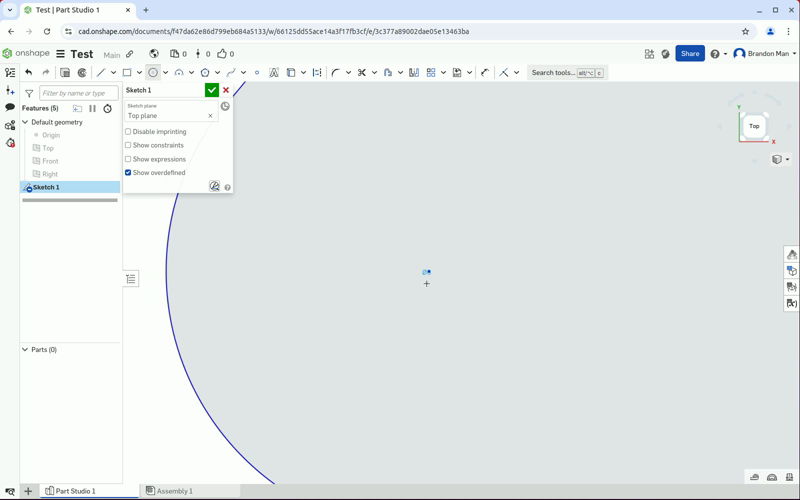
scroll(-6)
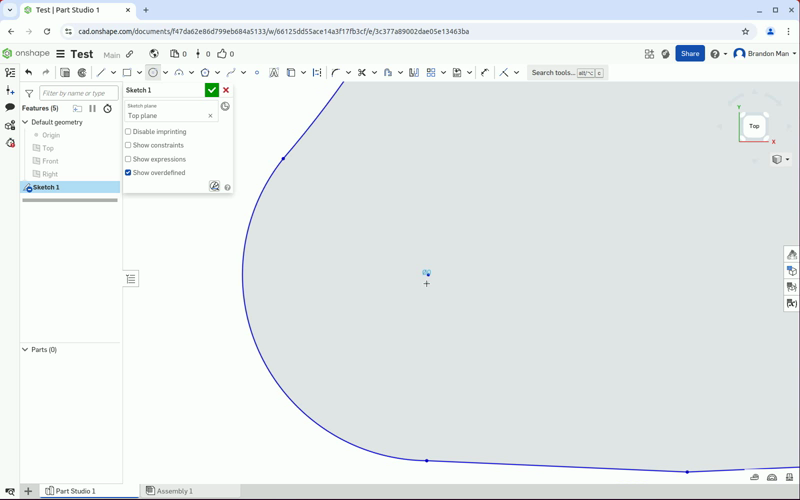
scroll(-6)
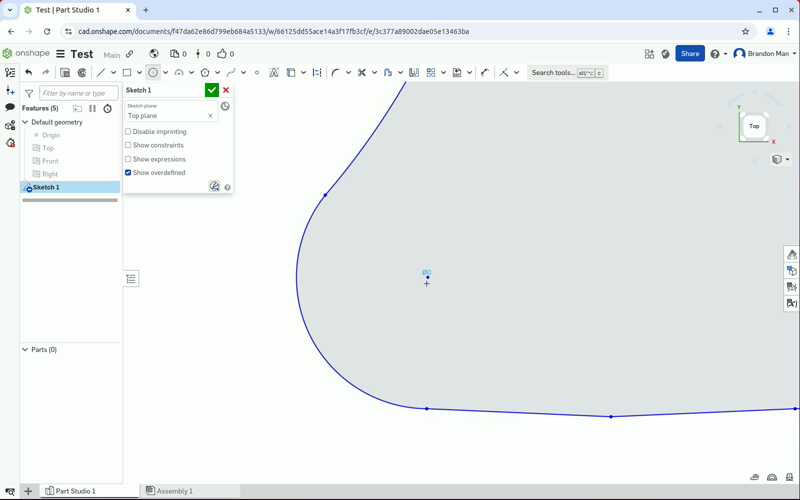
scroll(-6)
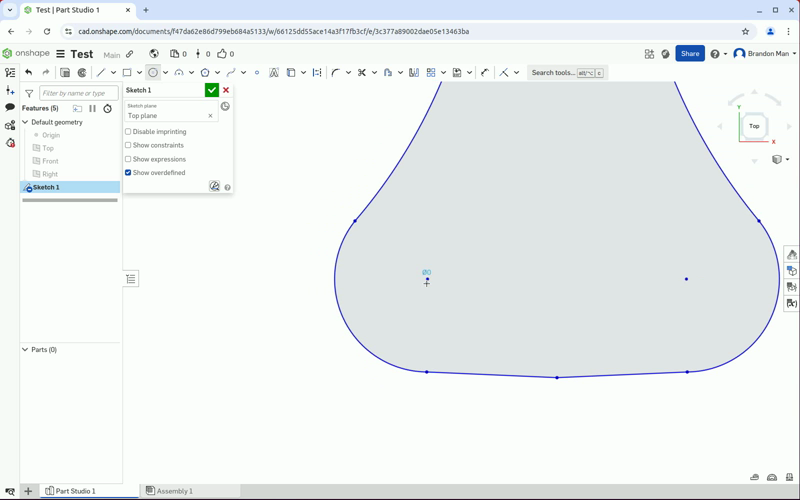
scroll(-6)
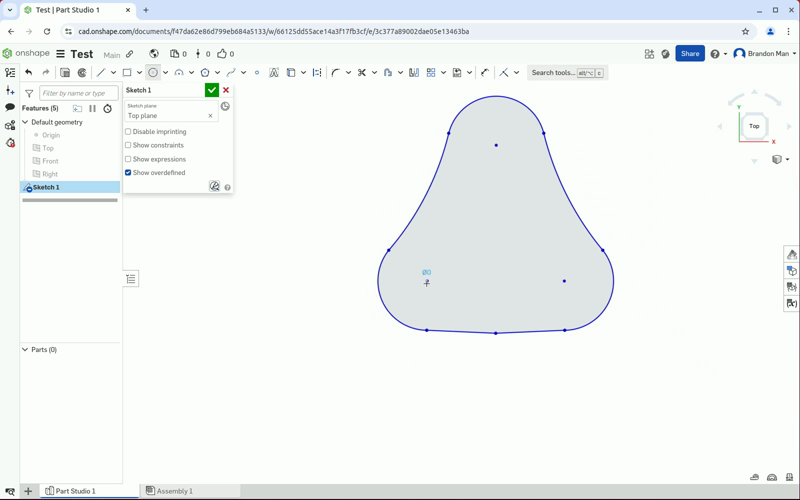
scroll(-6)
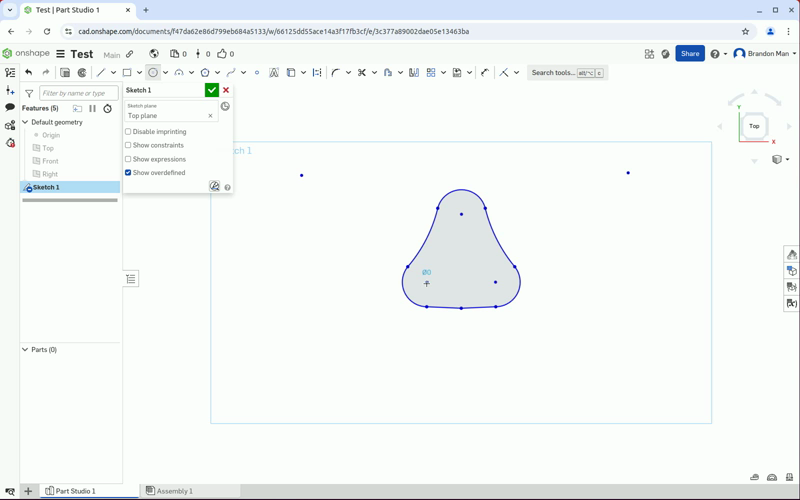
key_up(shift)
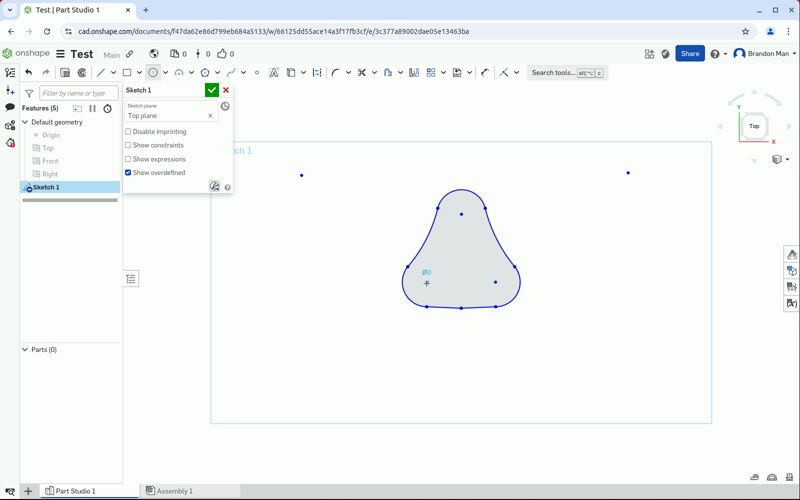
mouse_move(435, 283)
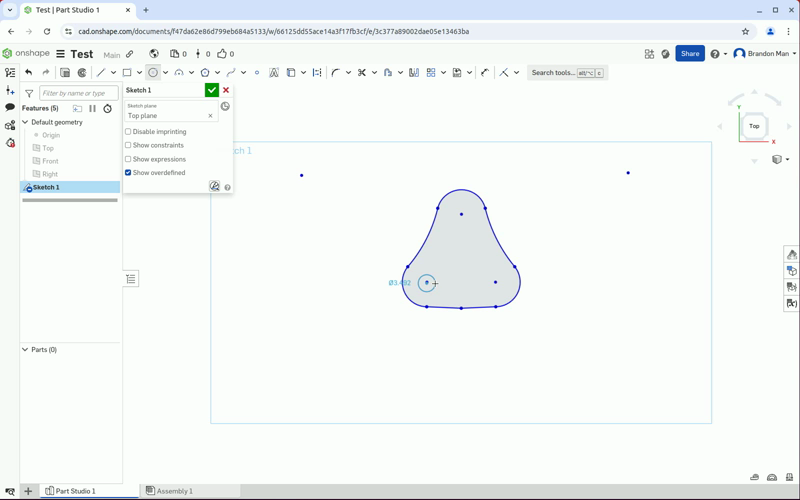
click(435, 283)
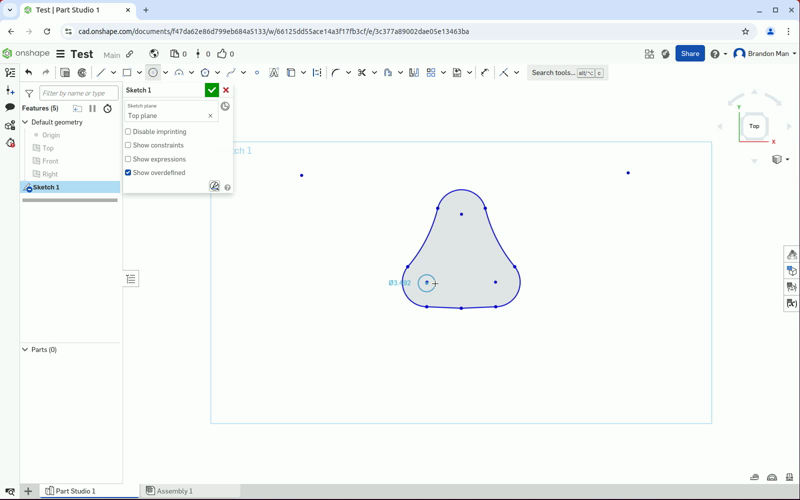
key(esc)
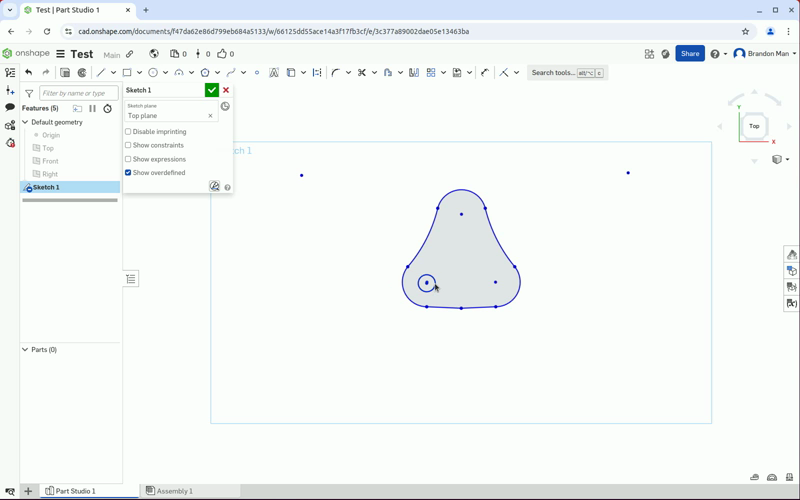
key(c)
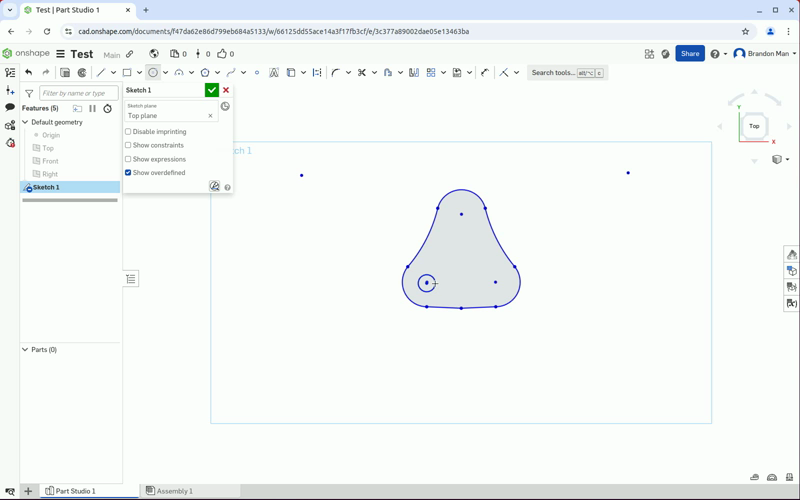
key_down(shift)
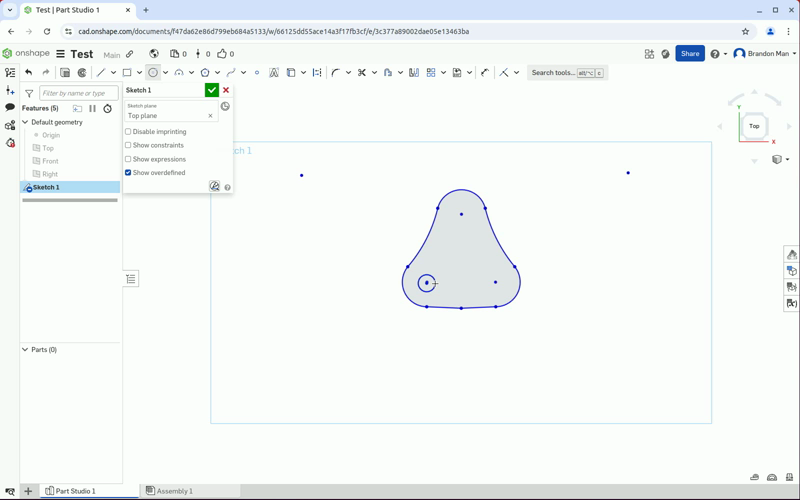
mouse_move(461, 213)
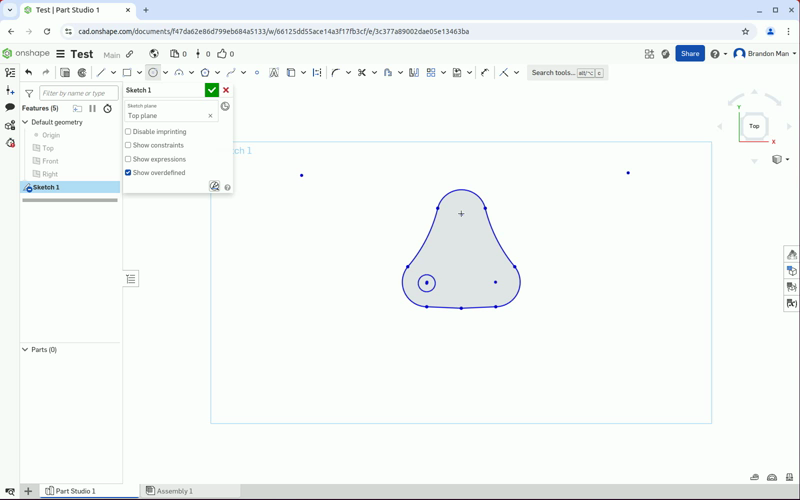
scroll(6)
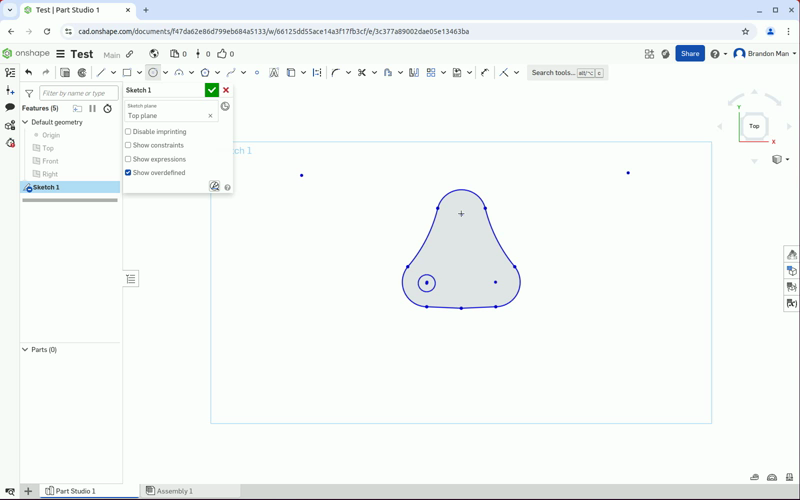
scroll(6)
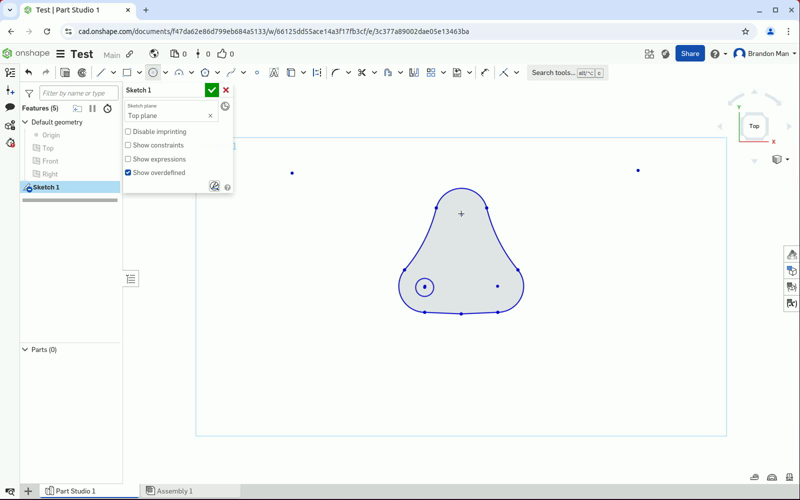
scroll(6)
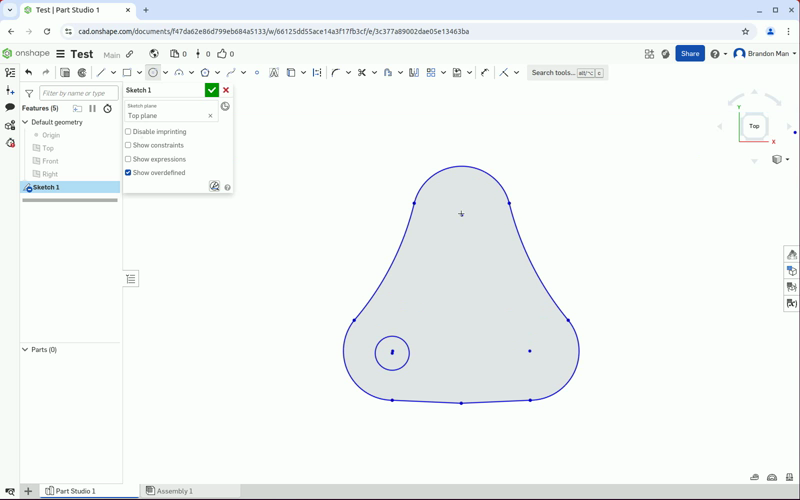
scroll(6)
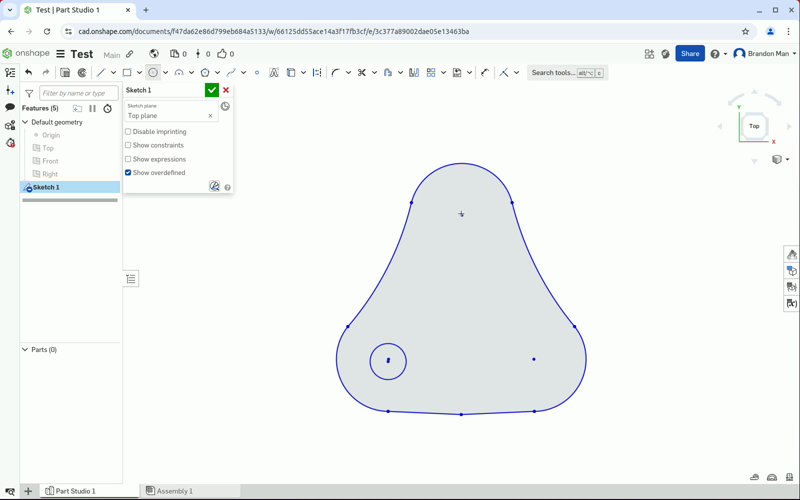
scroll(6)
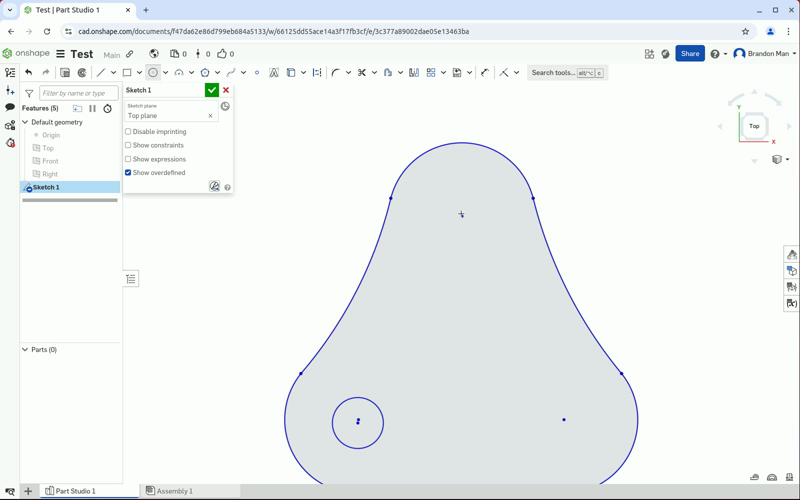
scroll(6)
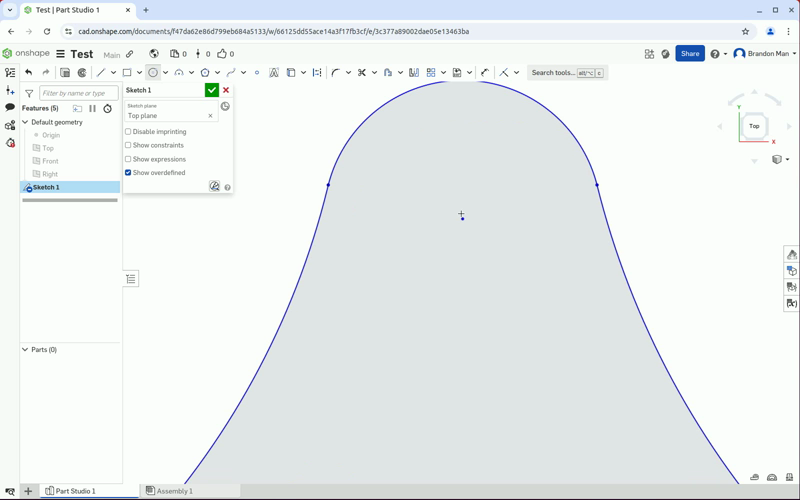
scroll(6)
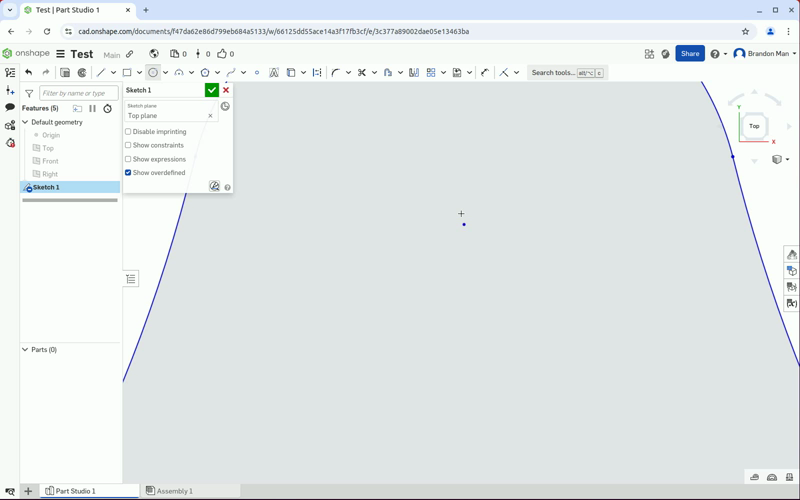
click(461, 213)
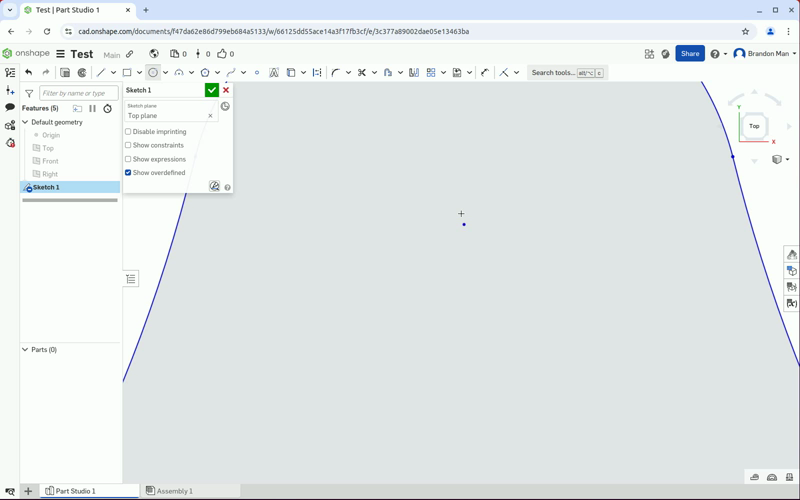
scroll(-6)
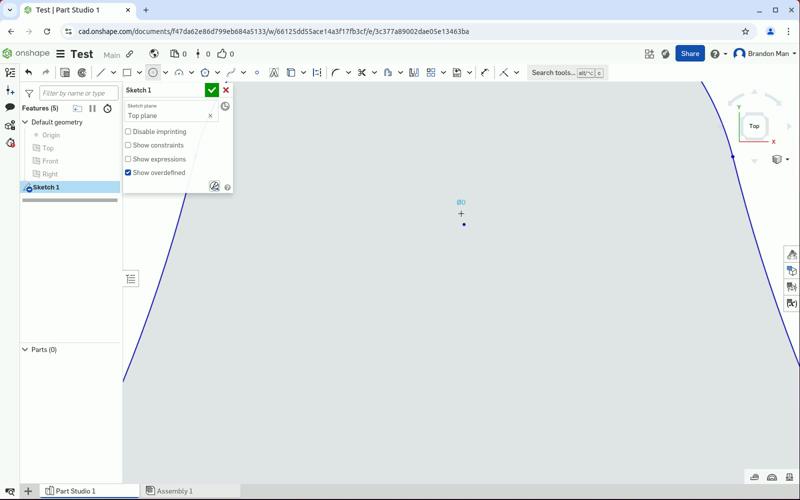
scroll(-6)
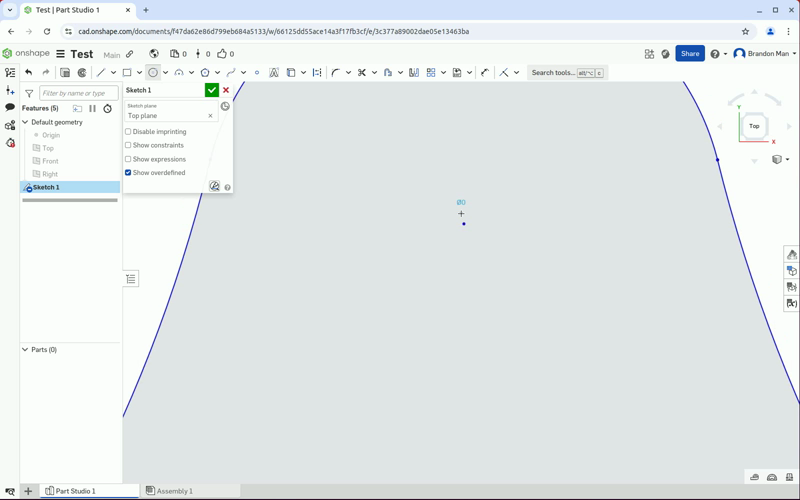
scroll(-6)
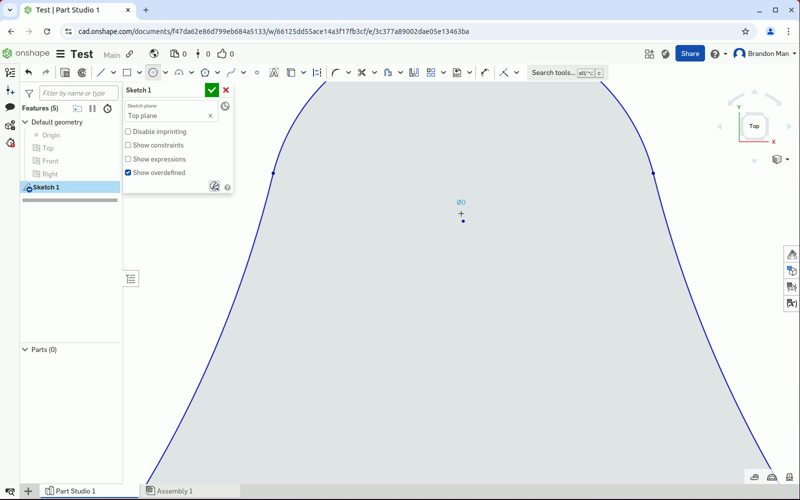
scroll(-6)
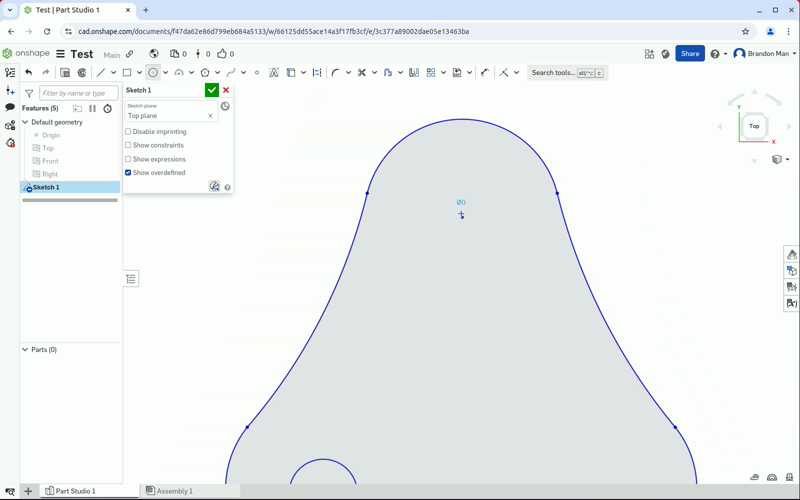
scroll(-6)
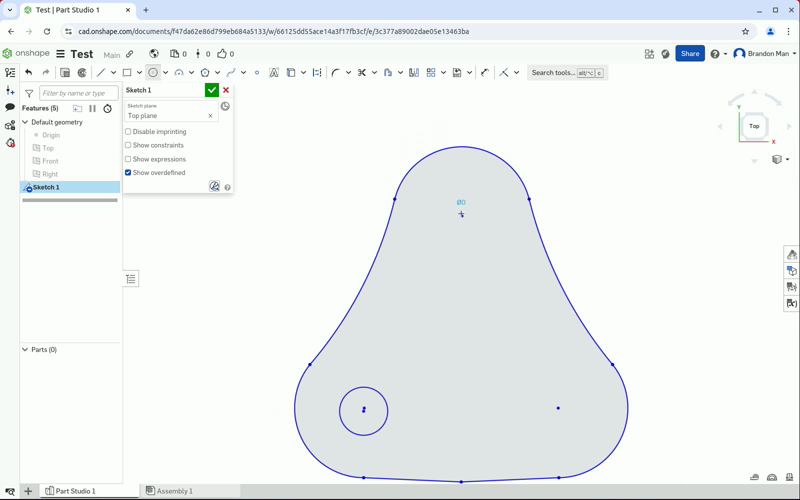
scroll(-6)
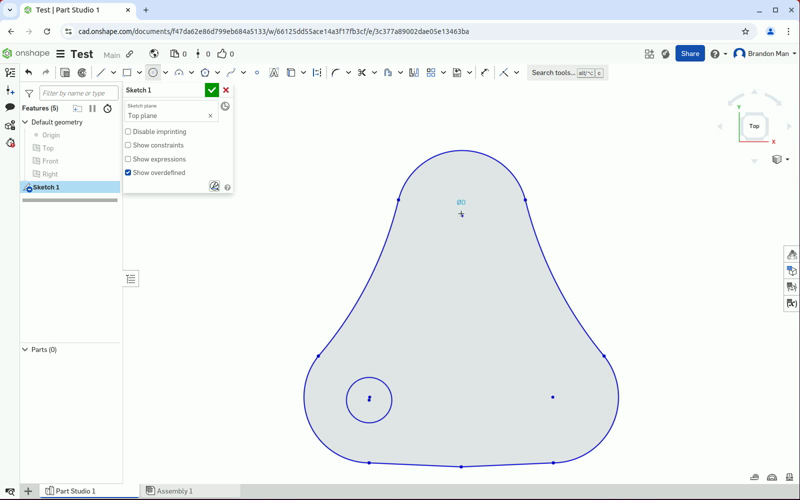
scroll(-6)
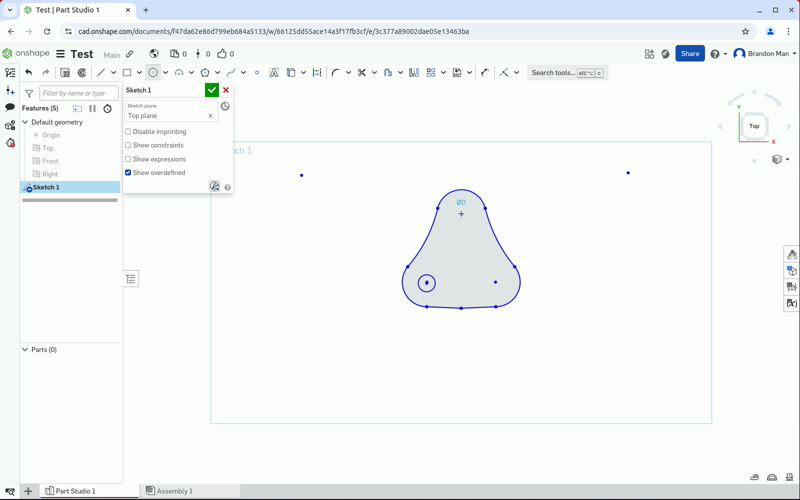
key_up(shift)
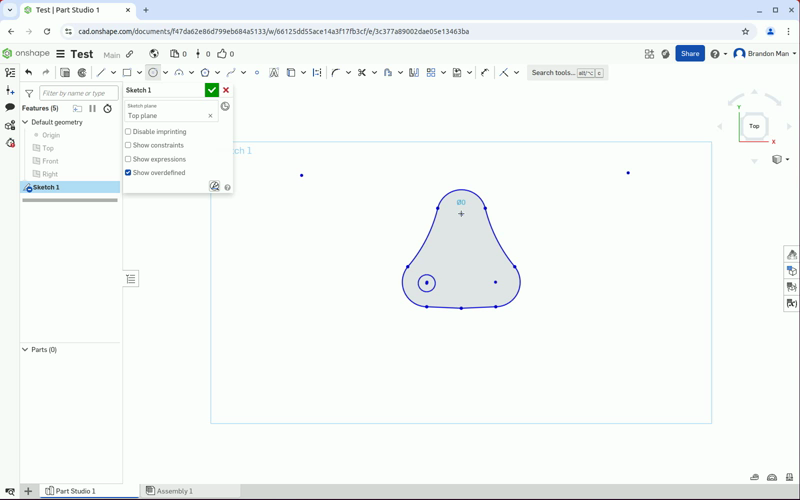
mouse_move(469, 213)
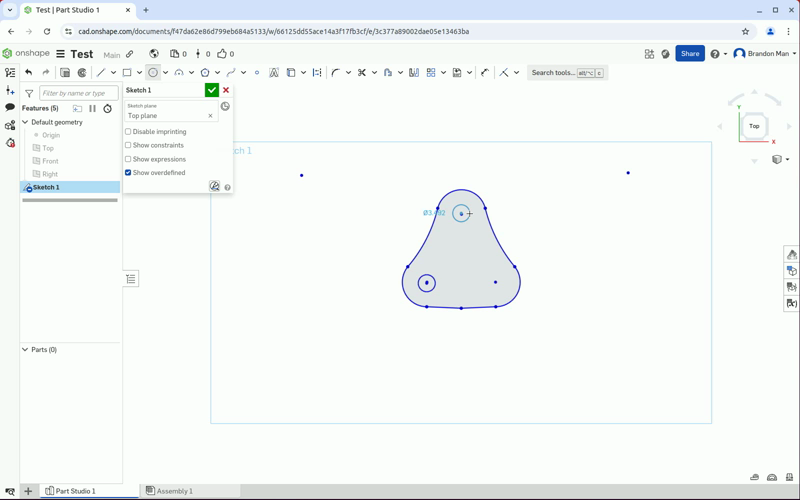
click(469, 213)
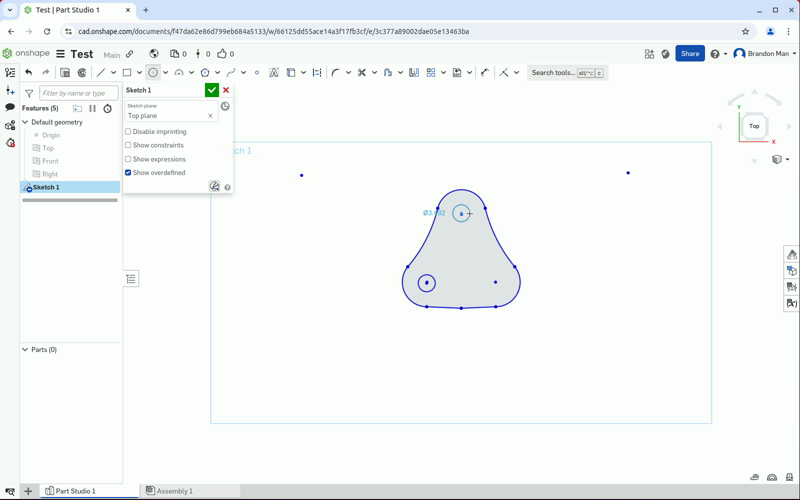
key(esc)
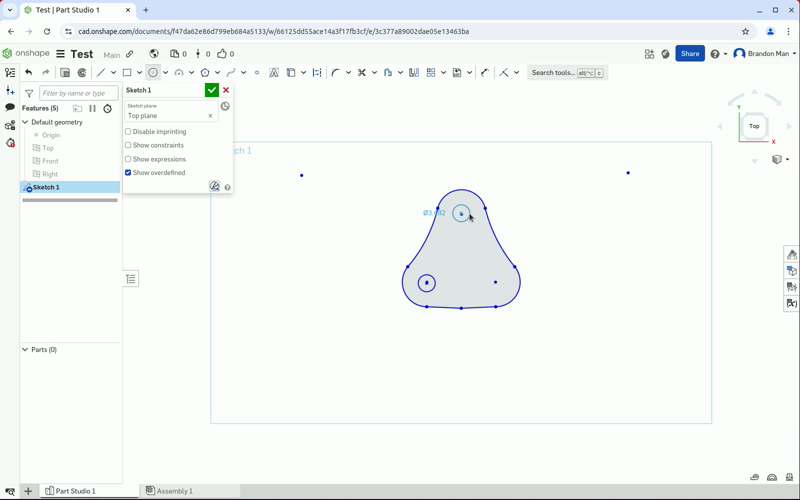
key(c)
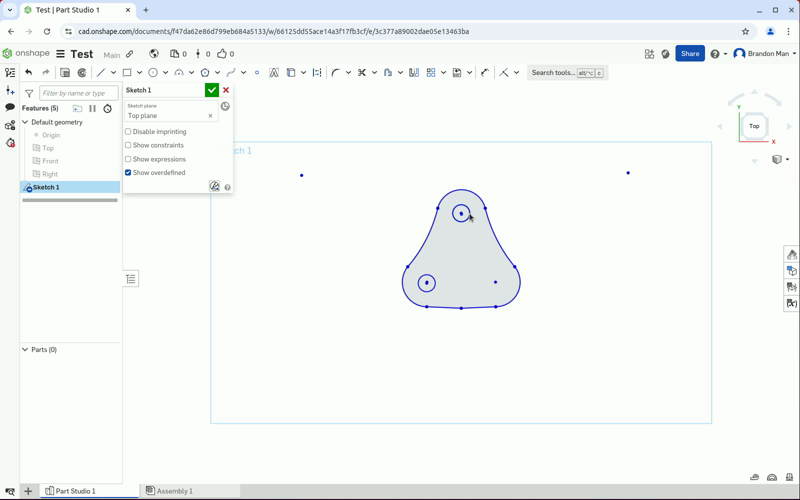
key_down(shift)
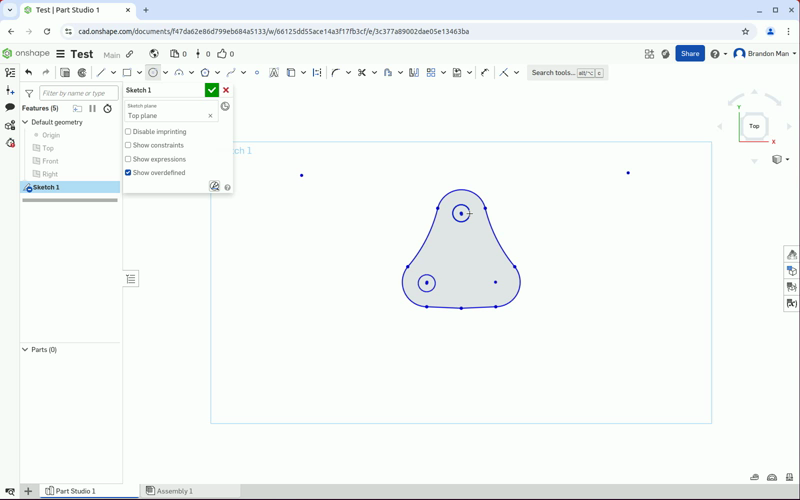
mouse_move(495, 283)
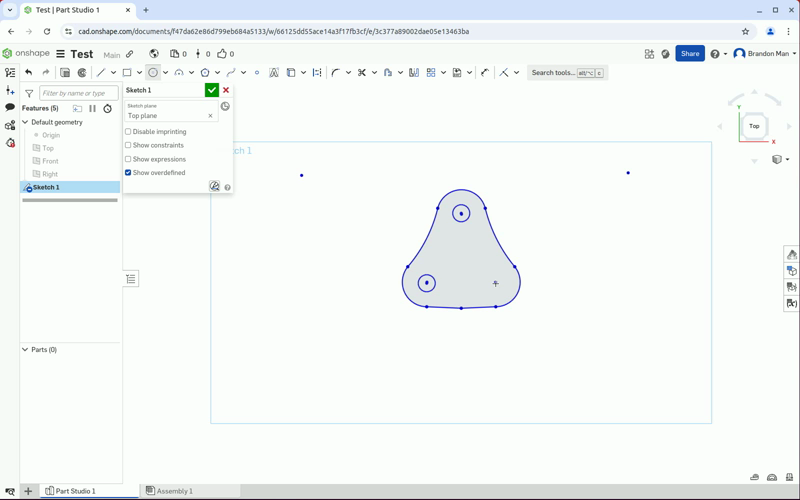
scroll(6)
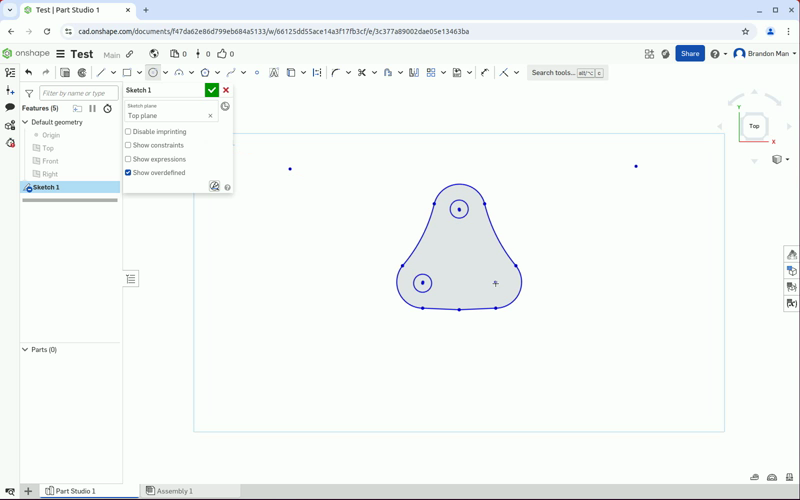
scroll(6)
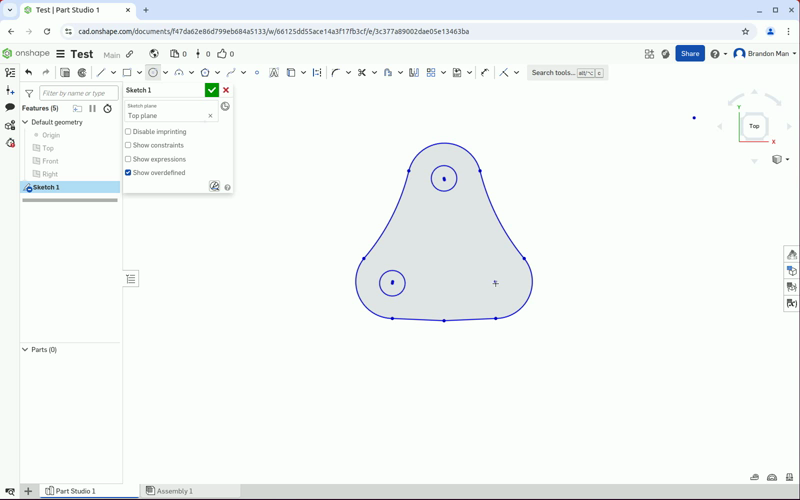
scroll(6)
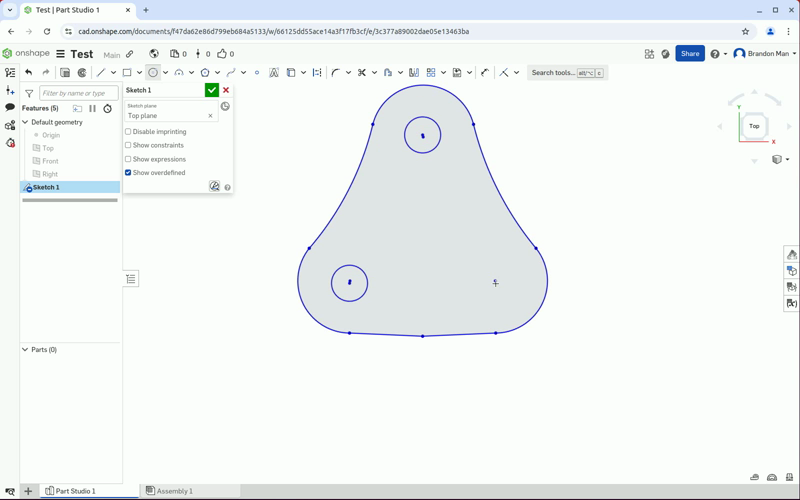
scroll(6)
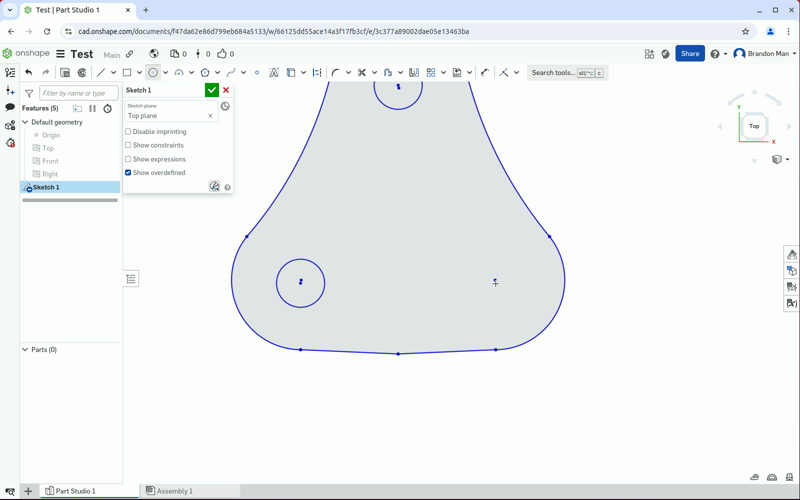
scroll(6)
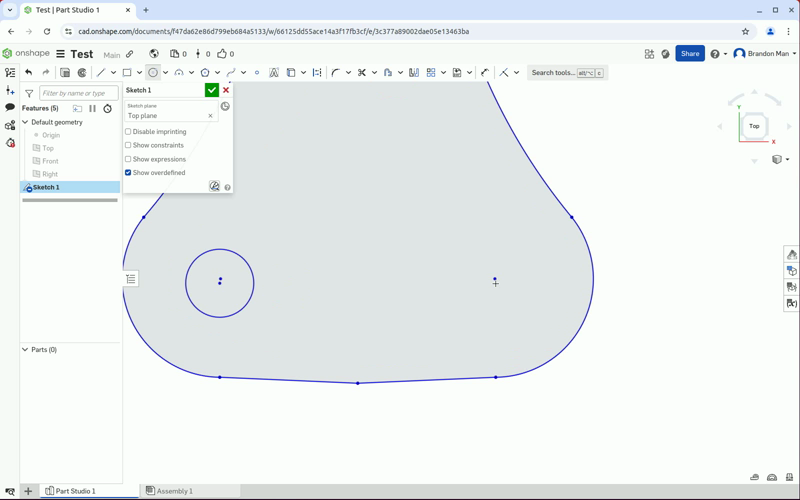
scroll(6)
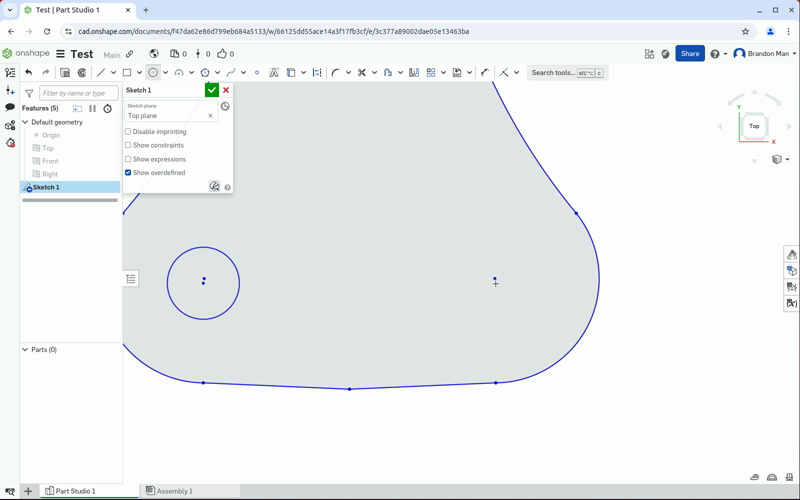
scroll(6)
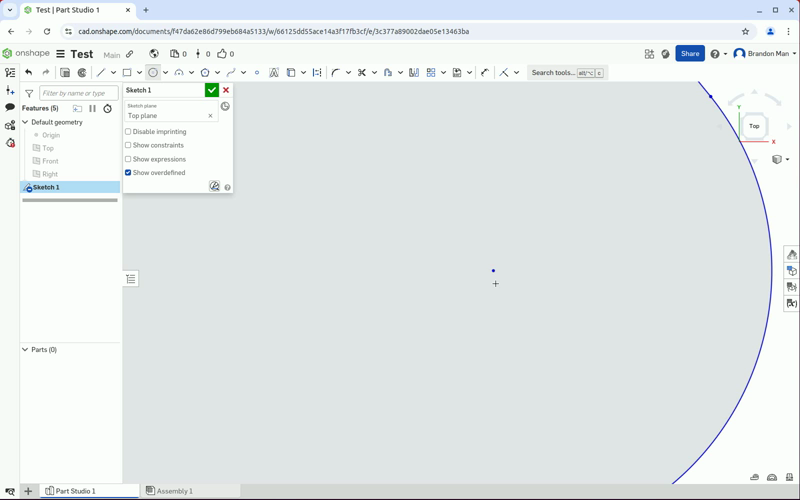
click(495, 283)
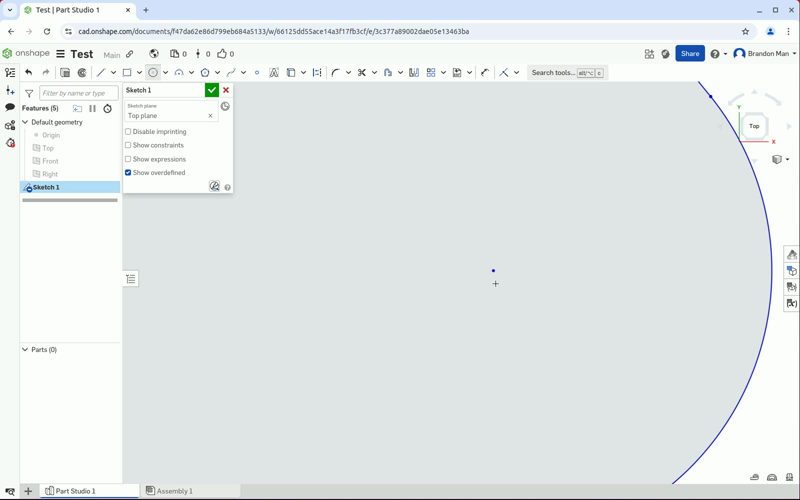
scroll(-6)
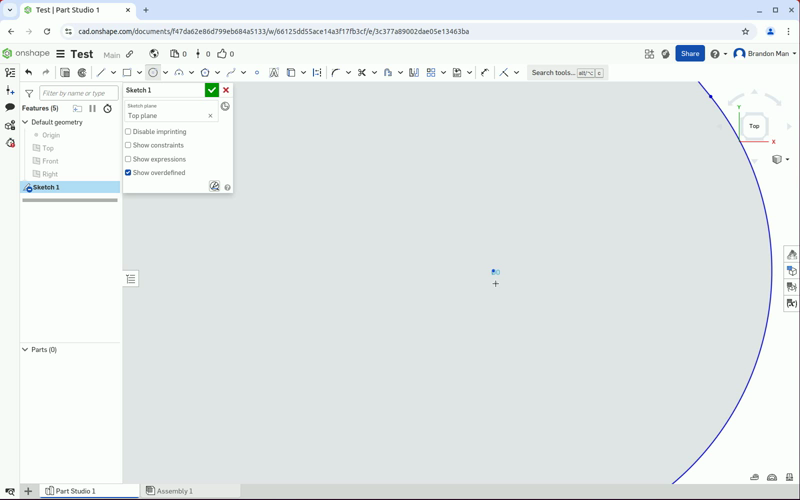
scroll(-6)
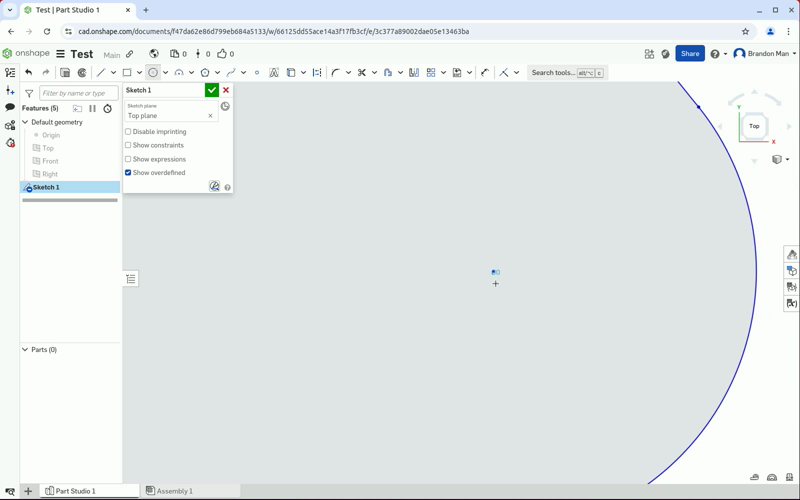
scroll(-6)
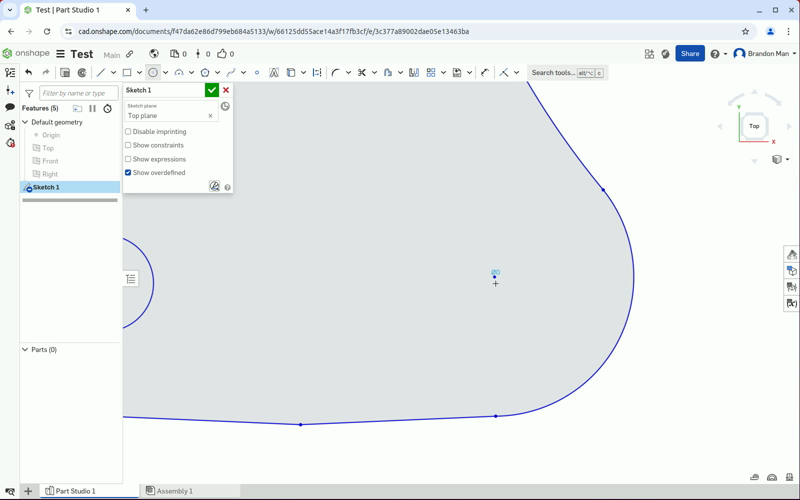
scroll(-6)
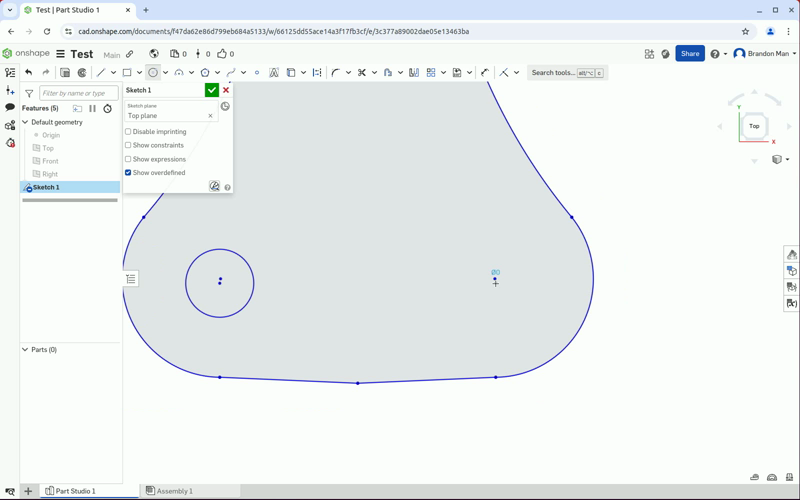
scroll(-6)
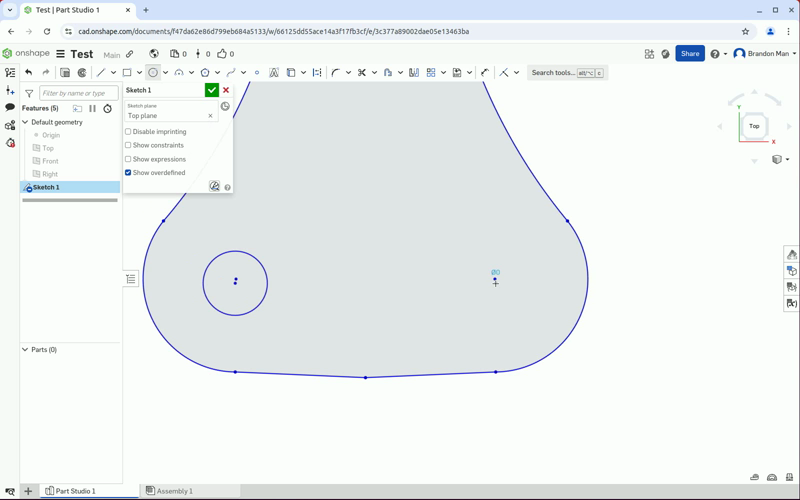
scroll(-6)
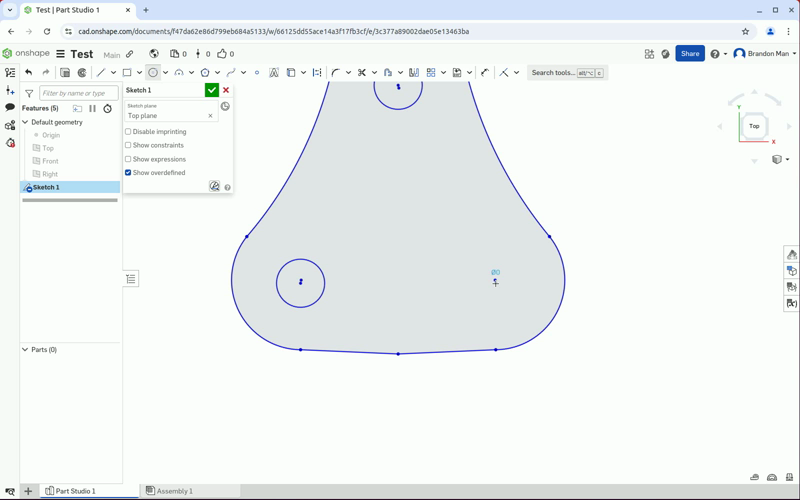
scroll(-6)
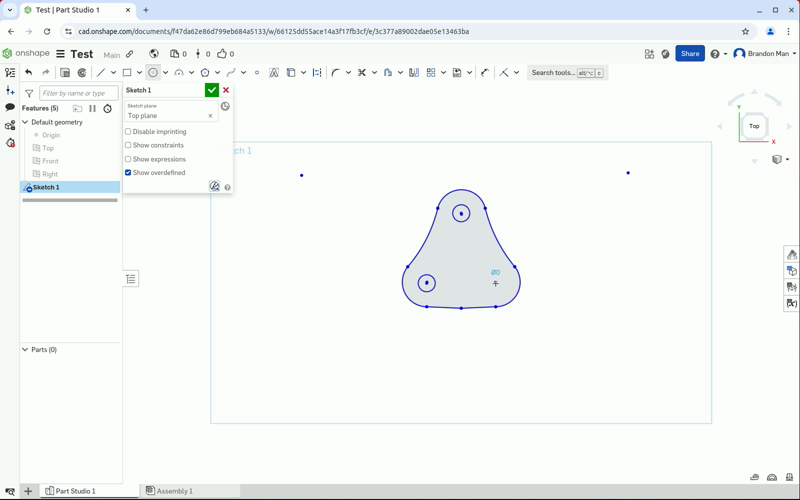
key_up(shift)
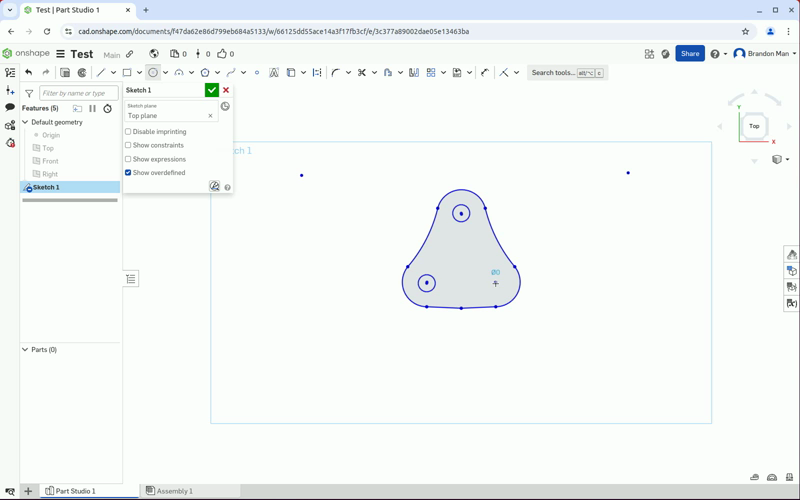
mouse_move(504, 283)
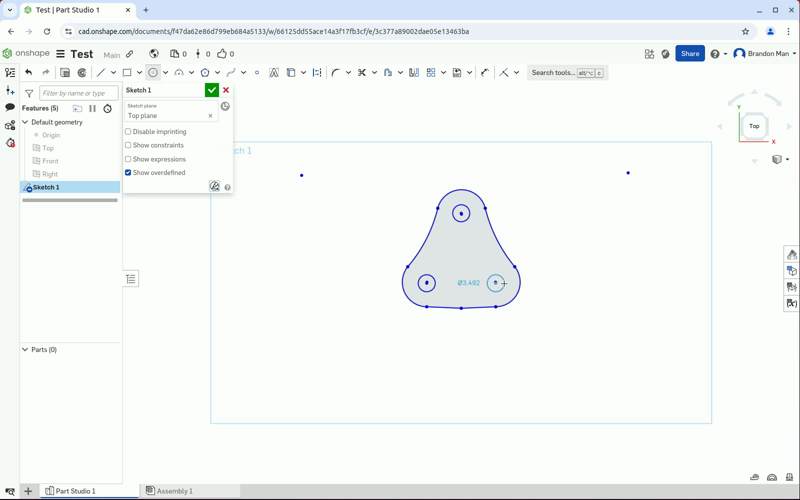
click(504, 283)
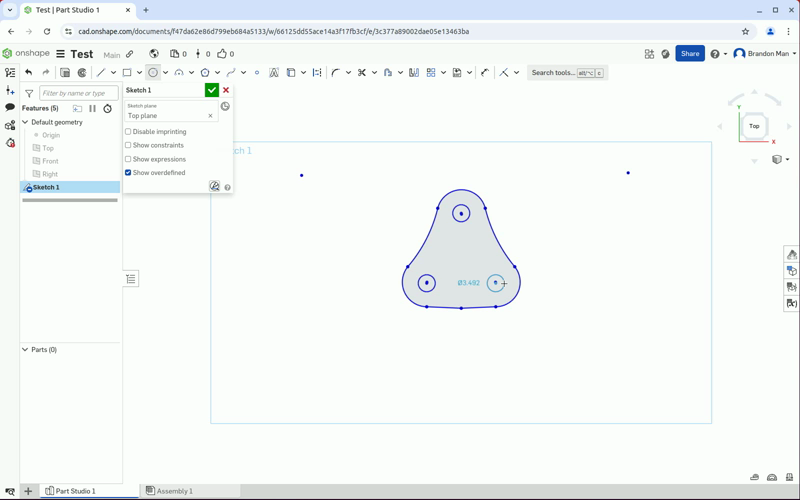
key(esc)
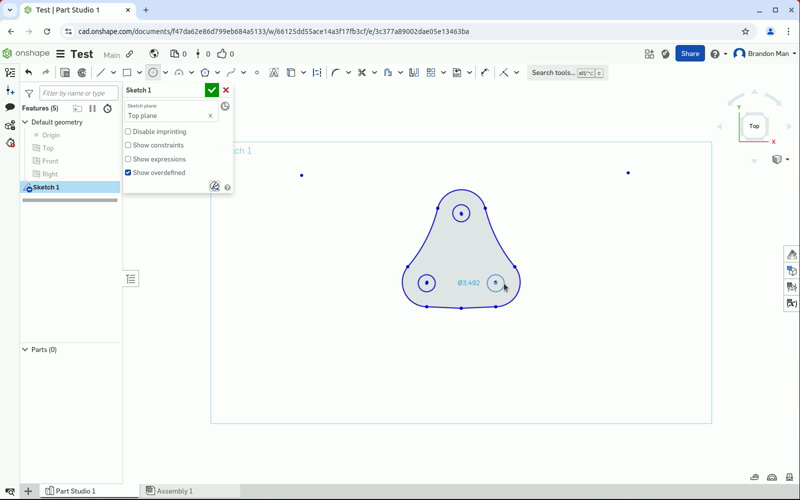
mouse_move(456, 244)
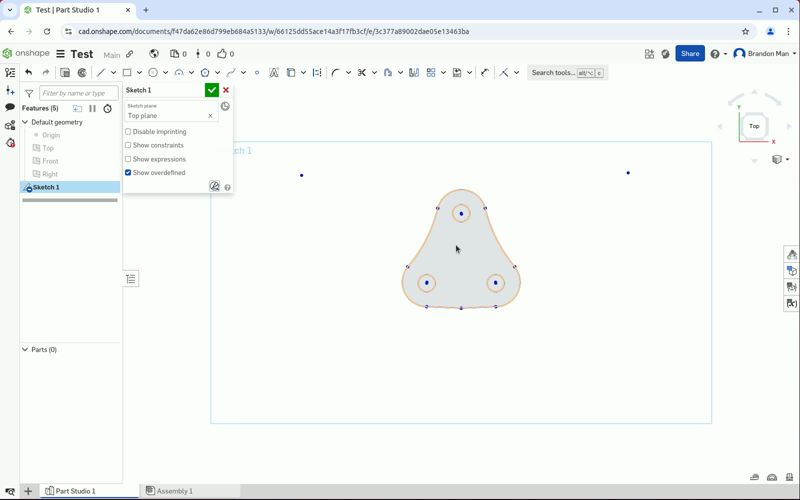
click(456, 244)
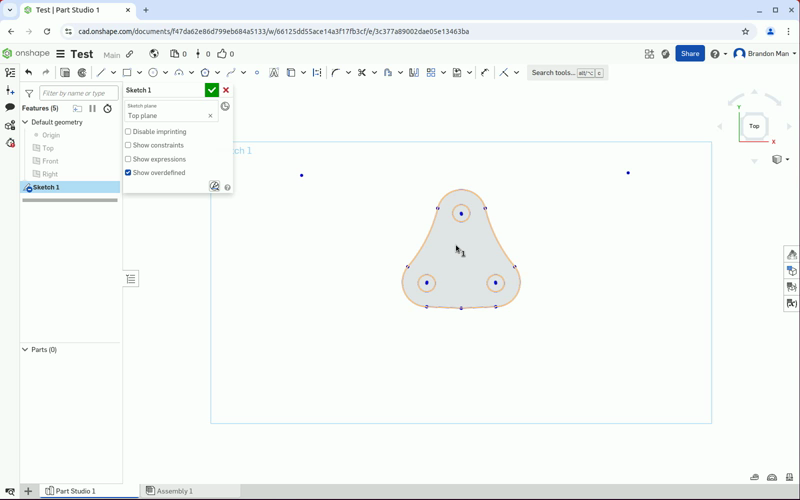
mouse_move(73, 352)
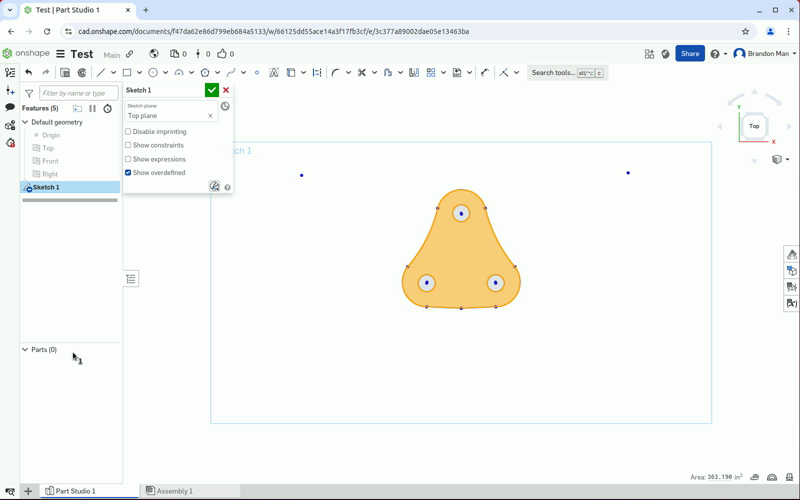
key(shift+y)
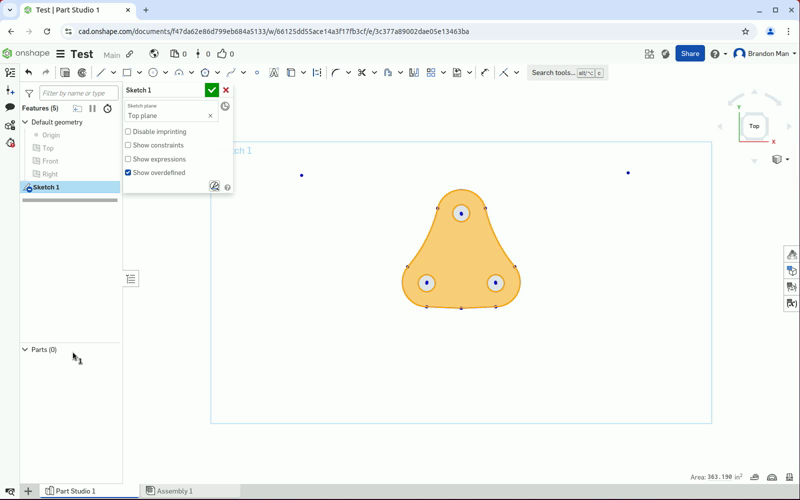
key(shift+e)
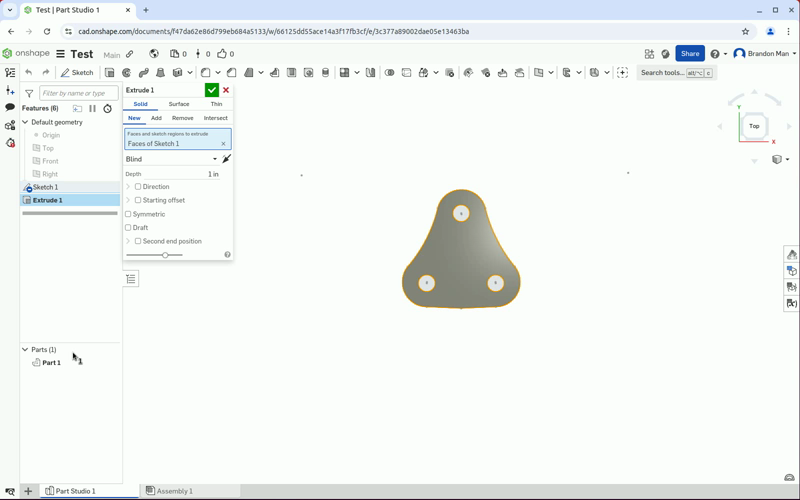
mouse_move(143, 106)
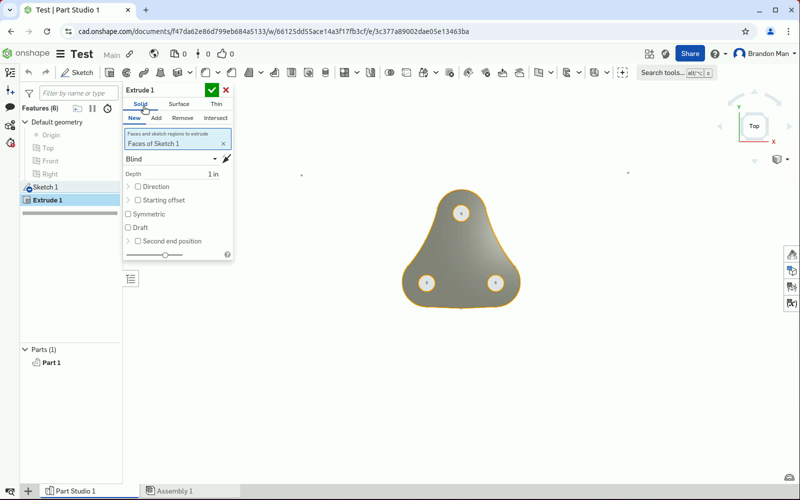
click(143, 106)
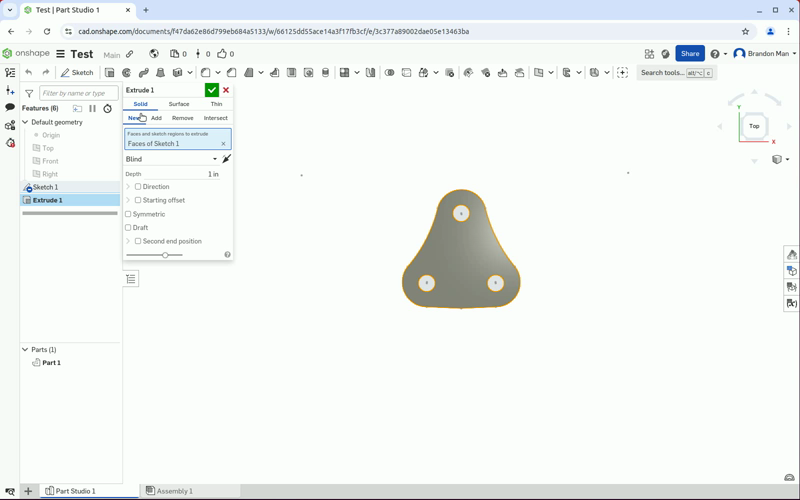
mouse_move(137, 120)
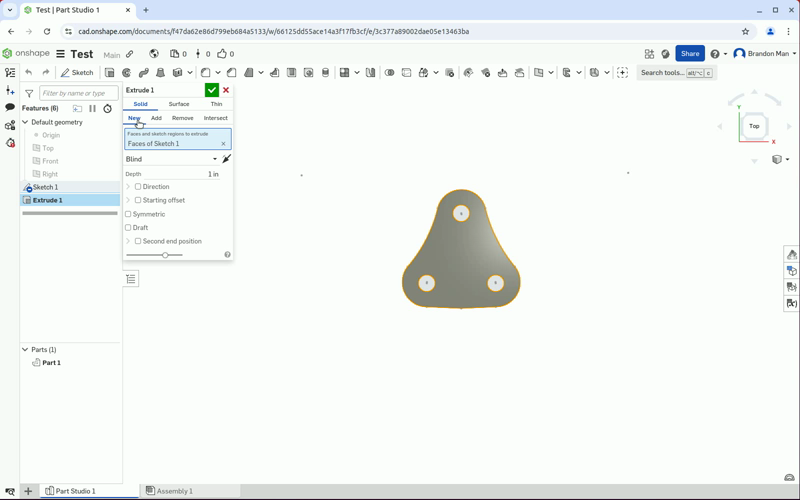
click(137, 120)
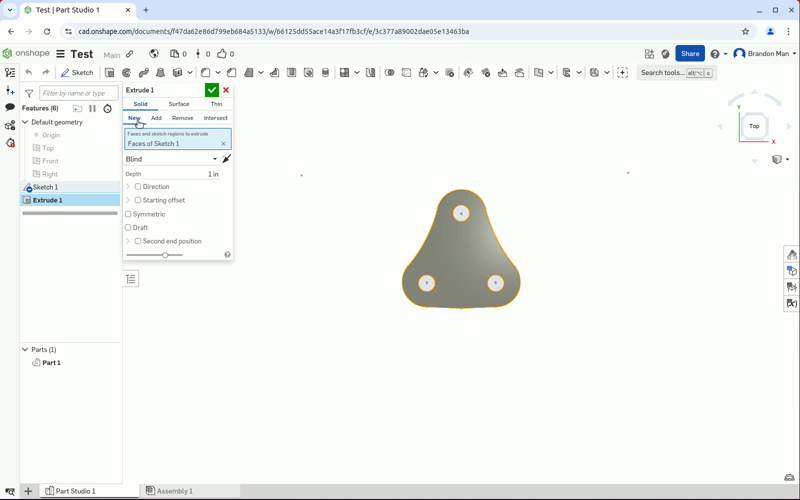
key(tab, 4)
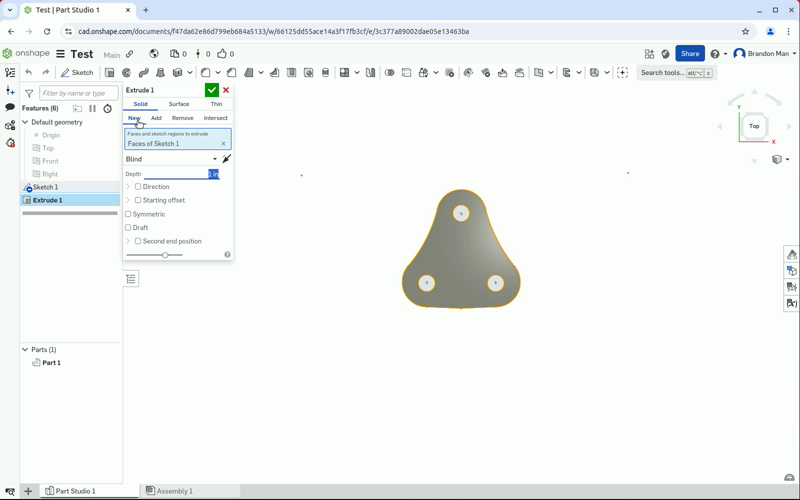
text(2.889)
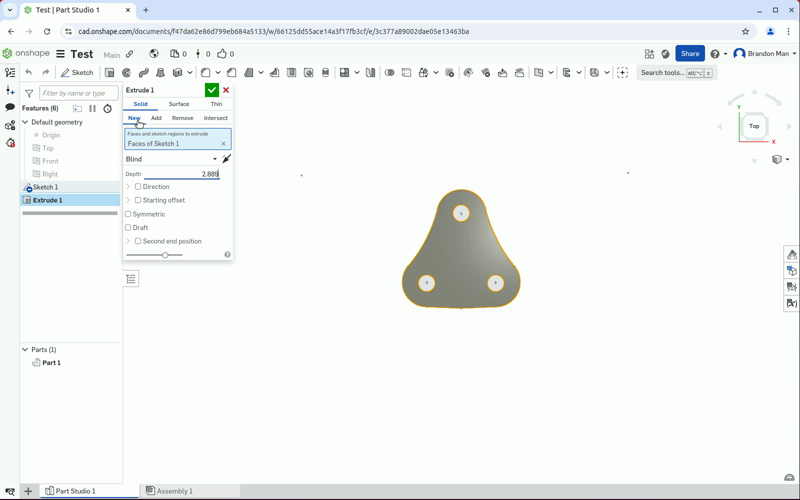
key(enter)
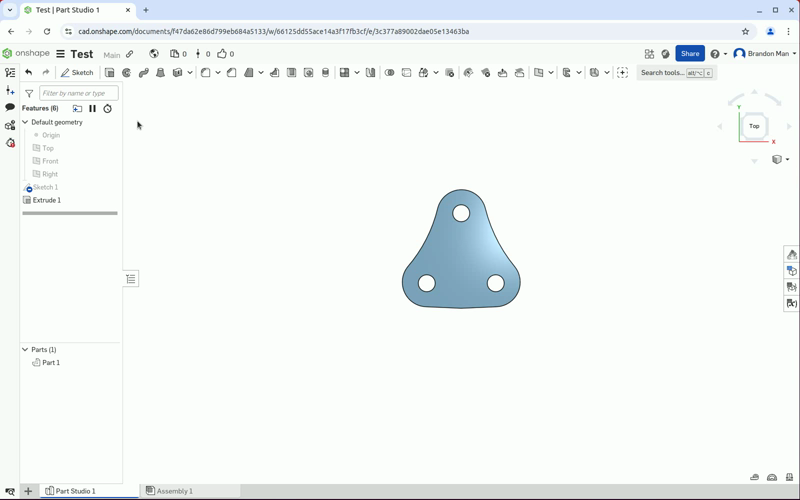
key(shift+h)
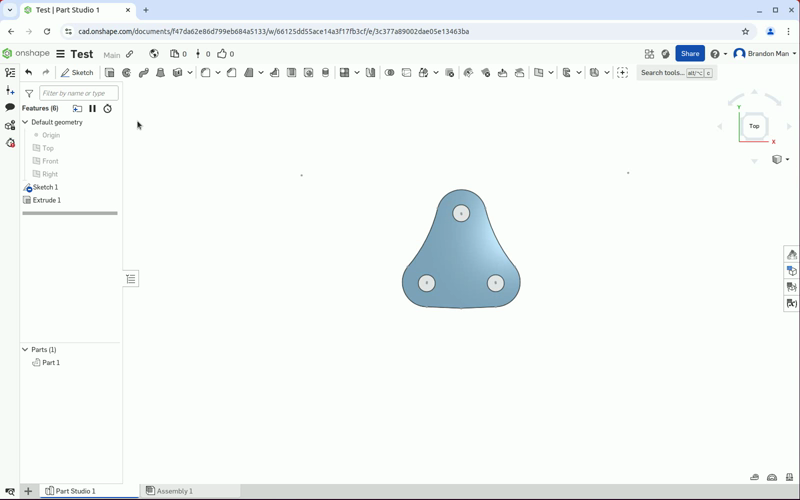
key(shift+h)
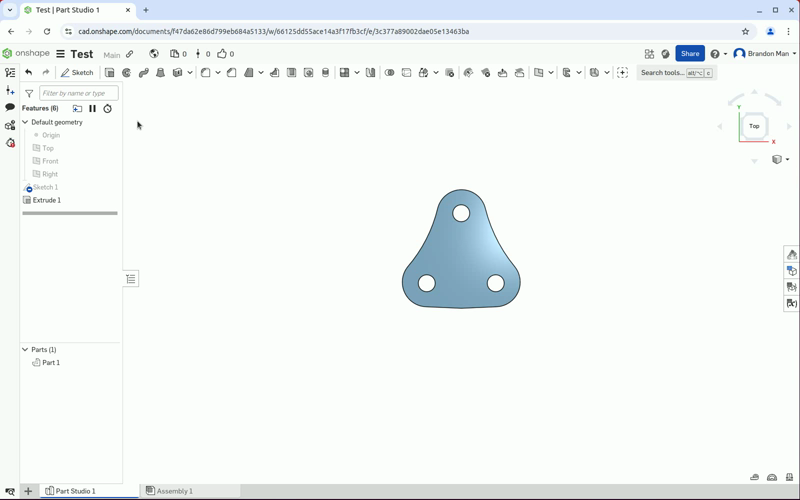
mouse_move(73, 189)
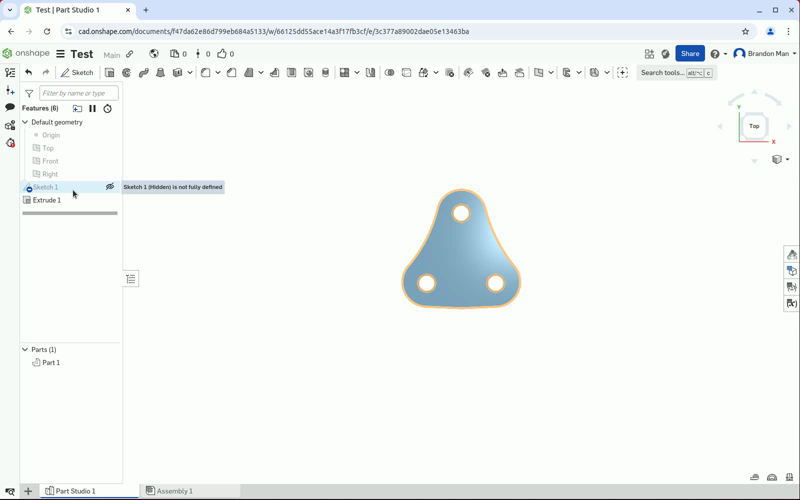
click(73, 189)
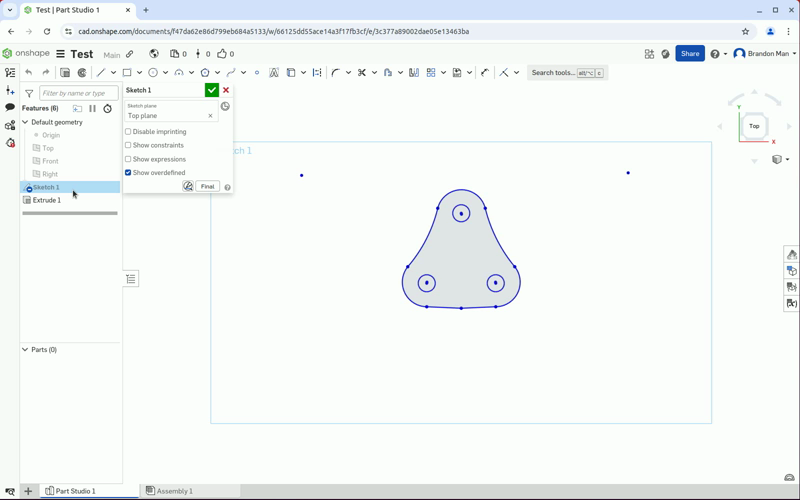
mouse_move(229, 92)
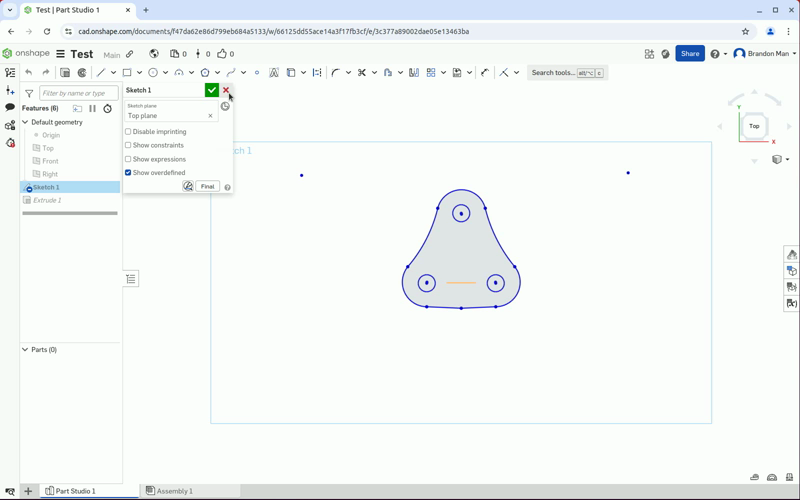
click(229, 92)
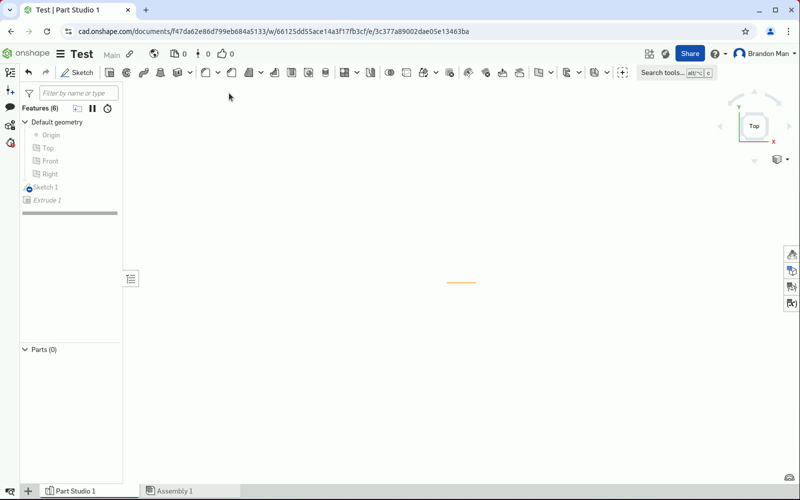
mouse_move(73, 352)
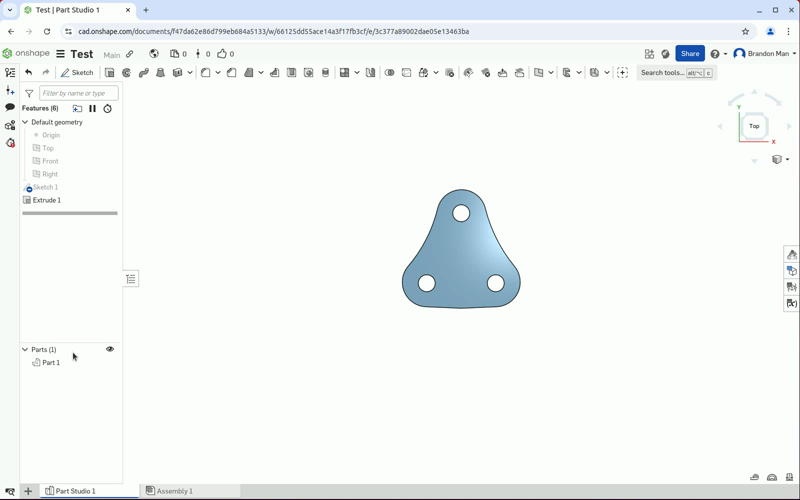
key(y)
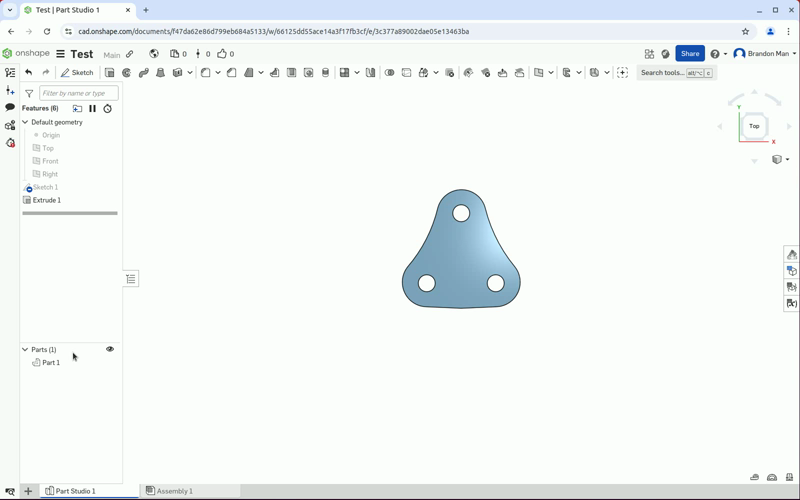
key(shift+p)
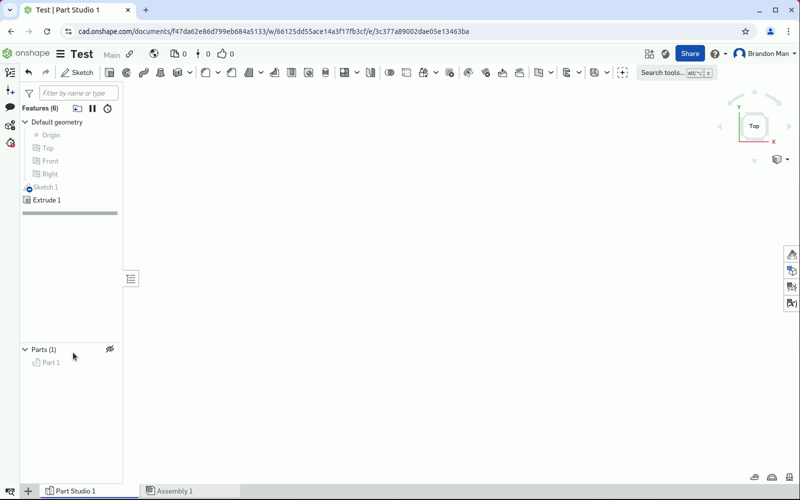
key(space)
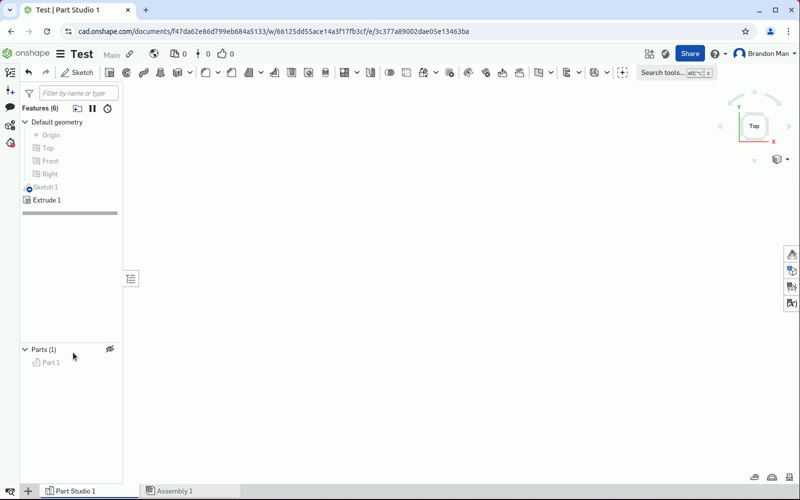
key_down(shift)
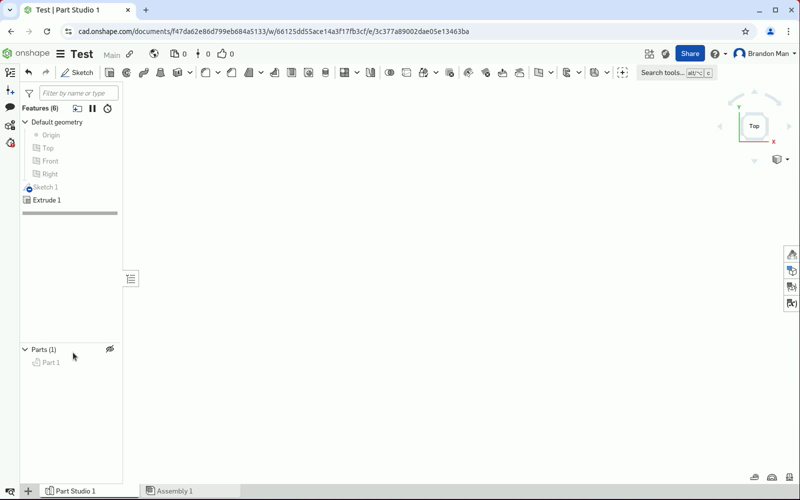
key(up)
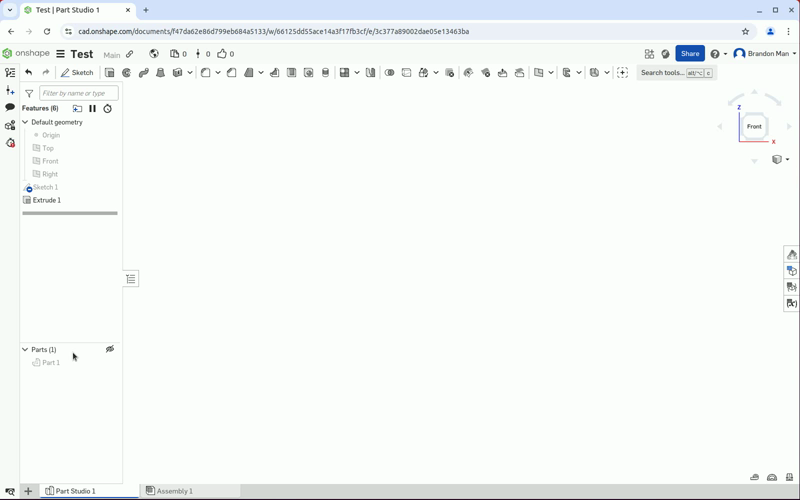
key_up(shift)
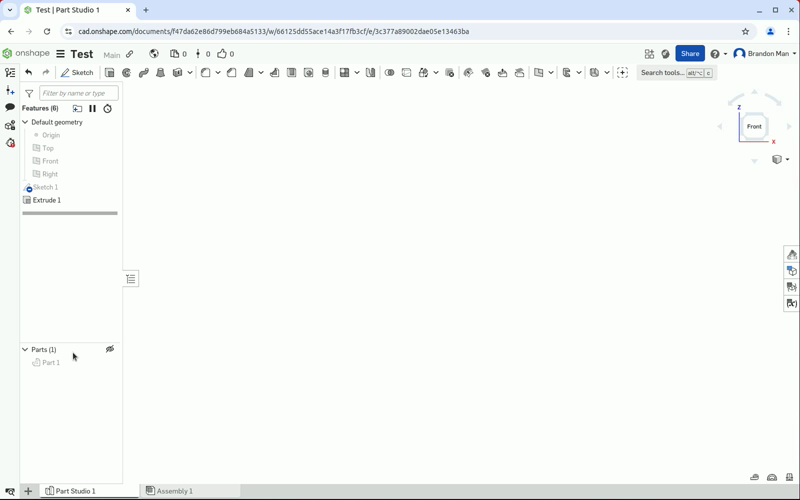
key(space)
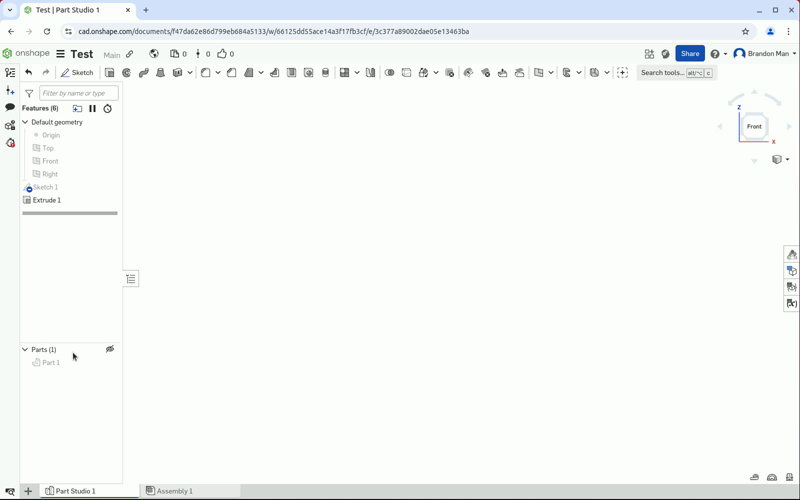
key_down(shift)
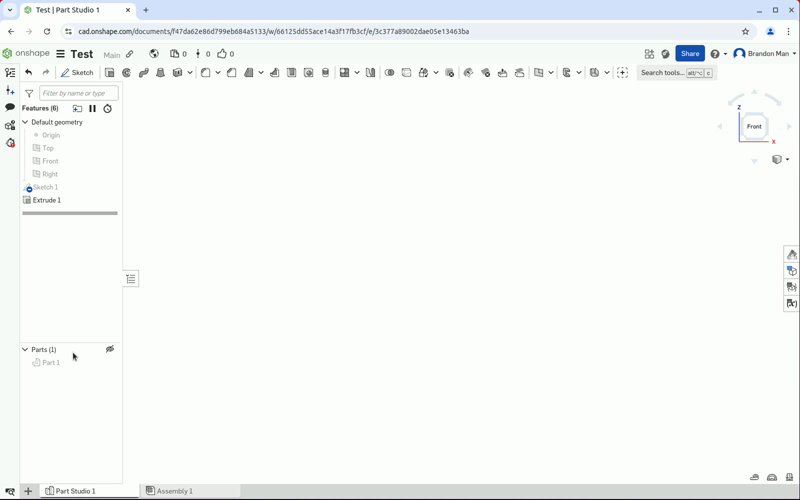
key(left)
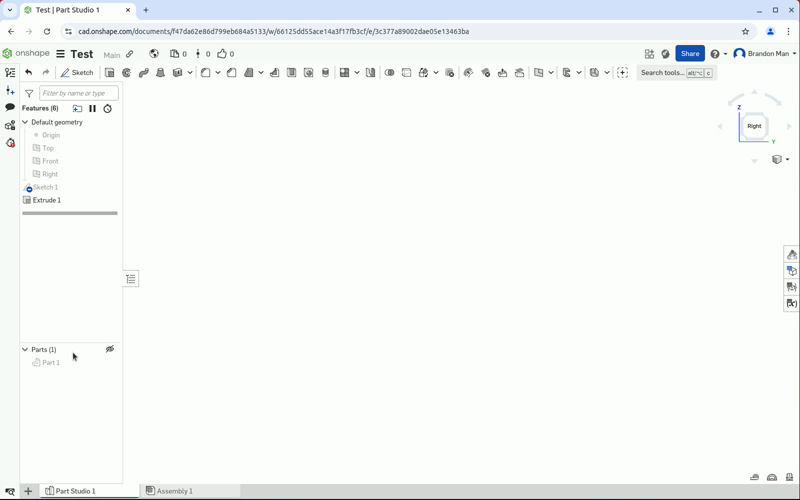
key_up(shift)
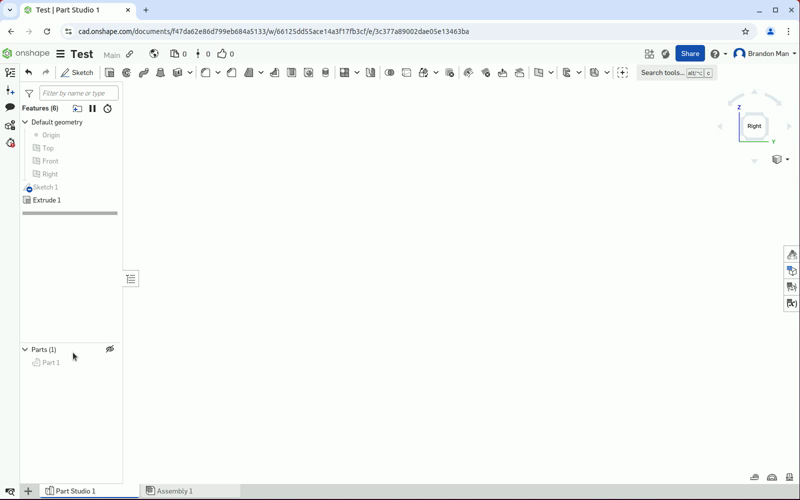
mouse_move(73, 352)
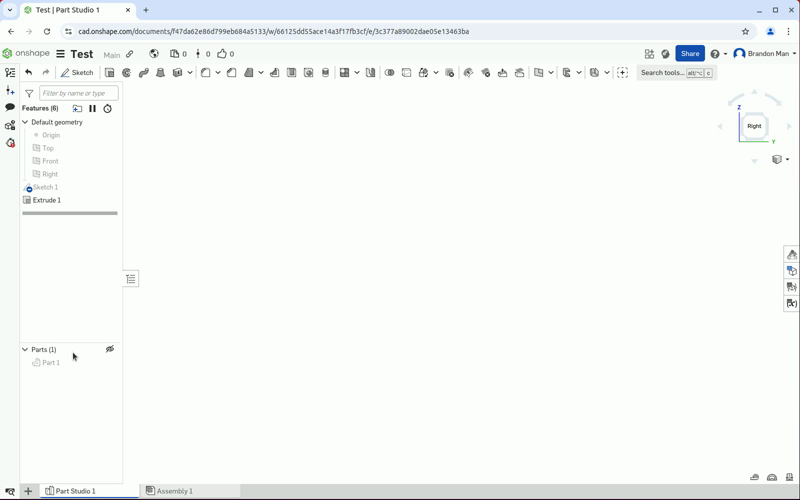
key(shift+y)
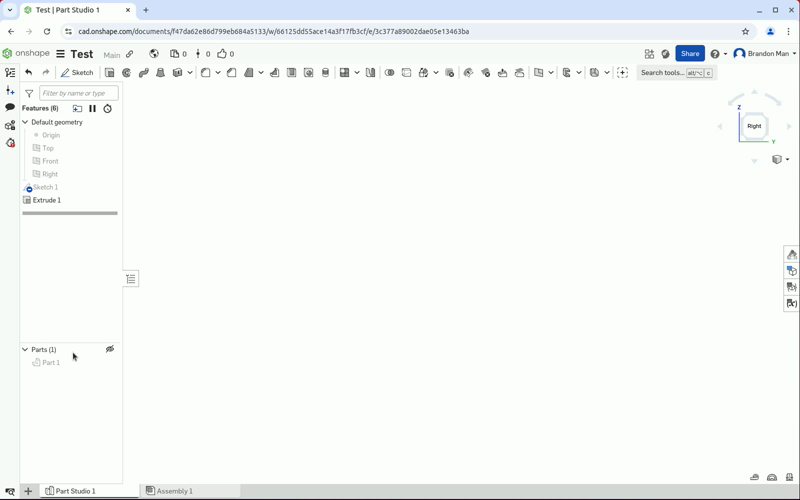
key(shift+s)
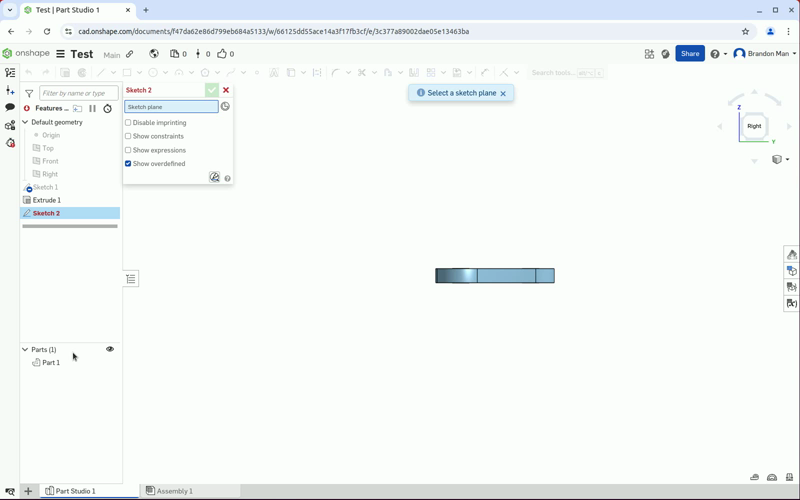
mouse_move(73, 176)
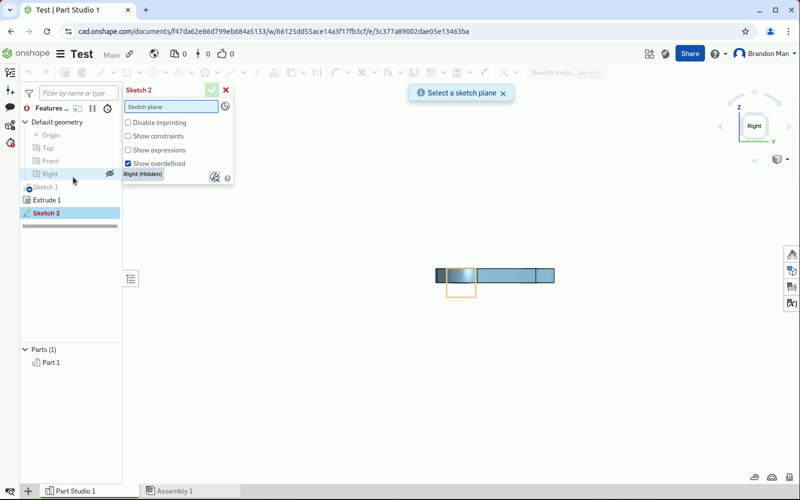
click(73, 176)
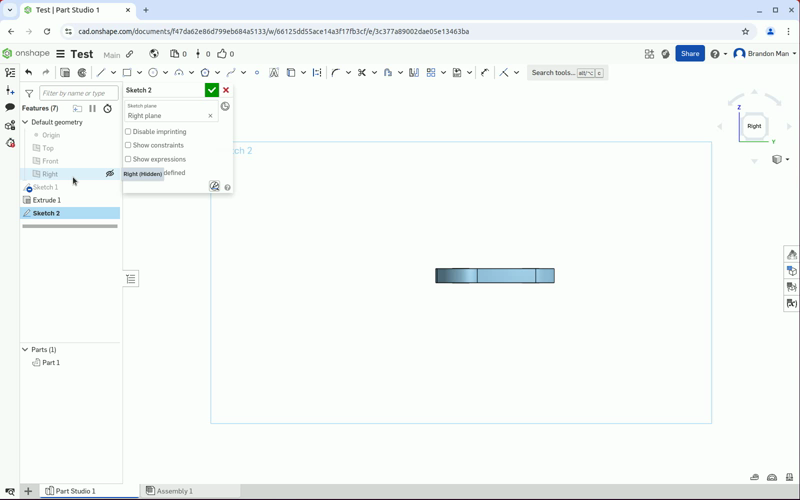
mouse_move(73, 352)
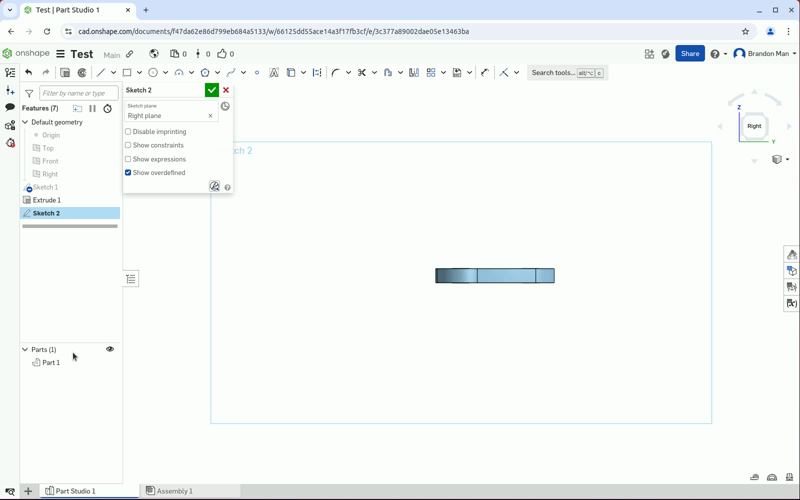
key(y)
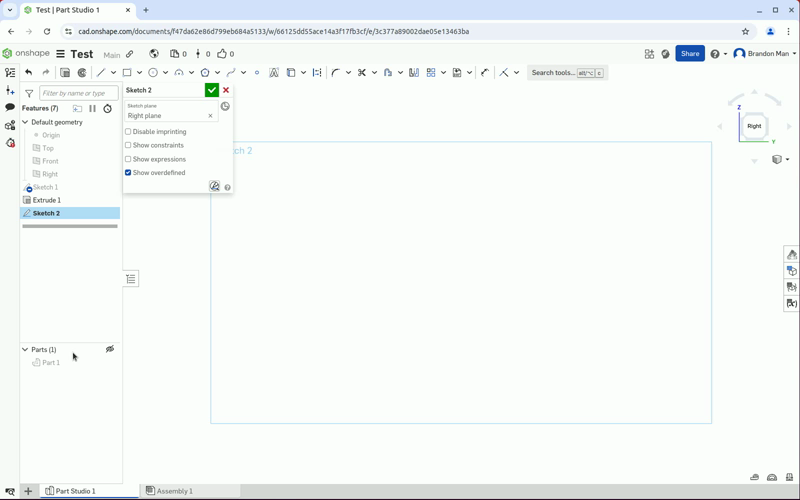
key(l)
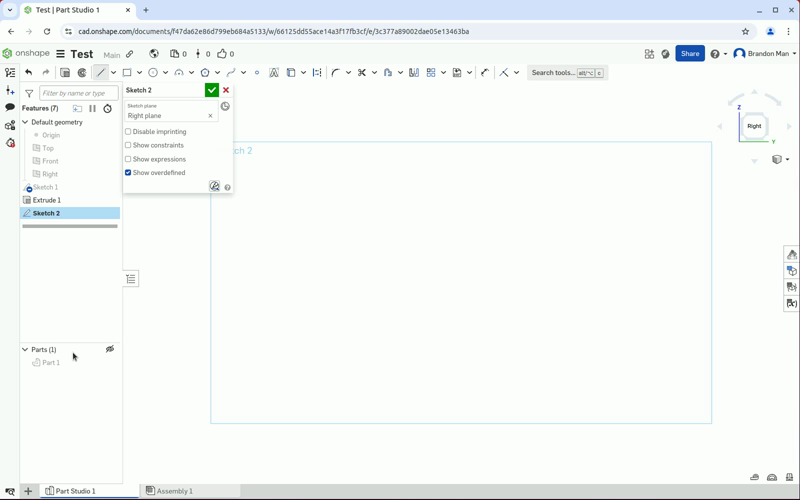
key_down(shift)
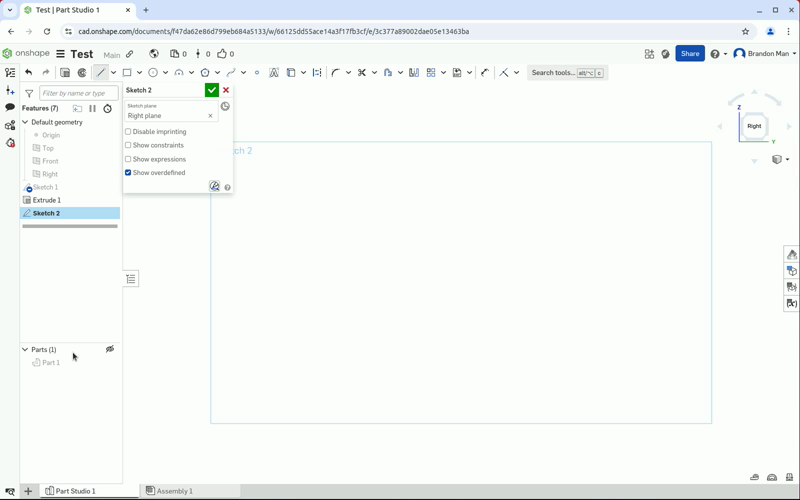
mouse_move(378, 282)
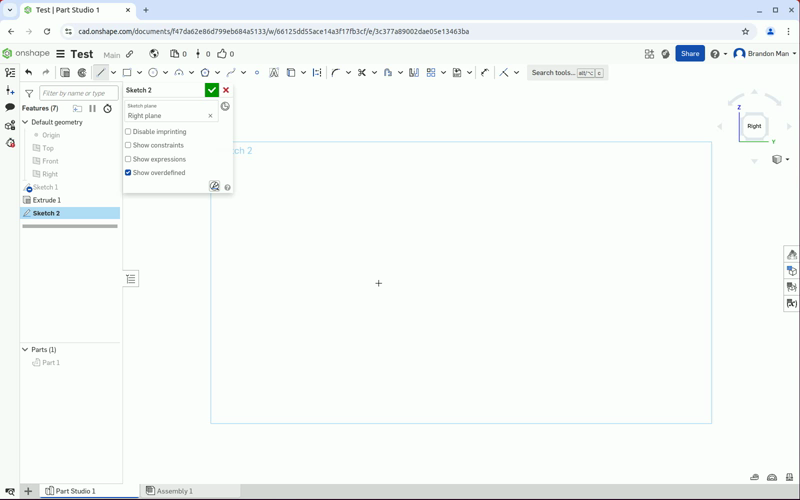
click(378, 282)
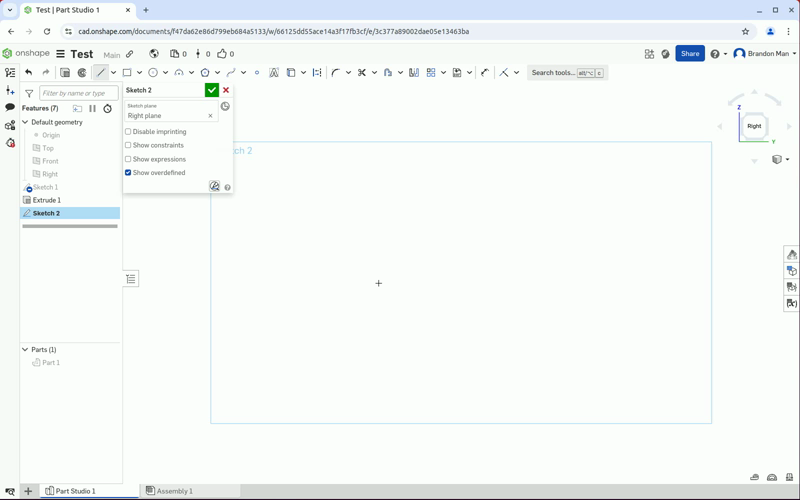
key_up(shift)
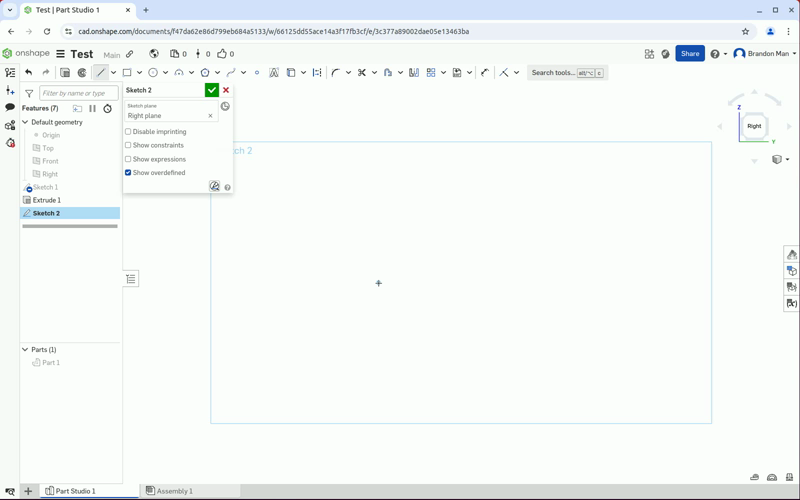
key_down(shift)
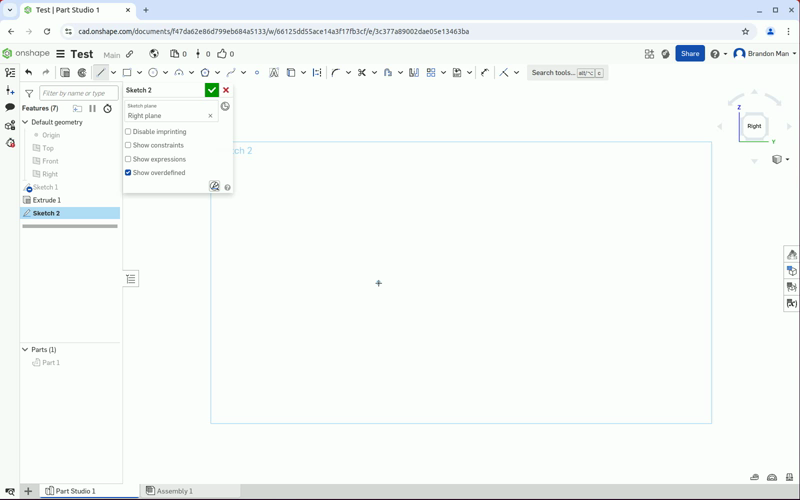
mouse_move(517, 282)
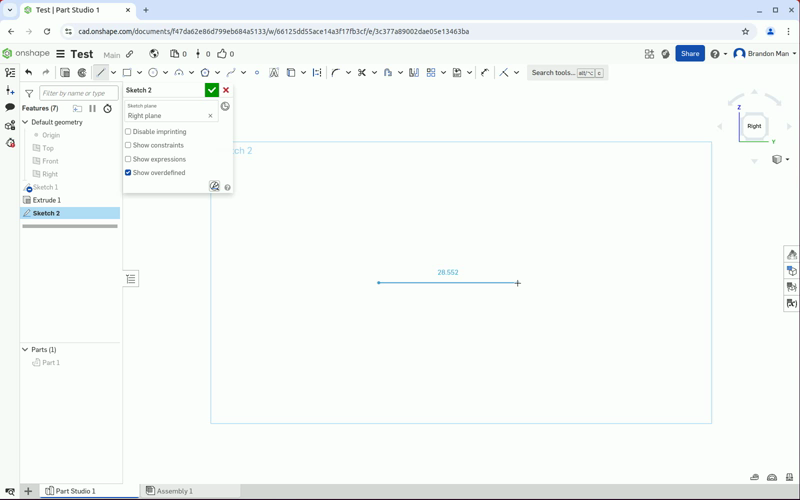
click(517, 282)
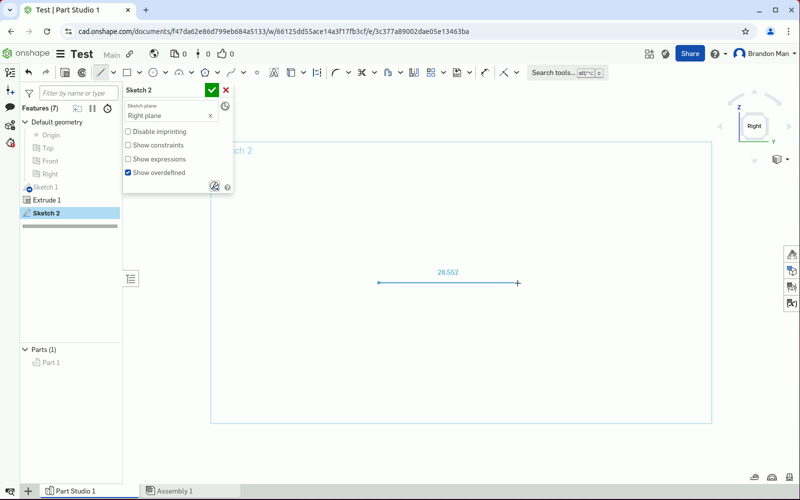
key_up(shift)
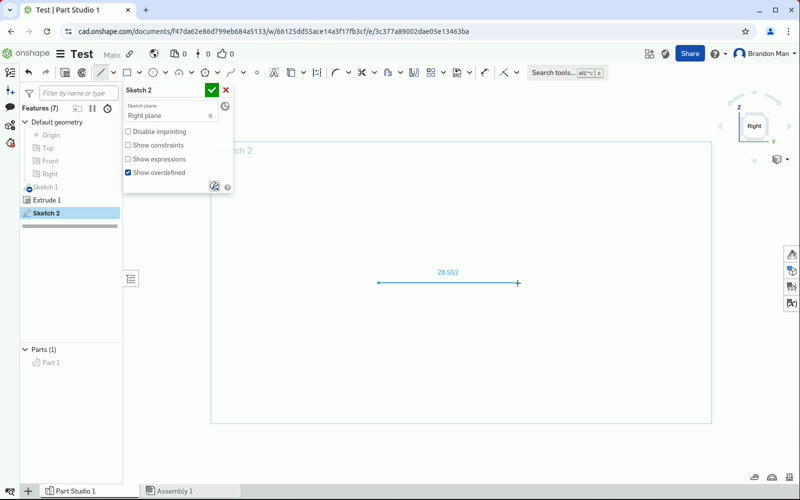
key_down(shift)
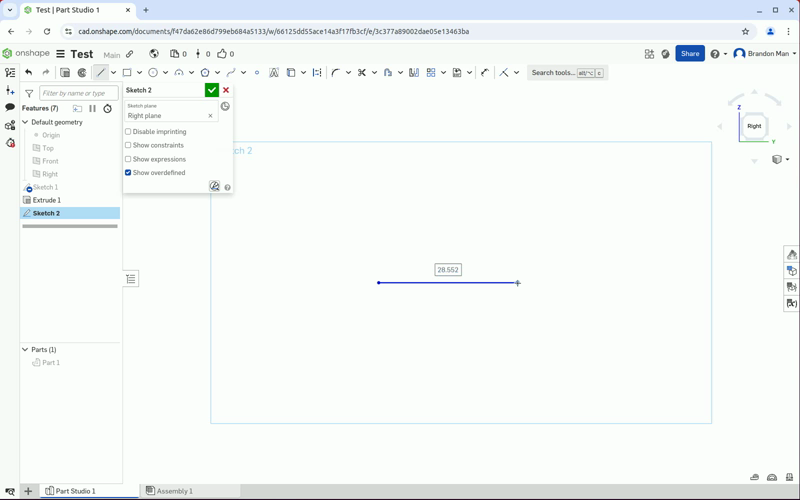
mouse_move(547, 282)
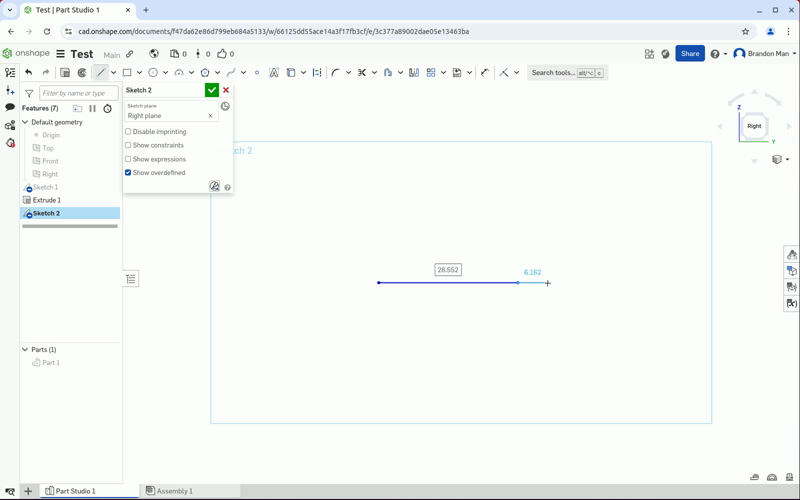
mouse_move(517, 269)
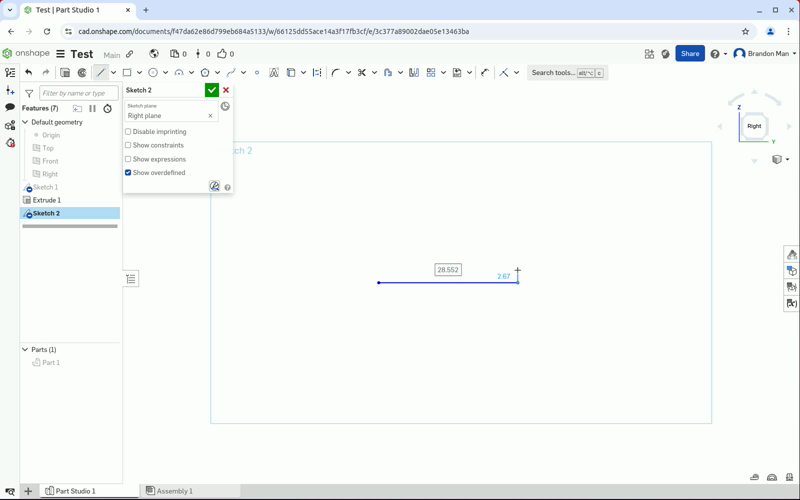
click(517, 269)
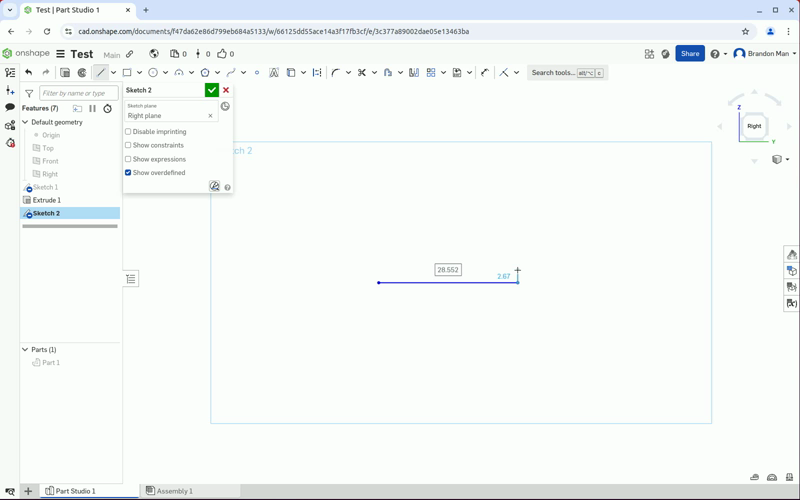
key_up(shift)
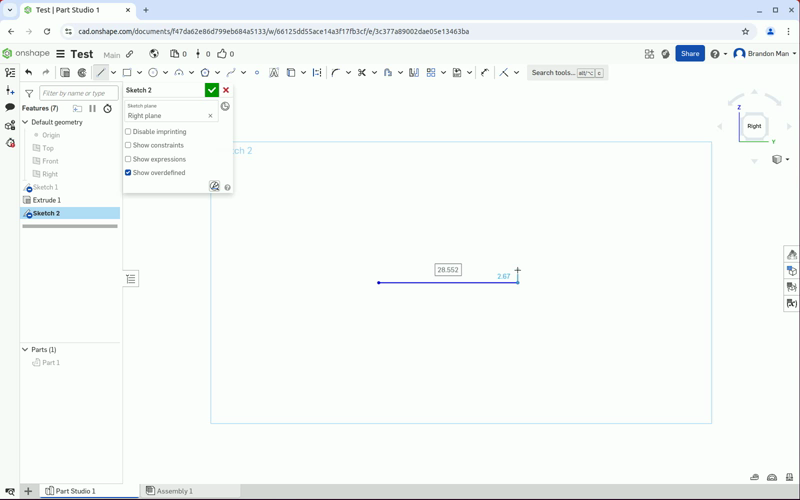
key_down(shift)
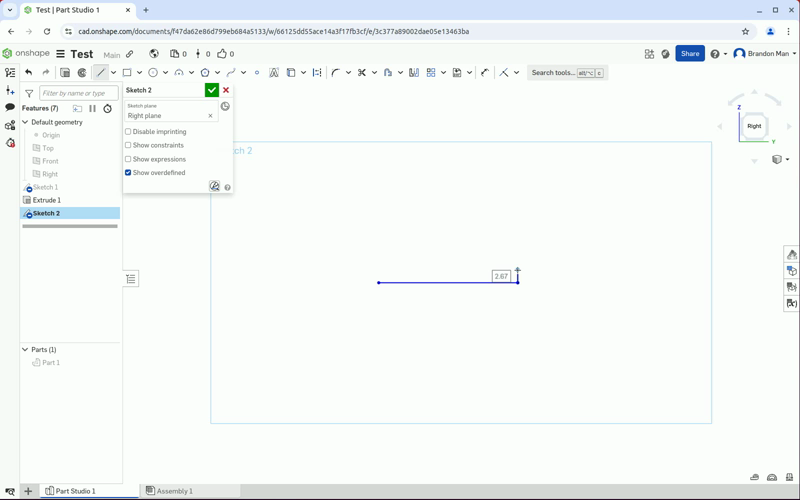
mouse_move(547, 269)
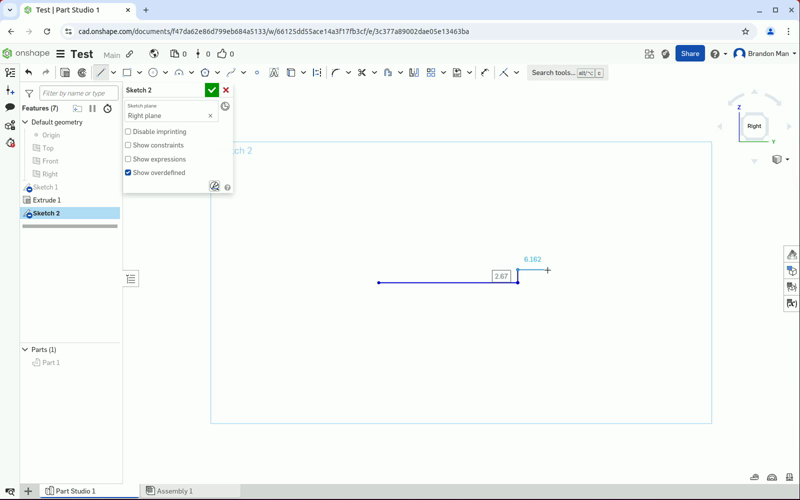
mouse_move(501, 269)
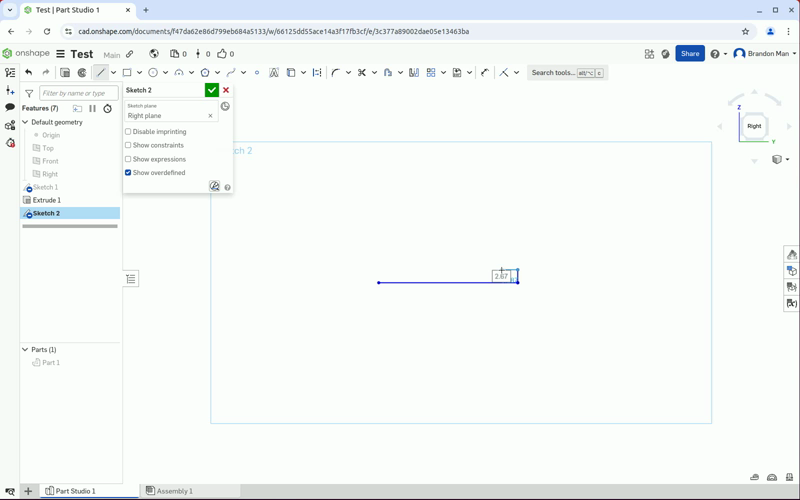
click(501, 269)
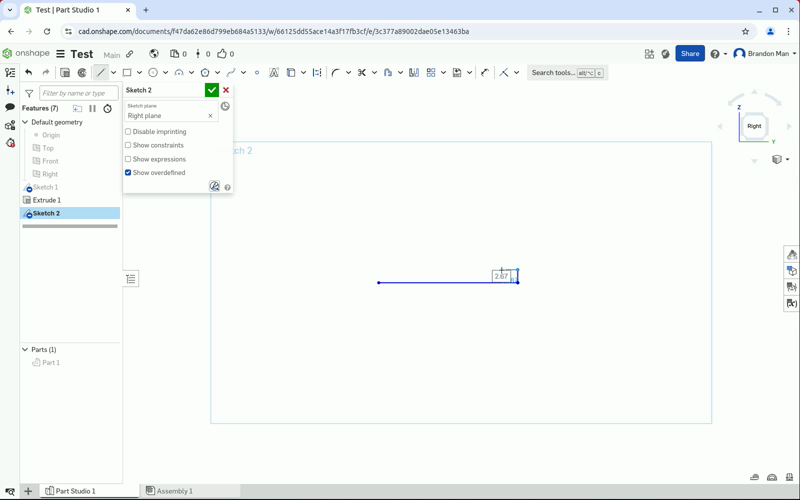
key_up(shift)
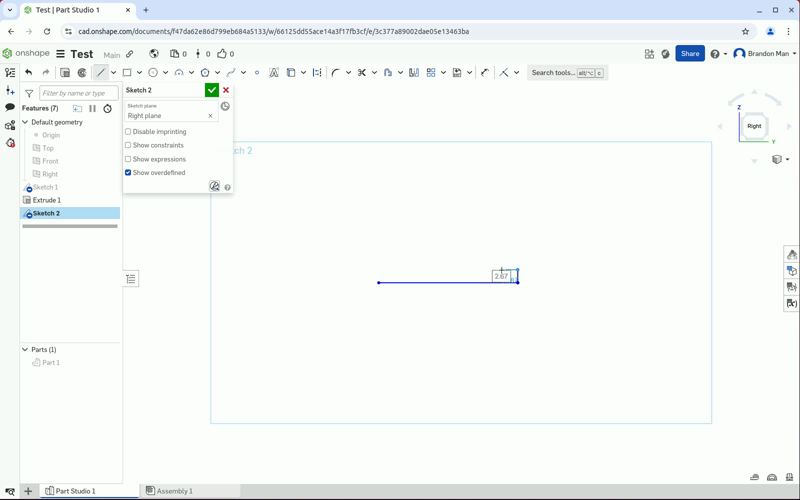
key(esc)
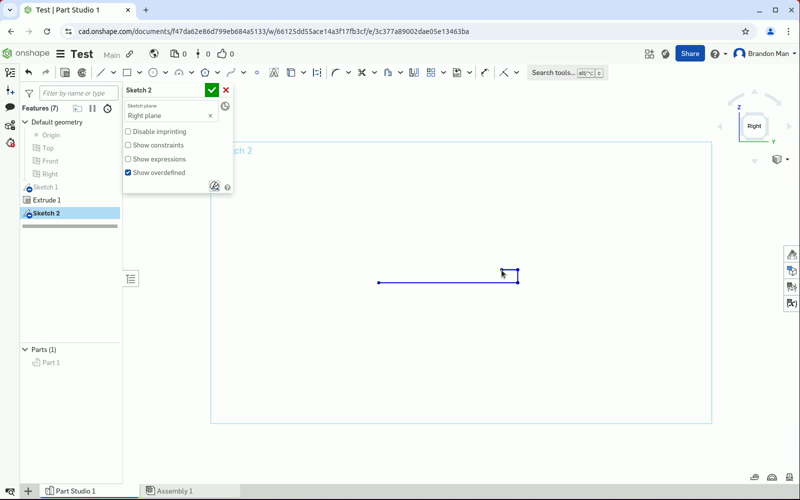
key(a)
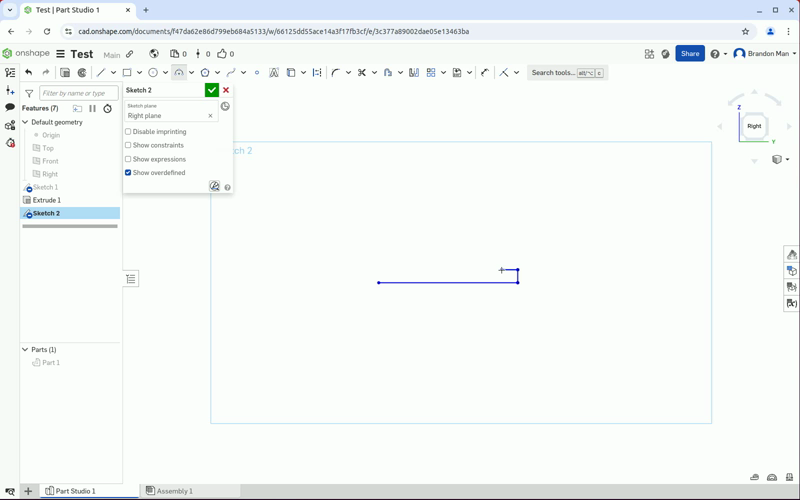
mouse_move(501, 269)
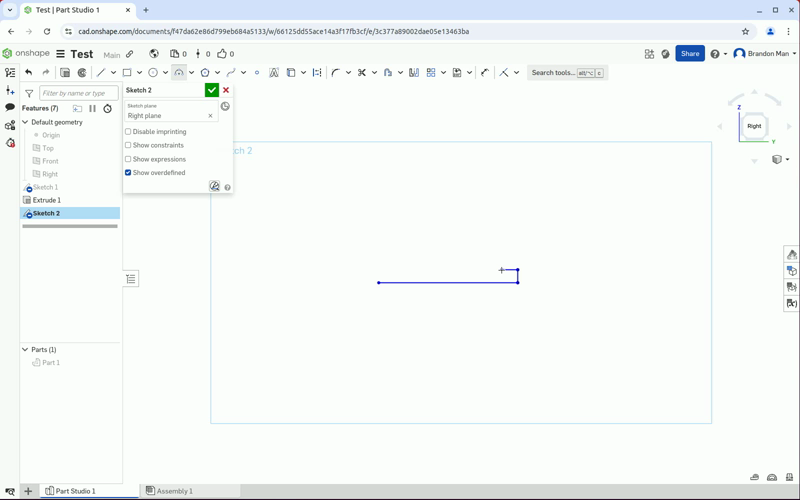
click(501, 269)
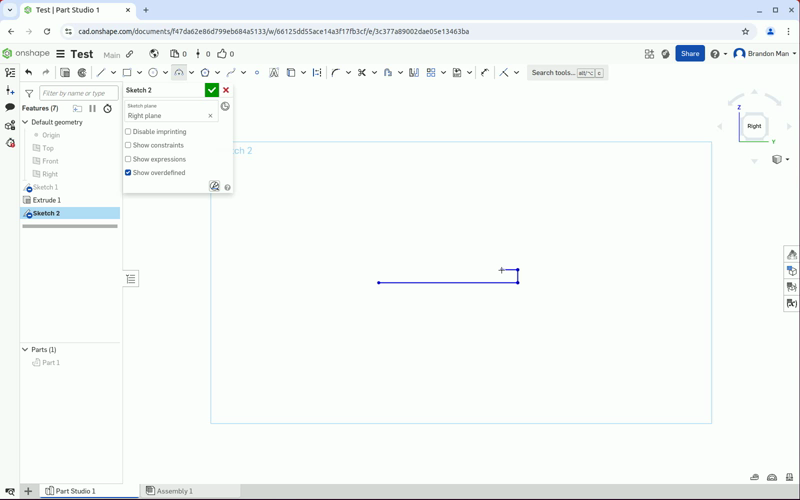
key_down(shift)
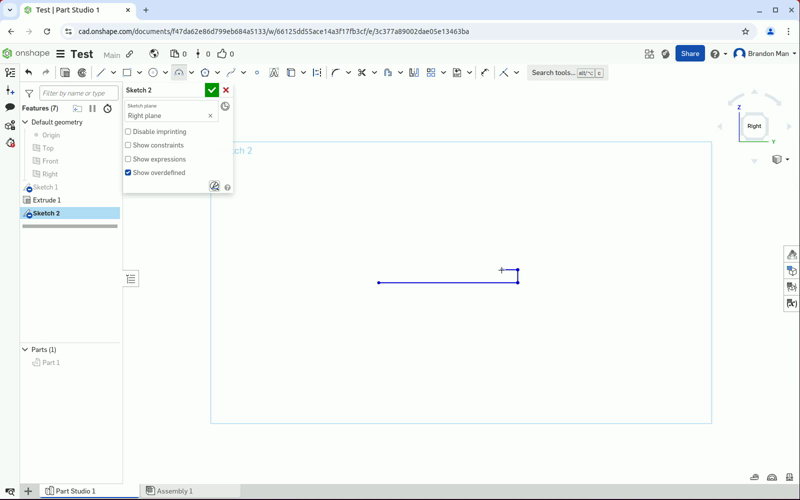
mouse_move(397, 230)
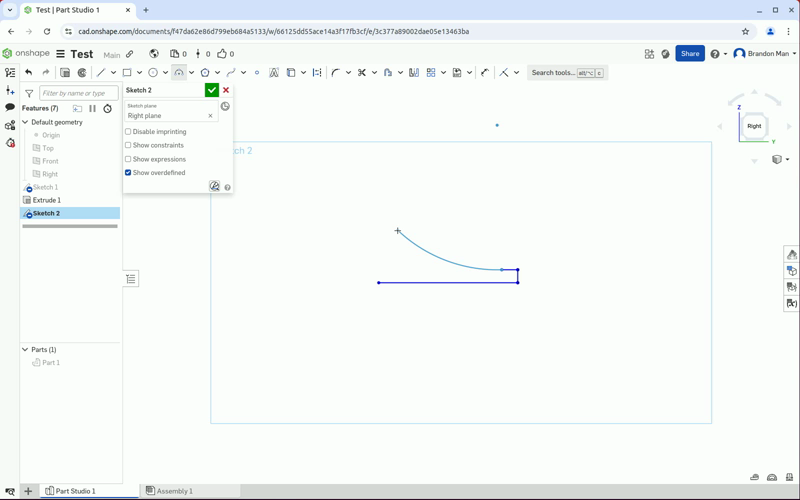
click(397, 230)
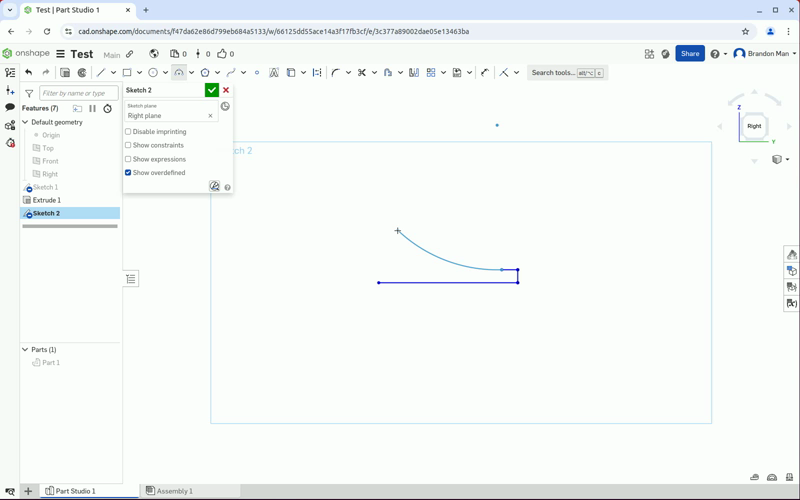
mouse_move(446, 258)
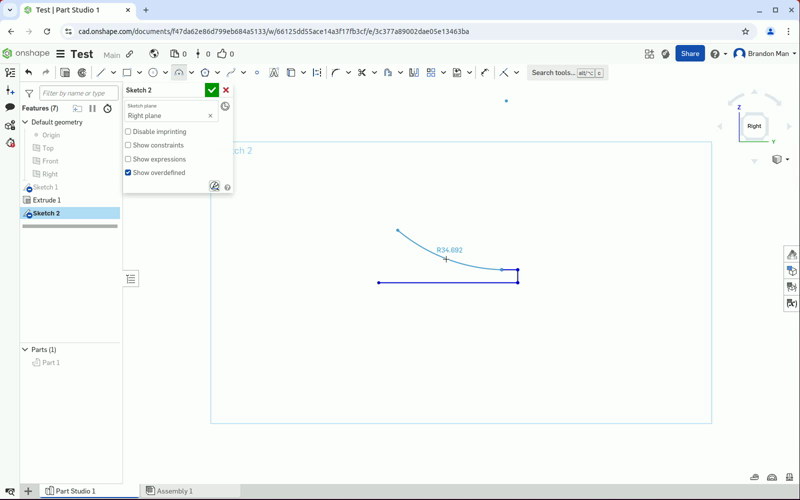
click(446, 258)
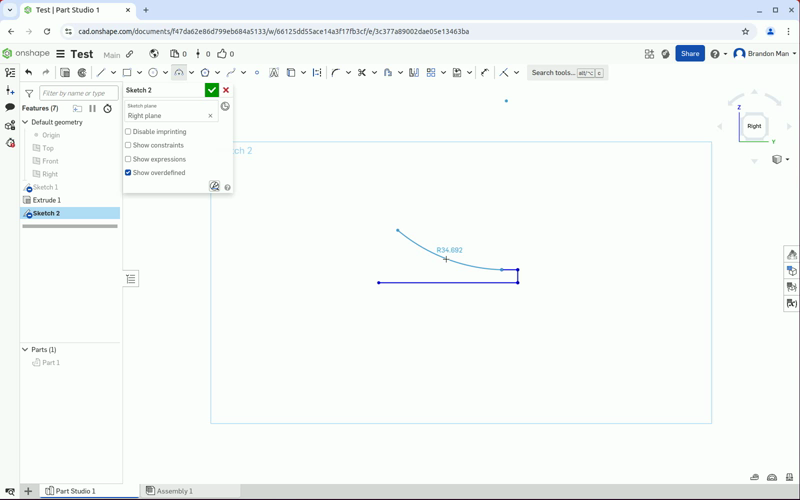
key_up(shift)
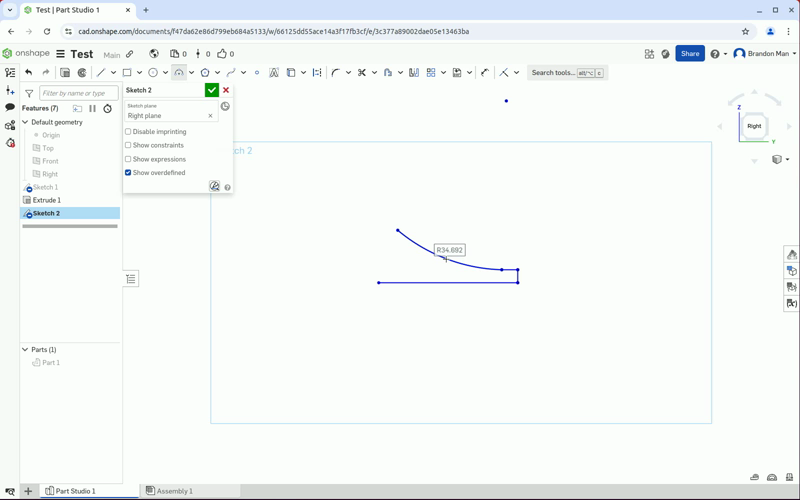
mouse_move(397, 230)
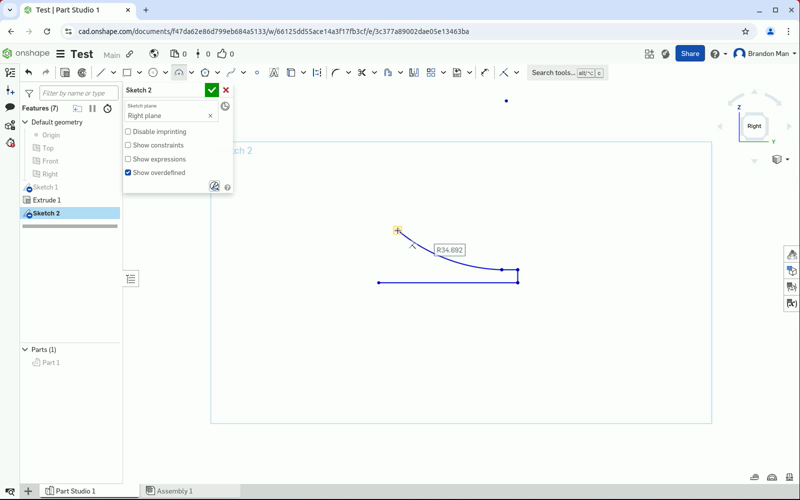
click(397, 230)
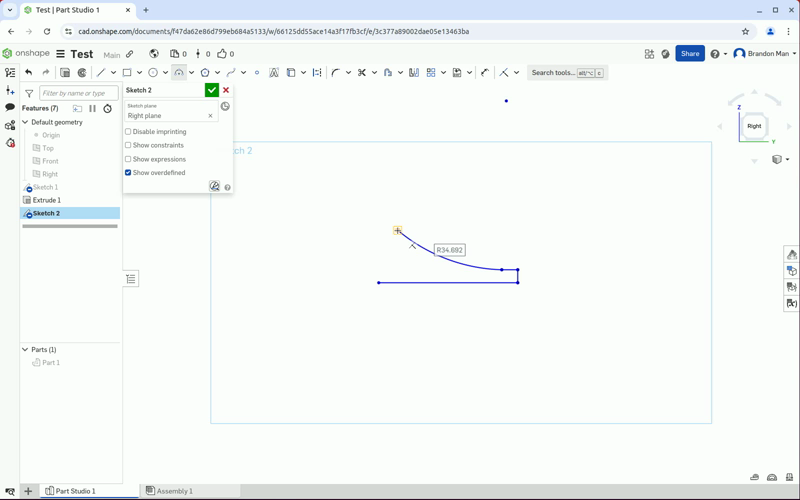
mouse_move(378, 282)
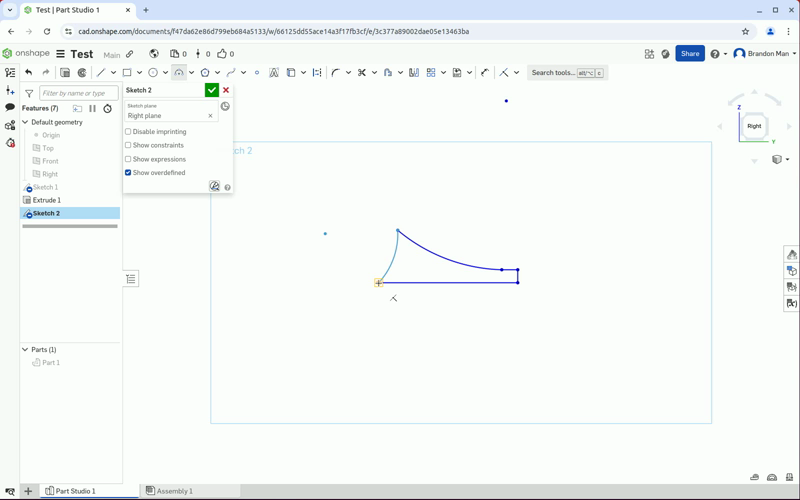
click(378, 282)
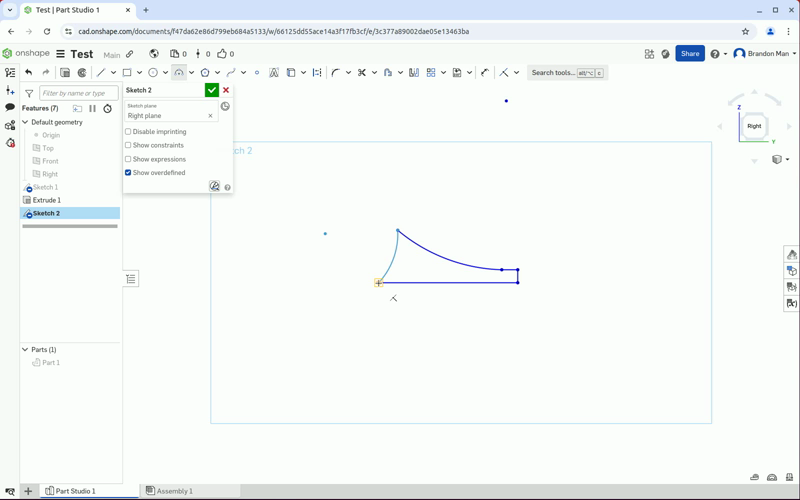
key_down(shift)
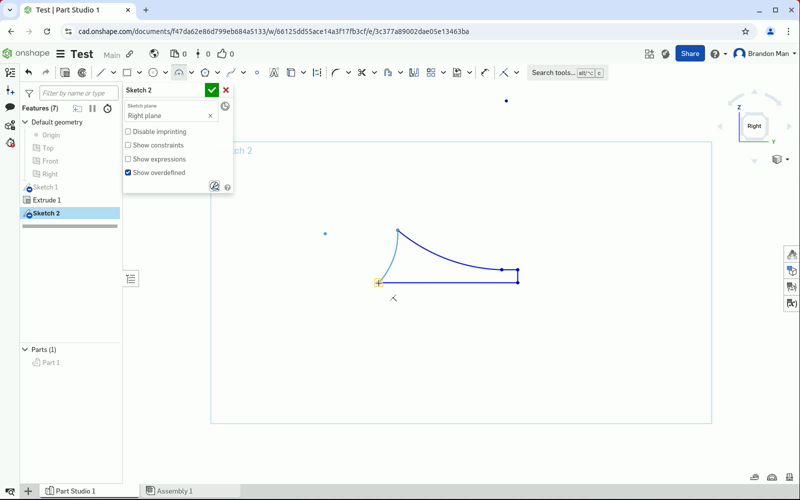
mouse_move(350, 243)
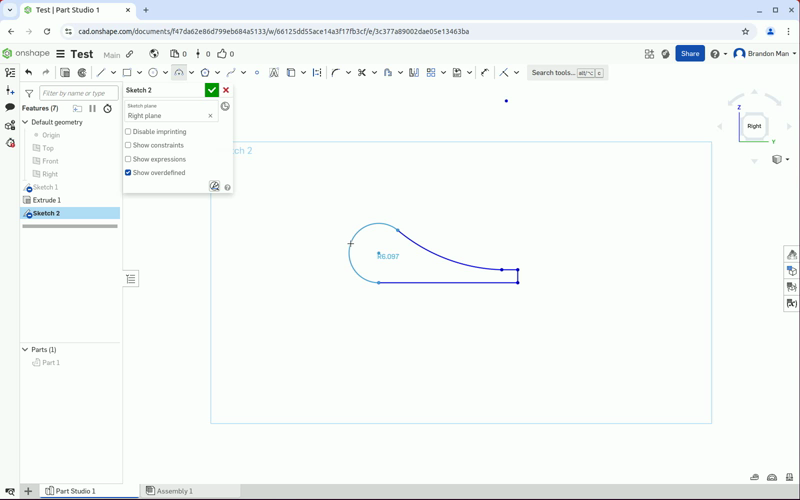
click(350, 243)
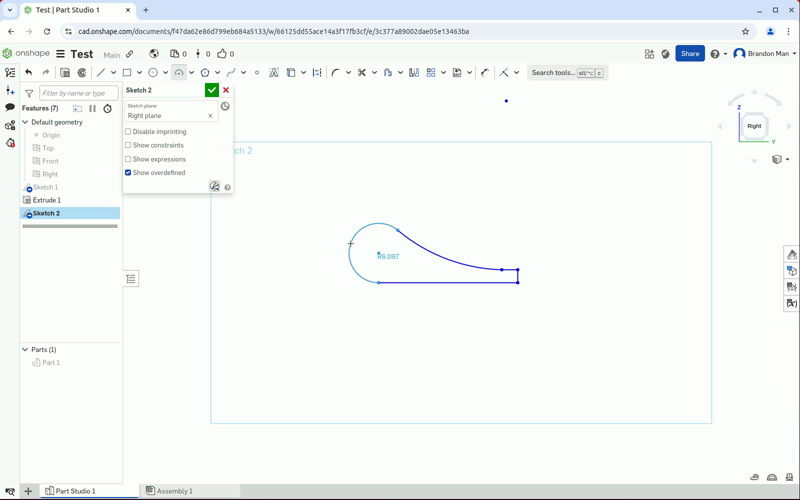
key_up(shift)
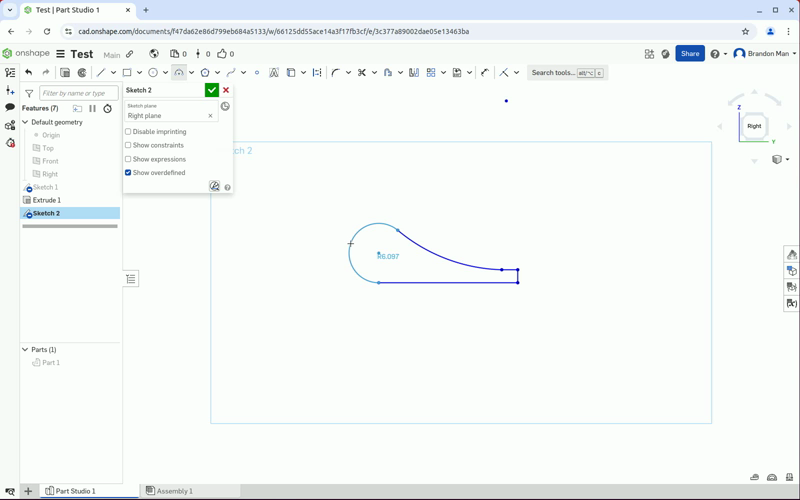
key(esc)
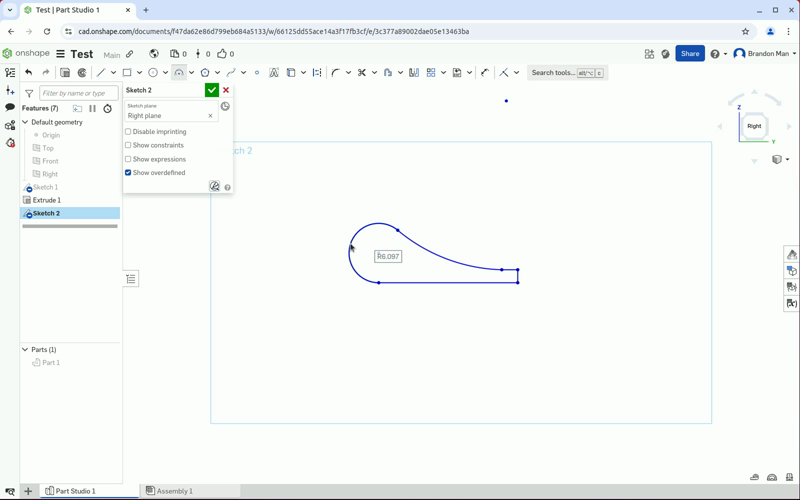
key(c)
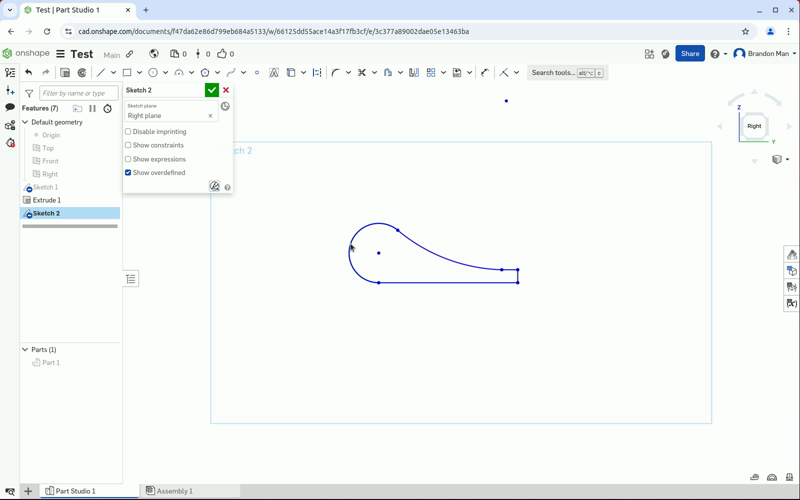
key_down(shift)
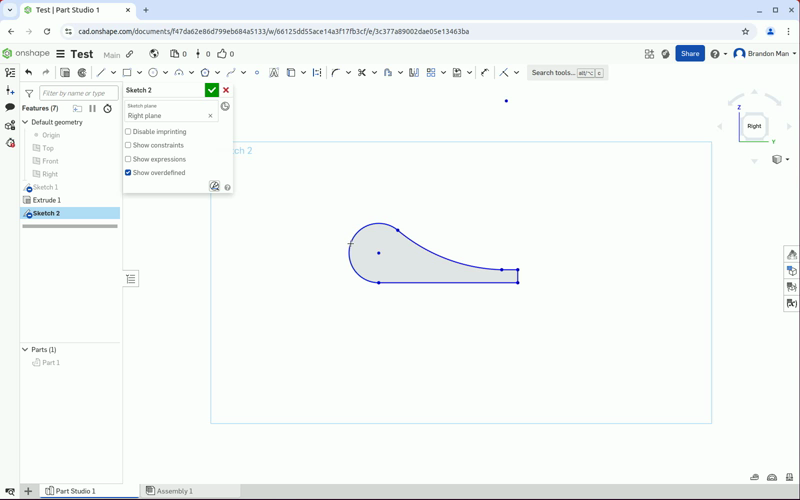
mouse_move(378, 253)
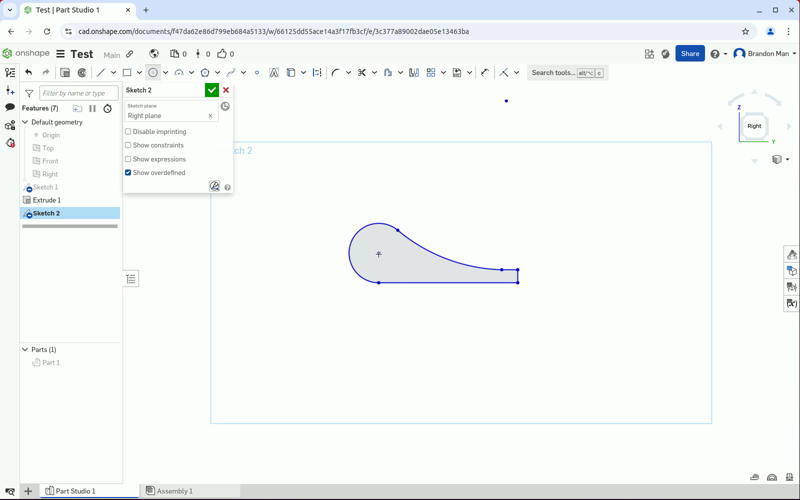
click(378, 253)
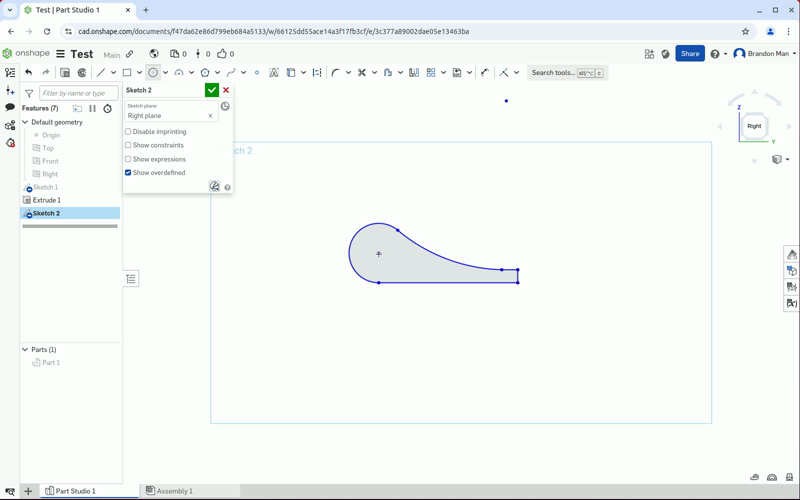
key_up(shift)
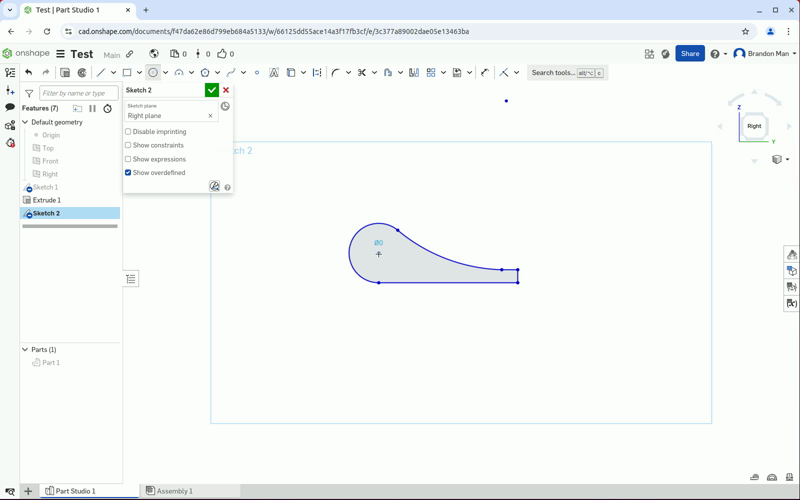
mouse_move(391, 253)
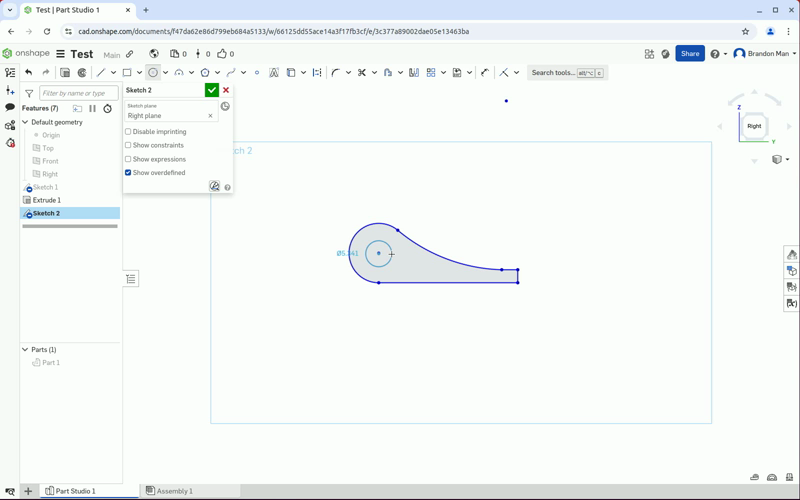
click(391, 253)
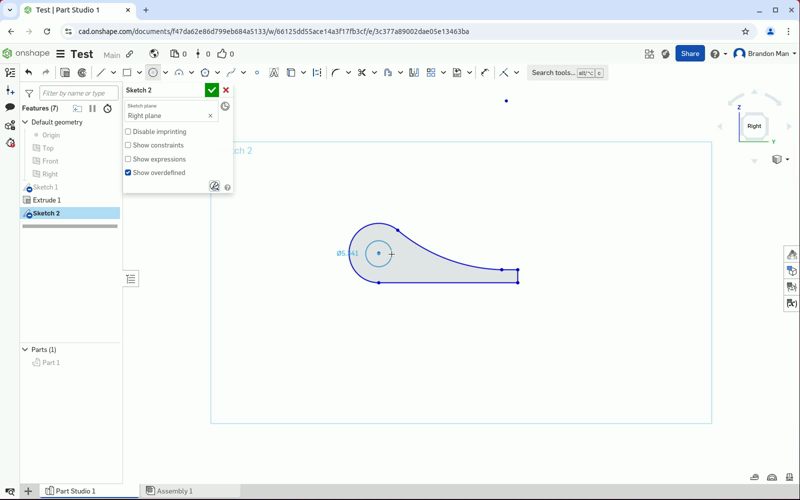
key(esc)
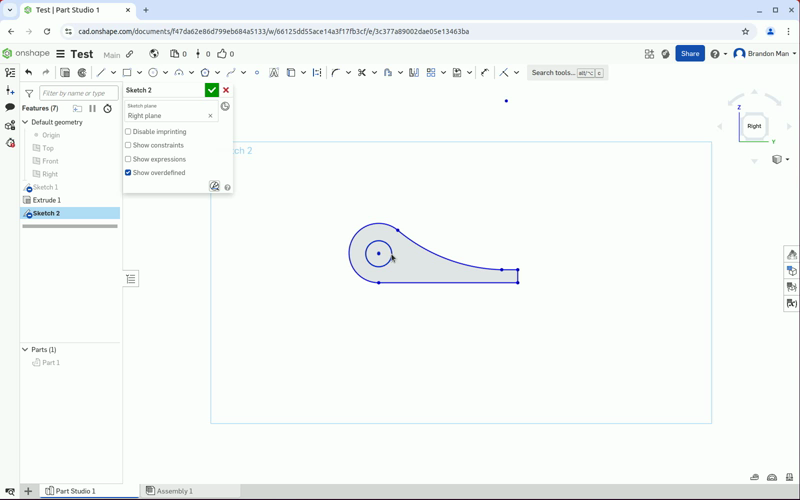
mouse_move(379, 278)
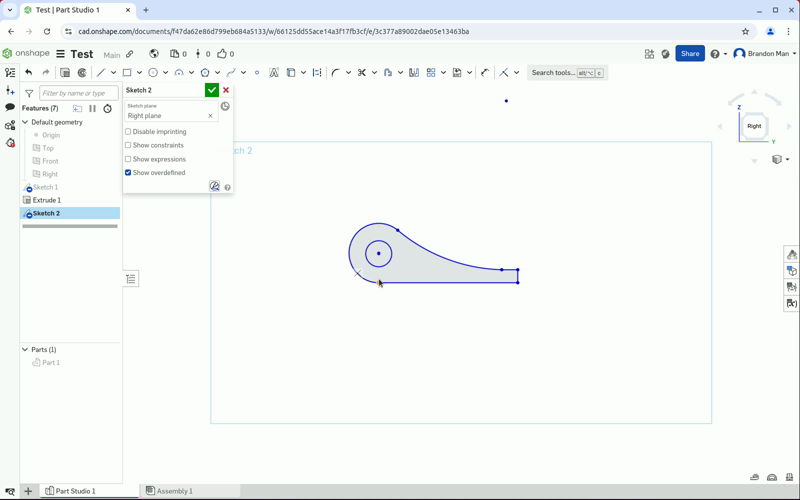
click(379, 278)
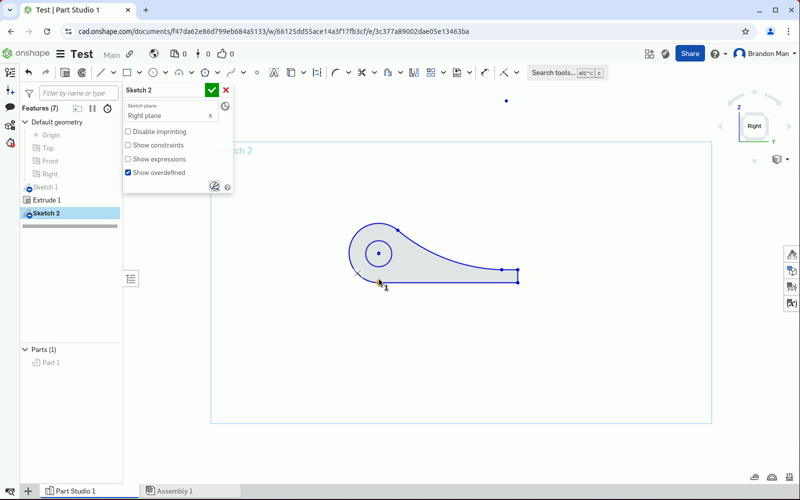
mouse_move(73, 352)
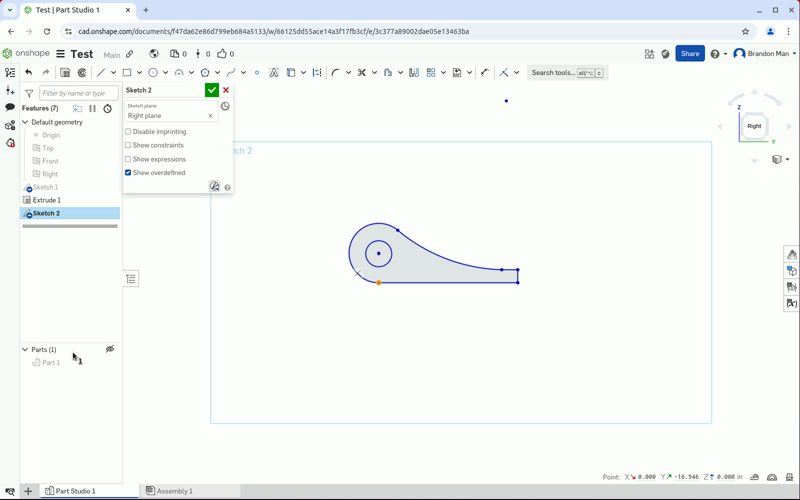
key(shift+y)
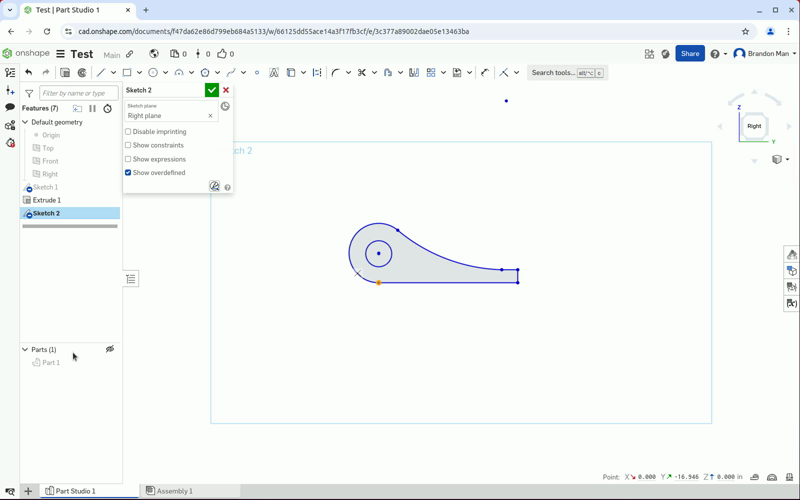
key(shift+e)
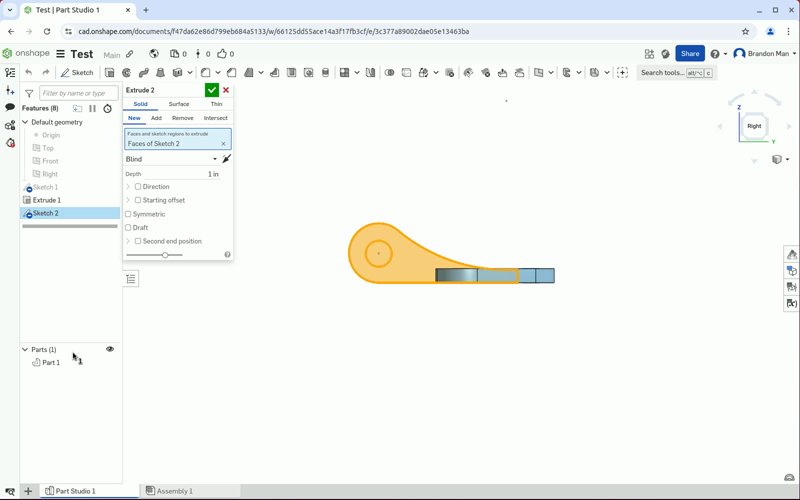
mouse_move(143, 106)
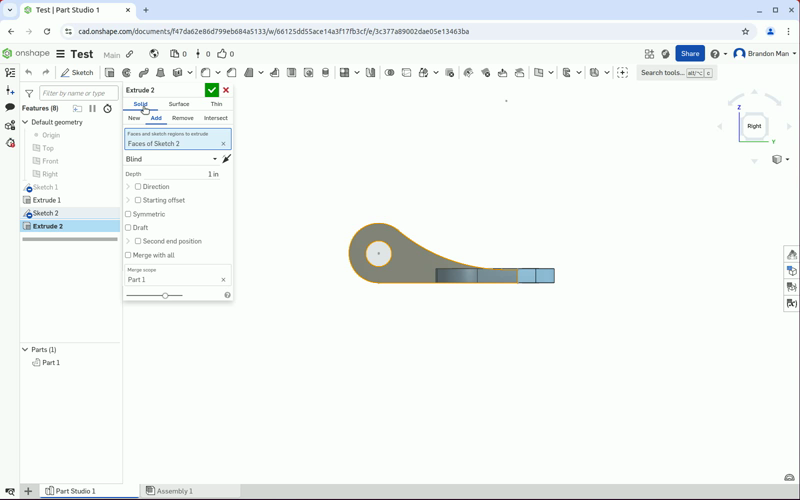
click(143, 106)
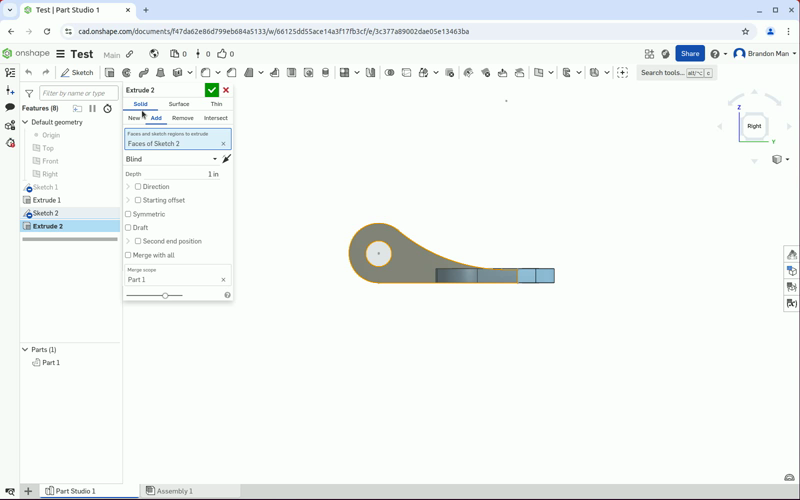
mouse_move(137, 120)
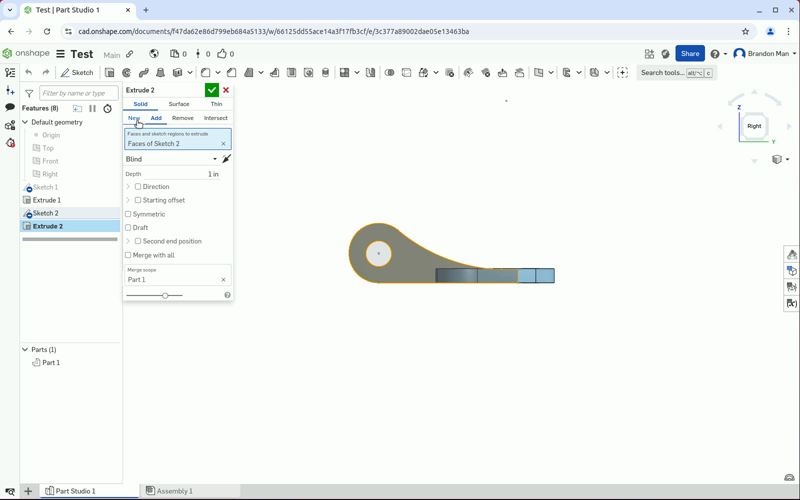
click(137, 120)
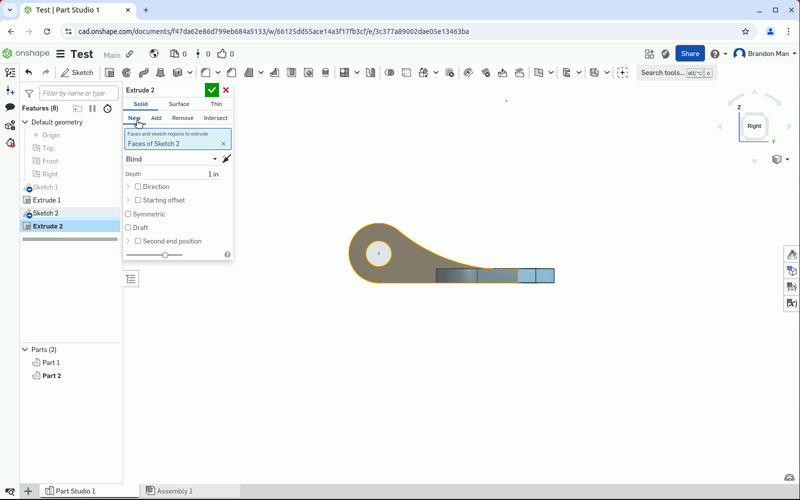
key(tab, 4)
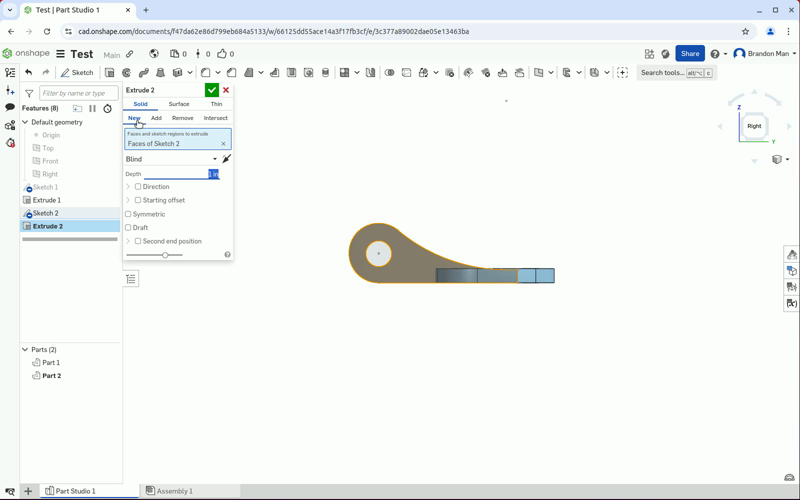
text(4.332)
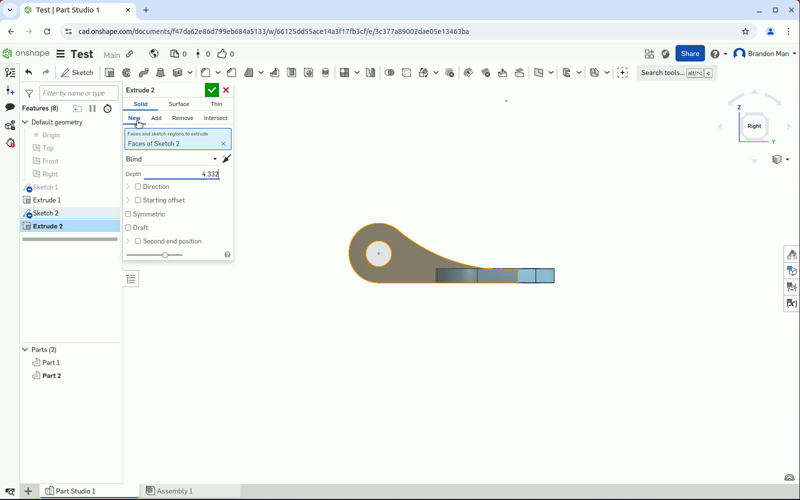
key(tab, 3)
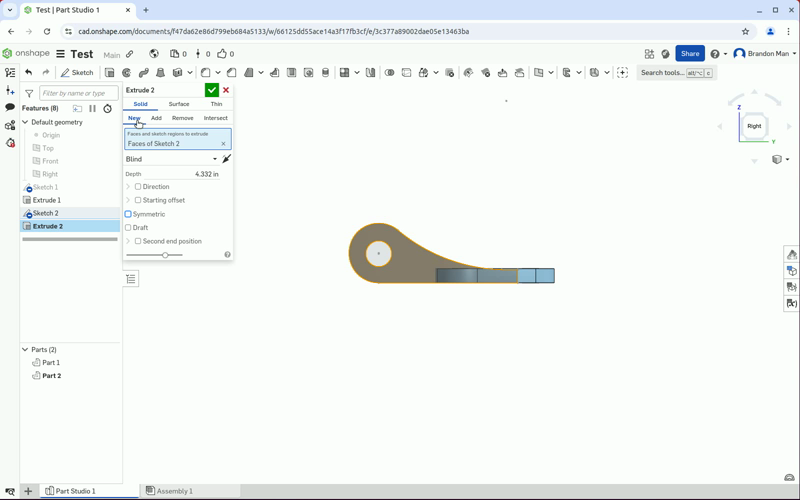
key(space)
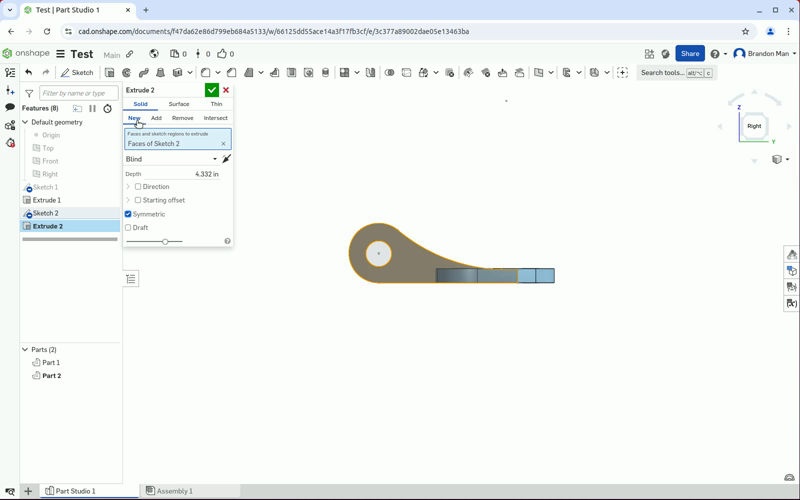
key(enter)
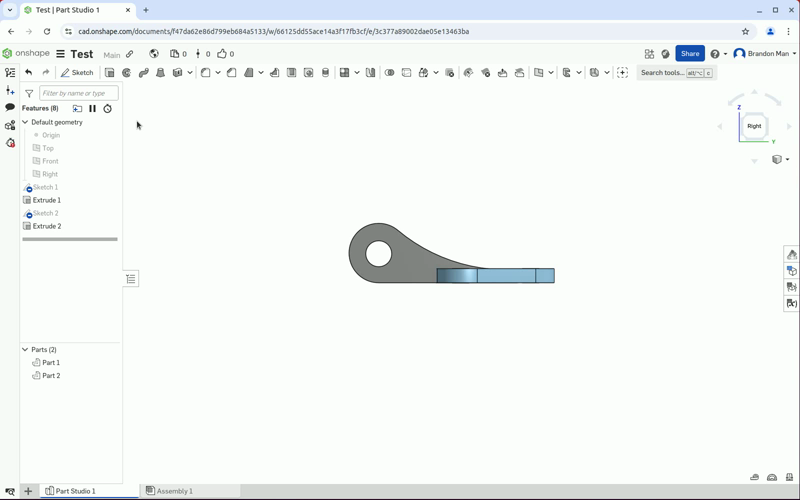
key(shift+h)
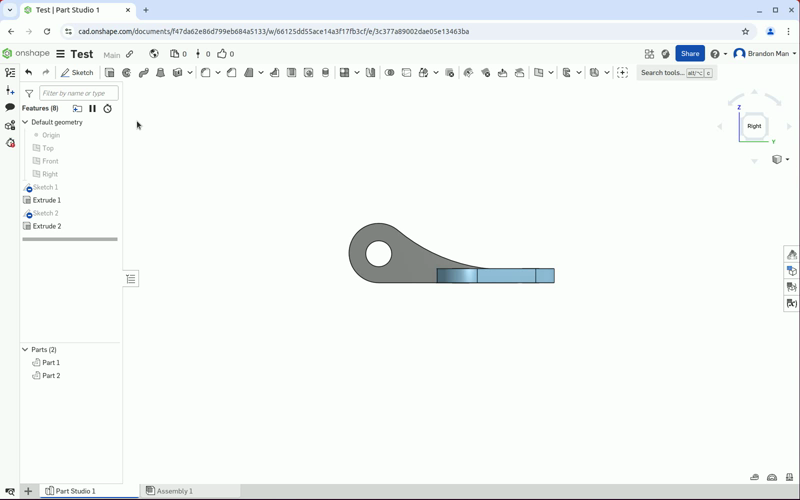
key(shift+h)
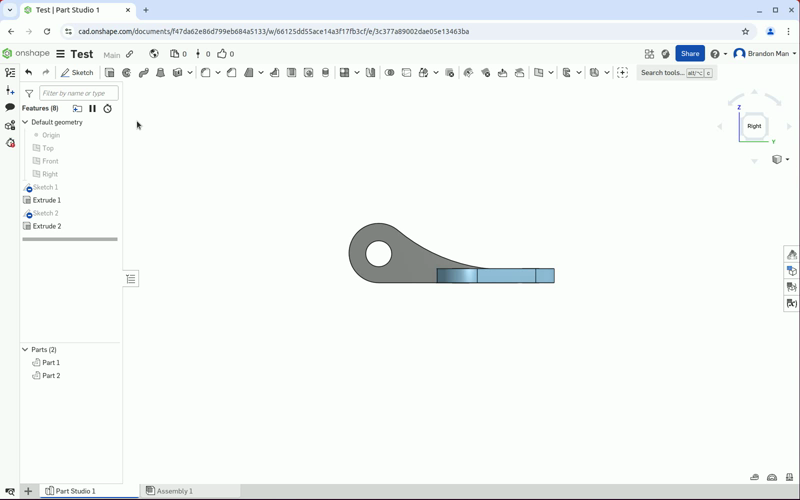
key(shift+7)
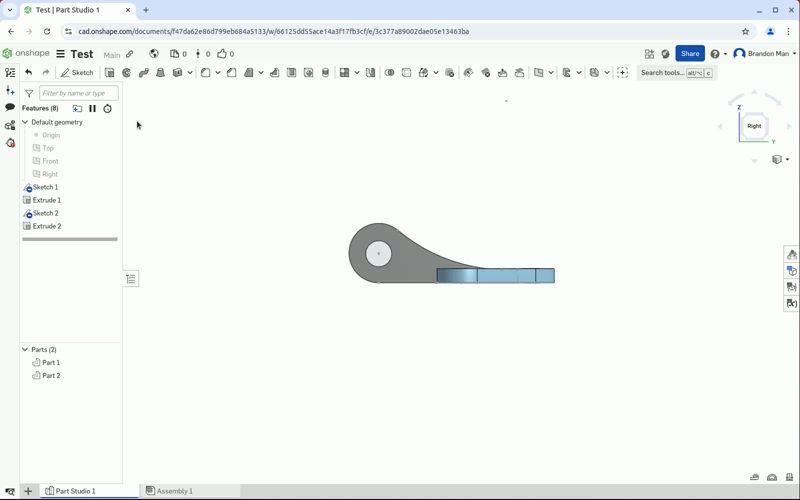
key(right, 2)
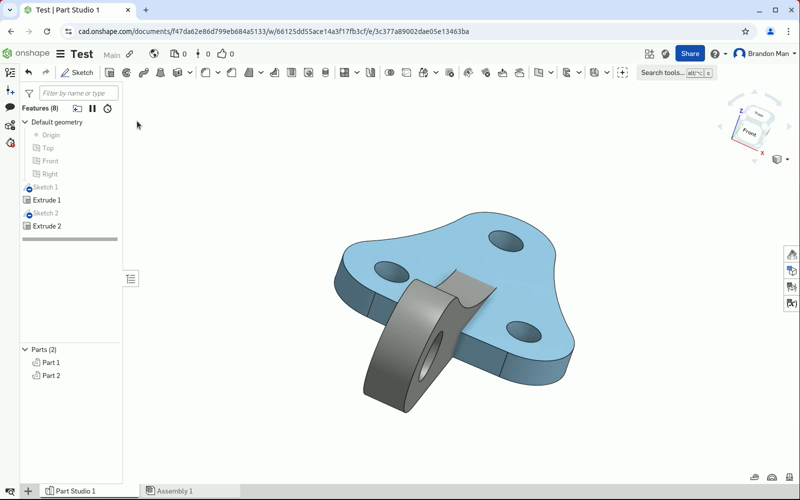
key(down, 2)
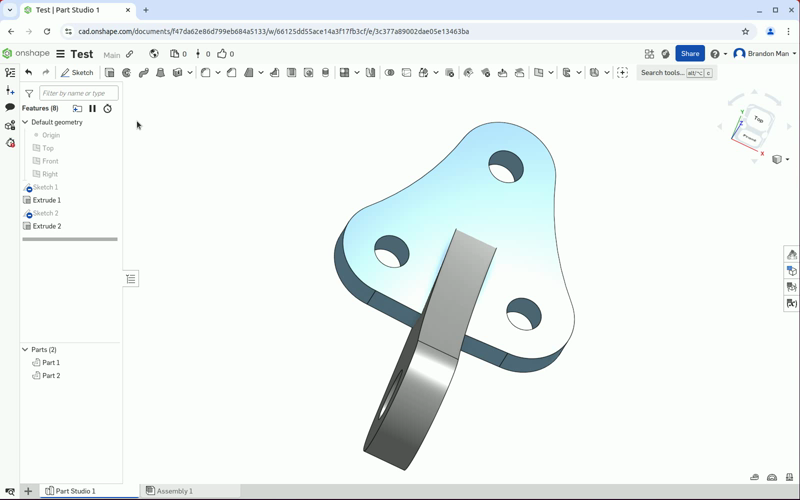
key(up, 2)
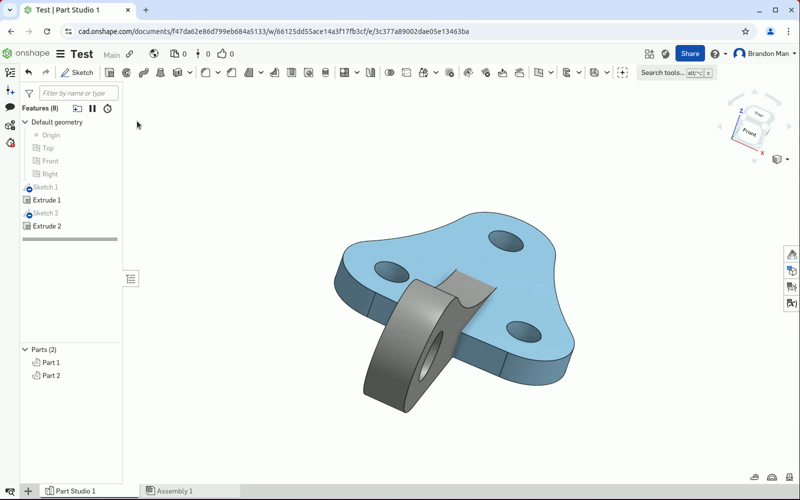
key(left, 2)
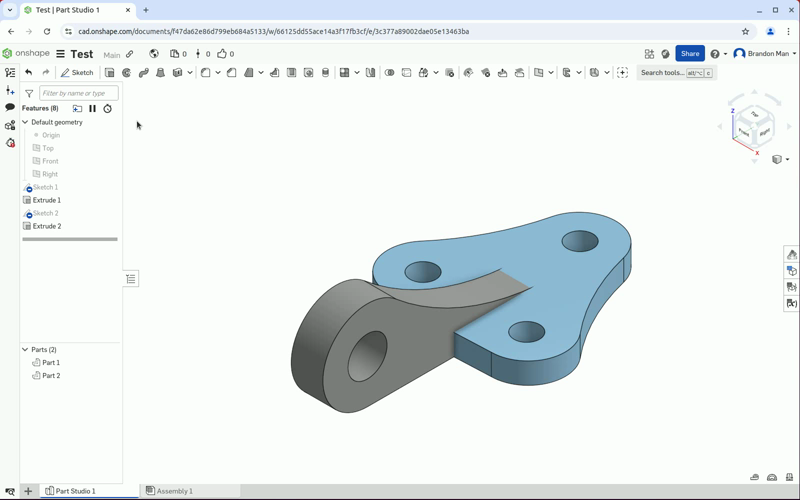
mouse_move(73, 189)
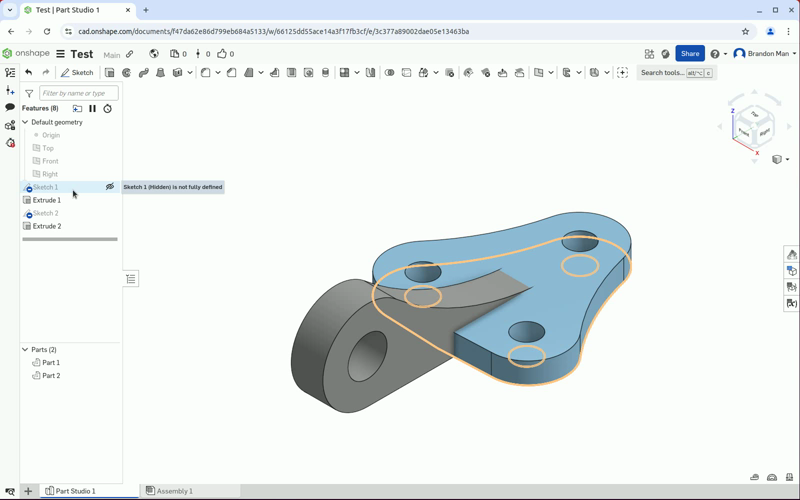
click(73, 189)